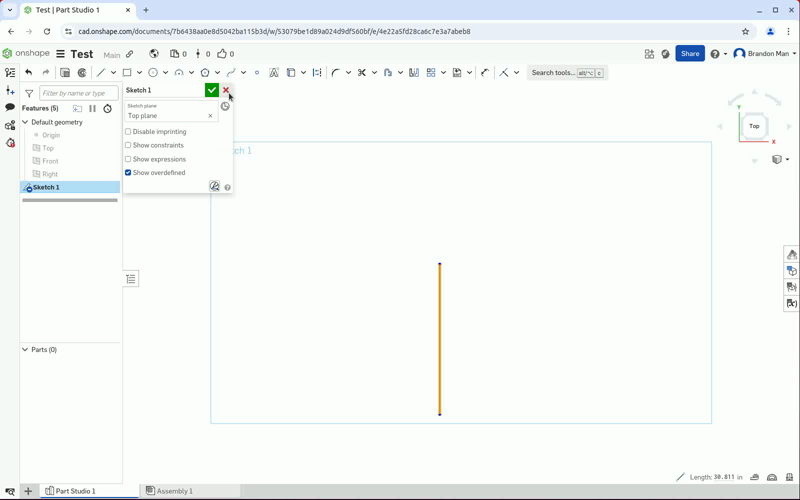
key(shift+h)
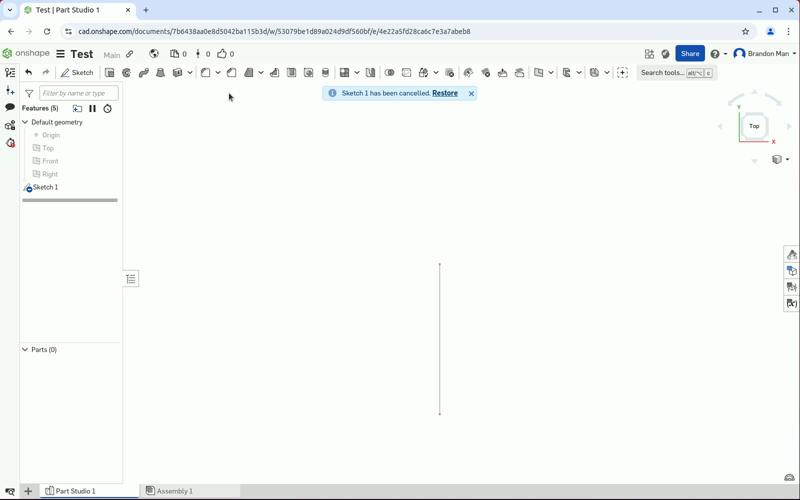
mouse_move(73, 352)
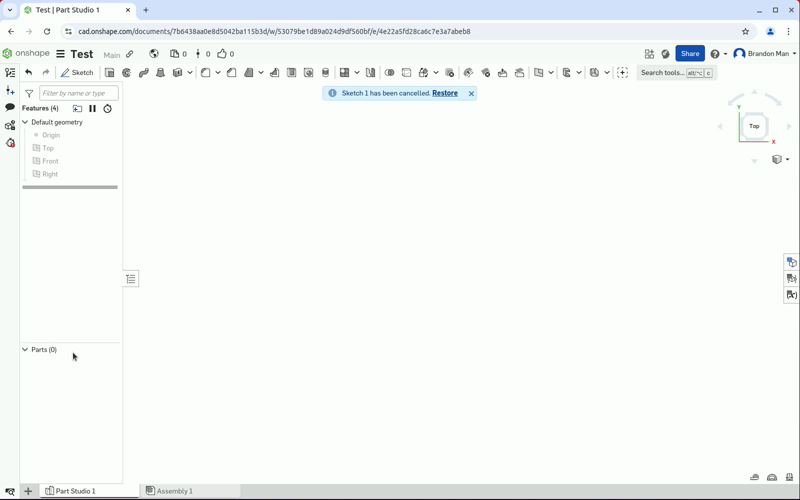
key(y)
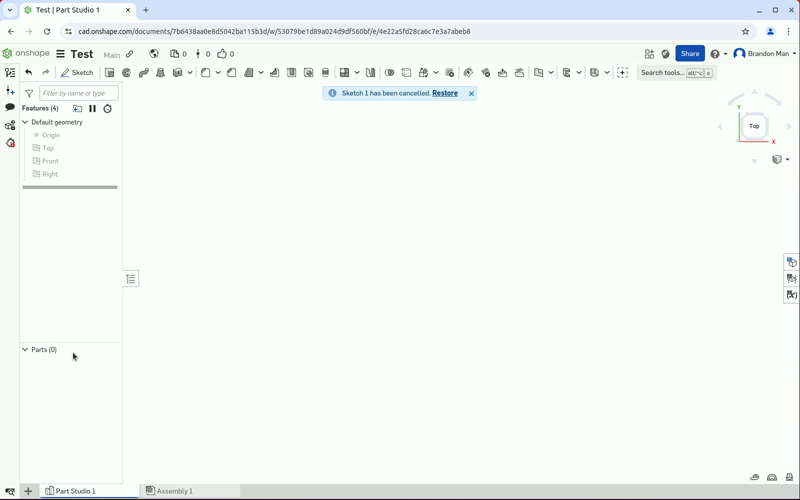
key(shift+p)
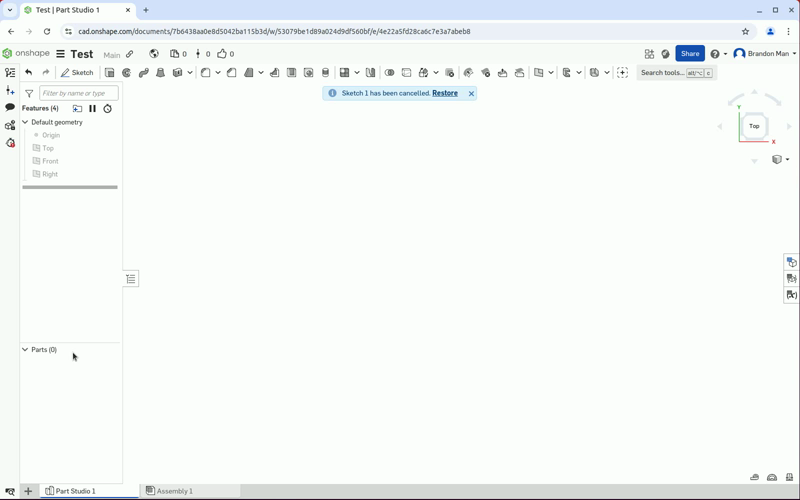
key(space)
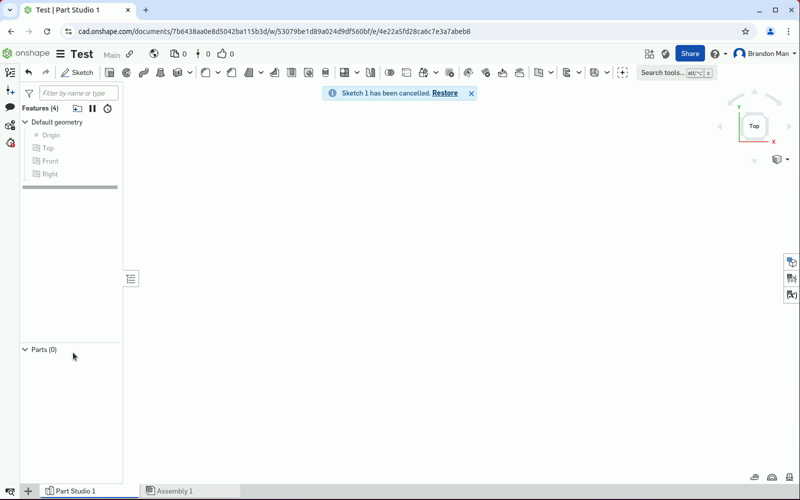
key_down(shift)
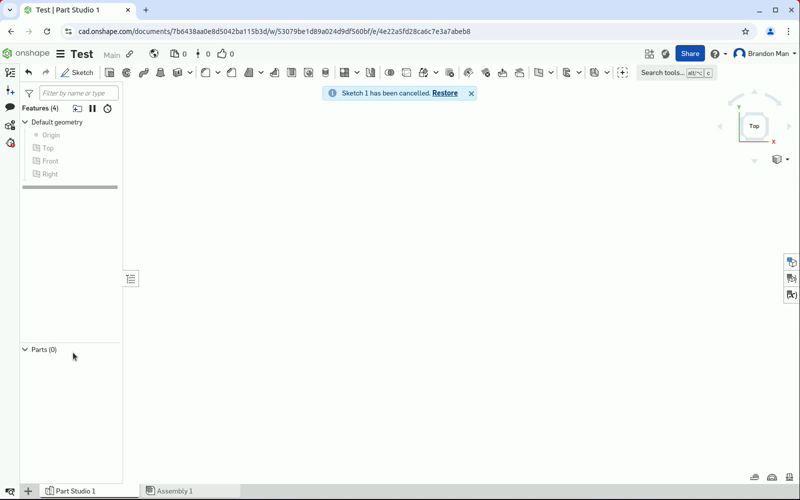
key(up)
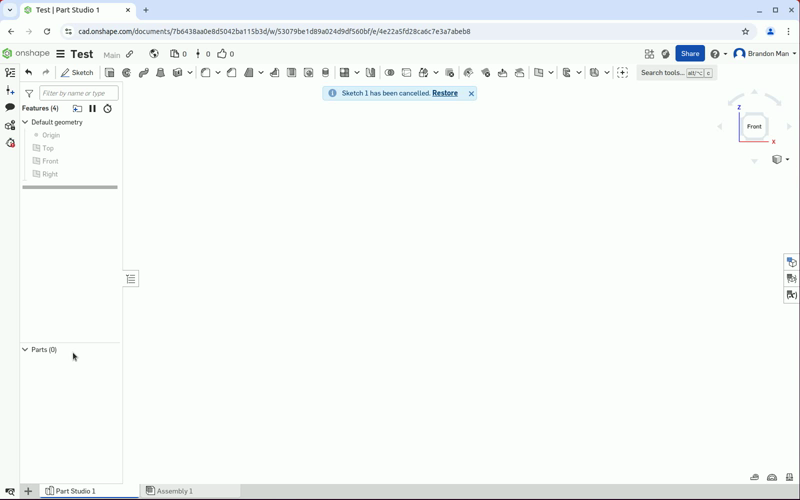
key_up(shift)
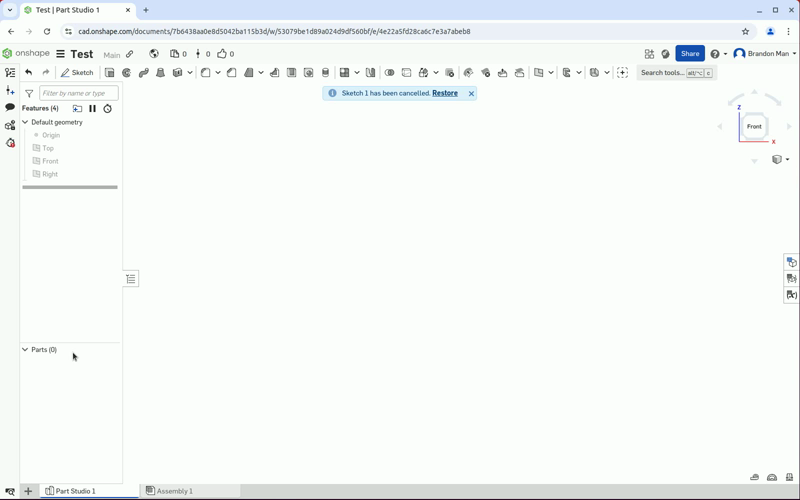
mouse_move(73, 352)
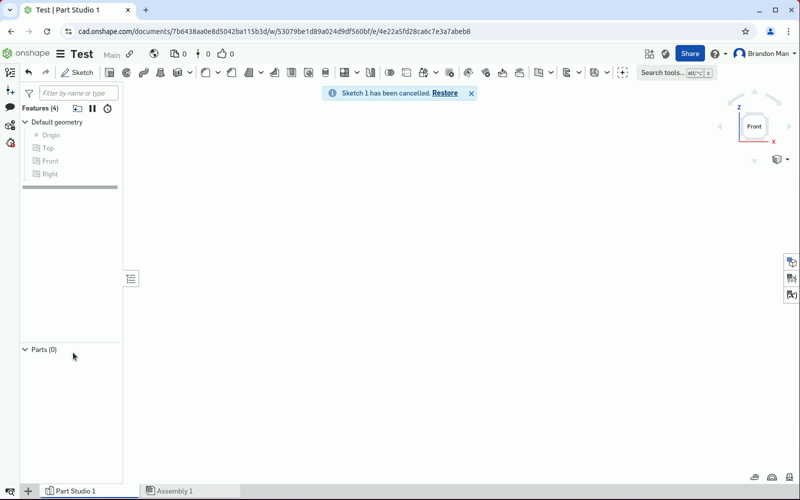
key(shift+y)
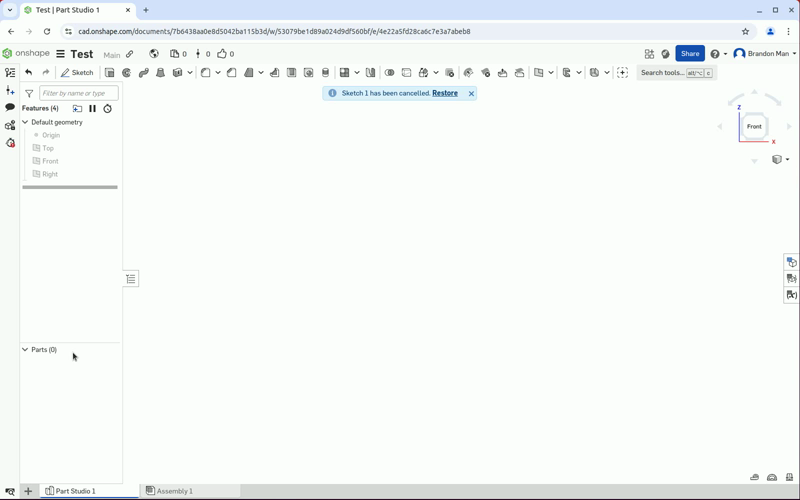
key(shift+s)
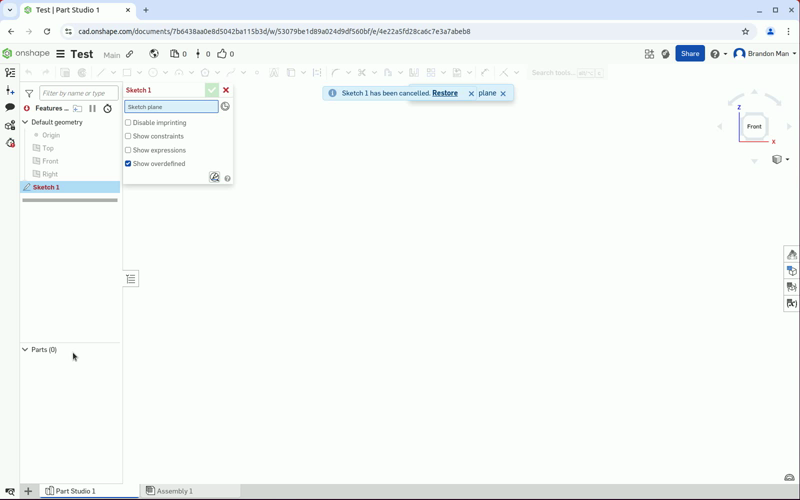
mouse_move(73, 163)
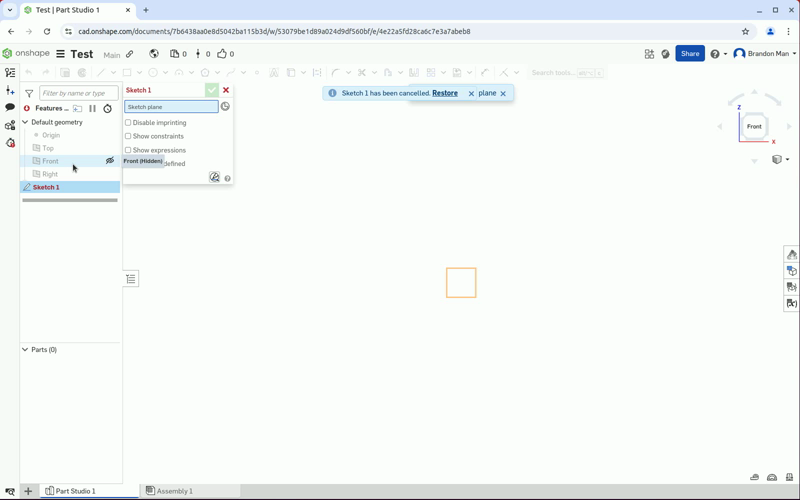
click(73, 163)
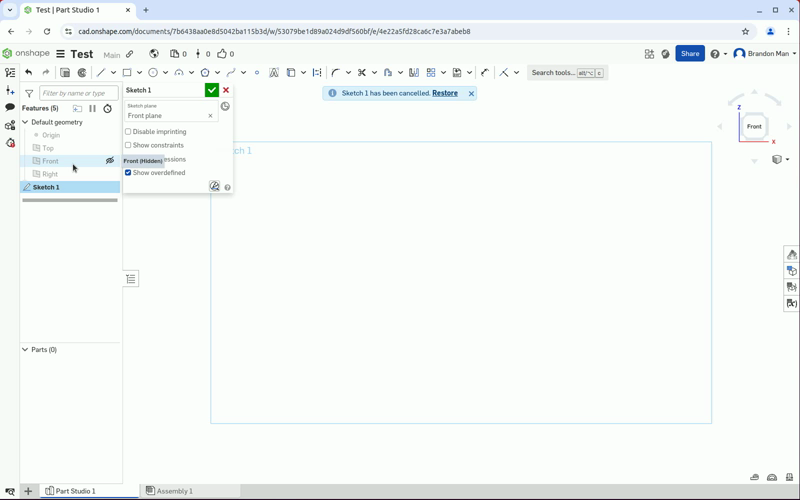
mouse_move(73, 352)
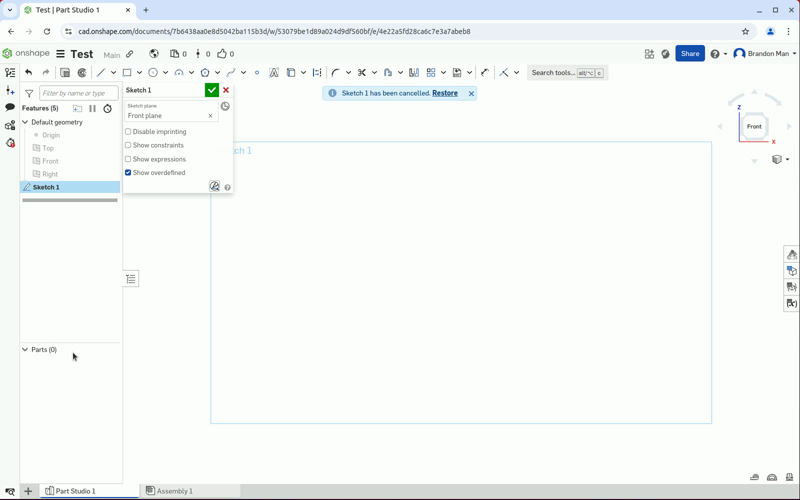
key(y)
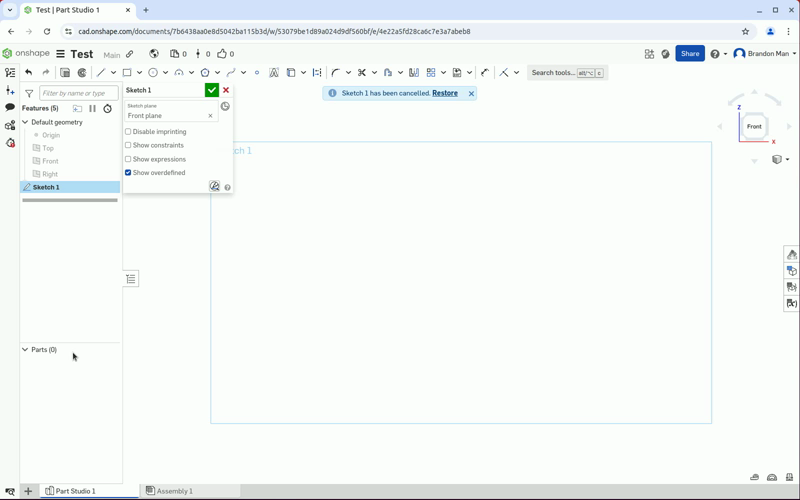
key(l)
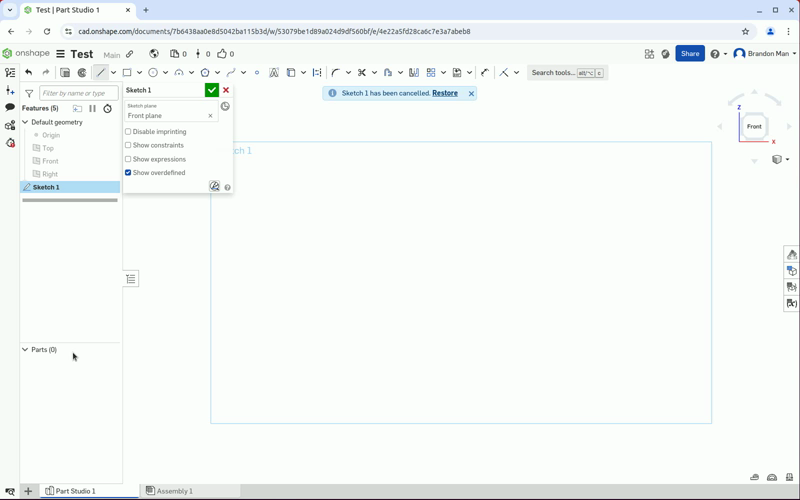
key_down(shift)
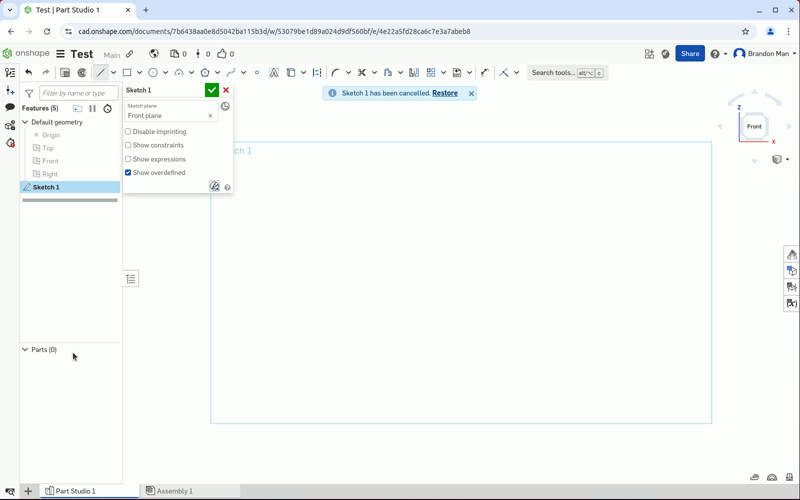
mouse_move(481, 340)
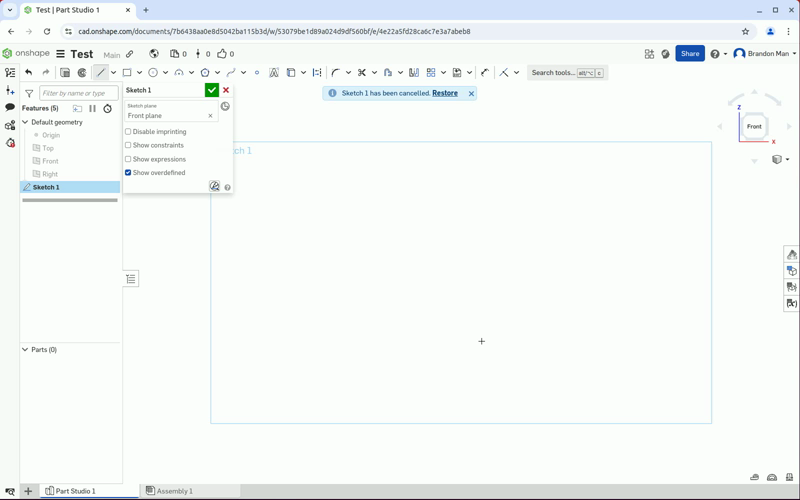
click(481, 340)
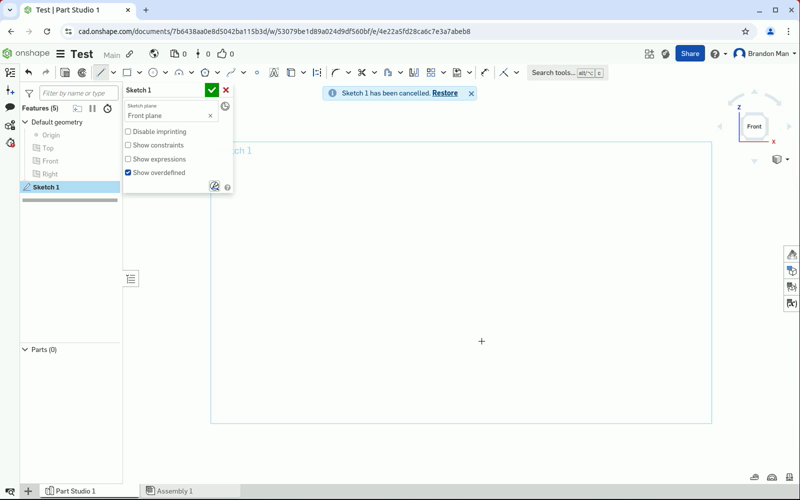
key_up(shift)
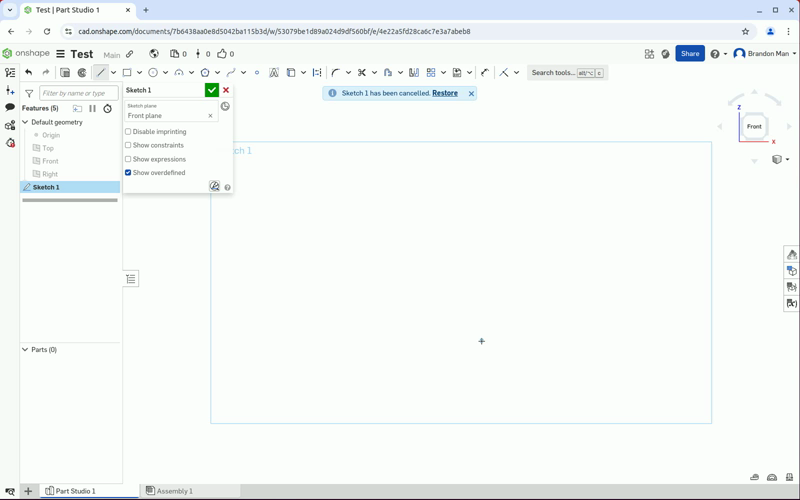
key_down(shift)
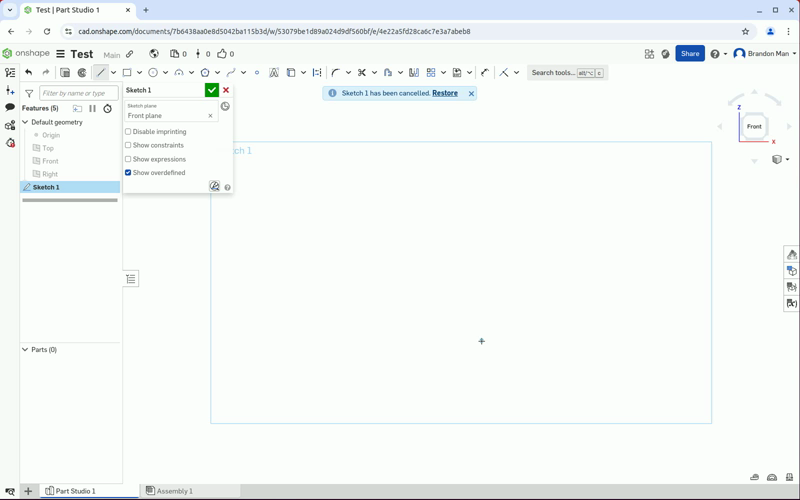
mouse_move(511, 340)
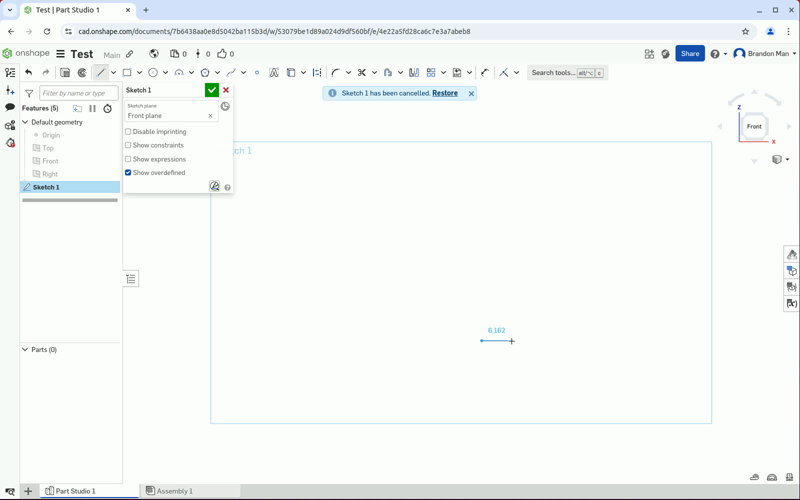
mouse_move(523, 340)
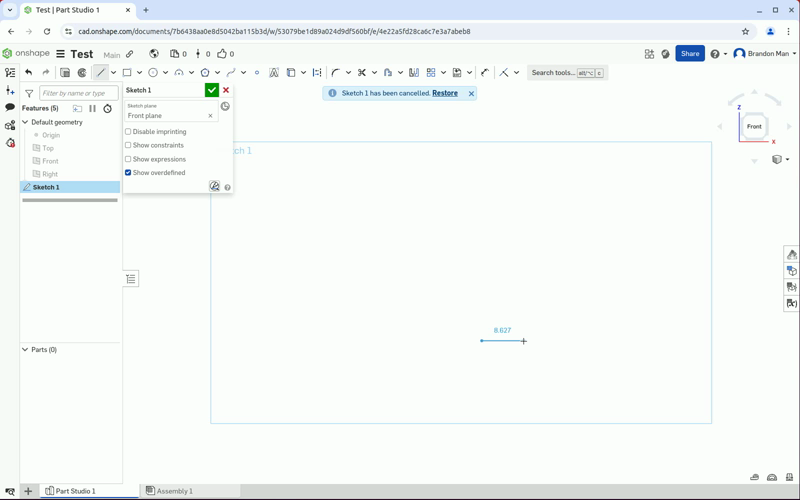
click(523, 340)
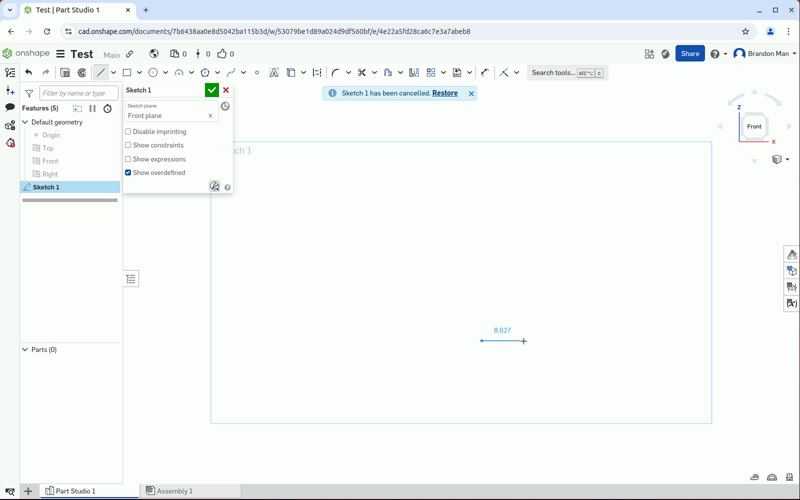
key_up(shift)
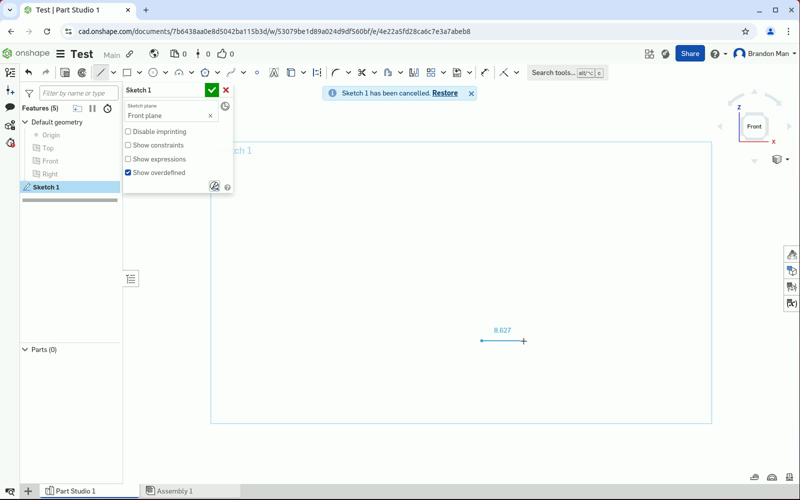
key_down(shift)
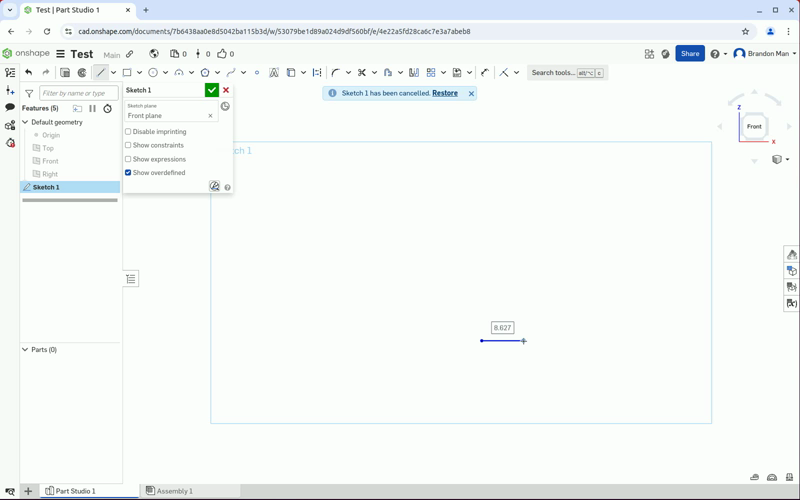
mouse_move(553, 340)
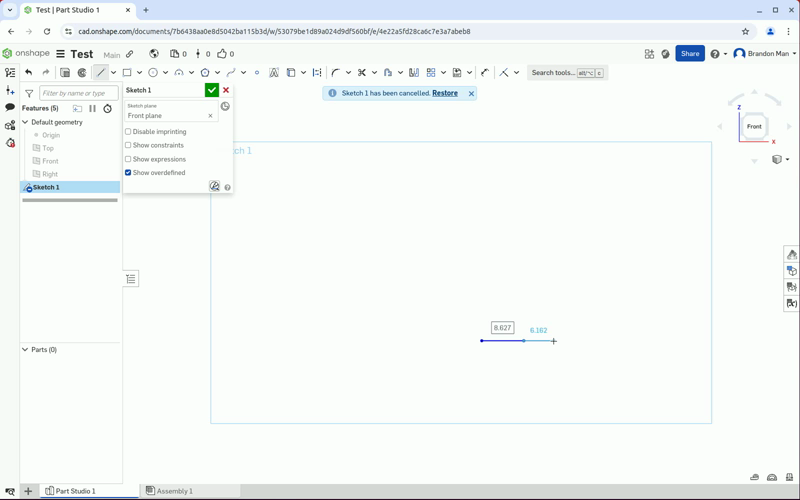
mouse_move(523, 300)
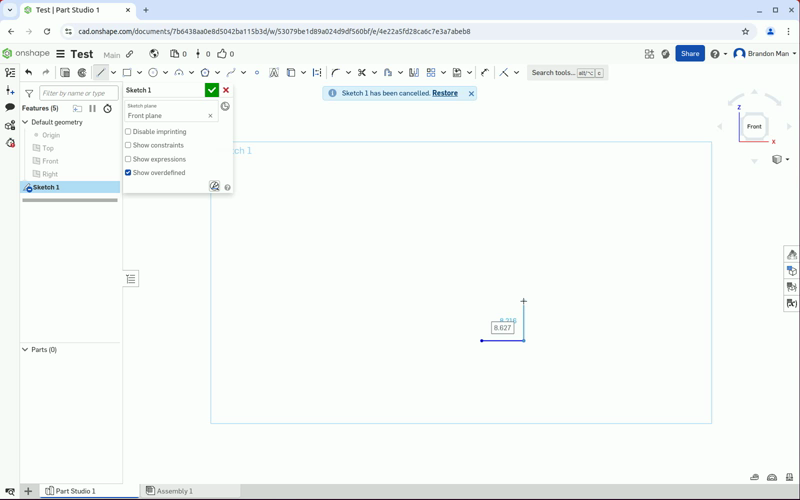
click(523, 300)
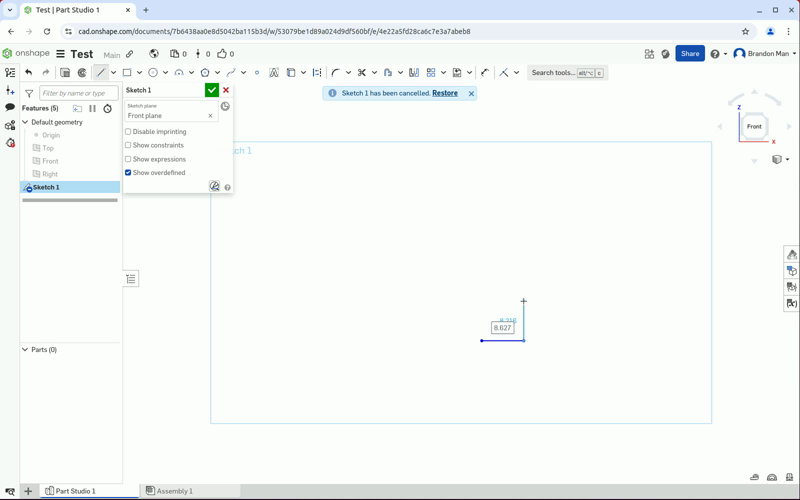
key_up(shift)
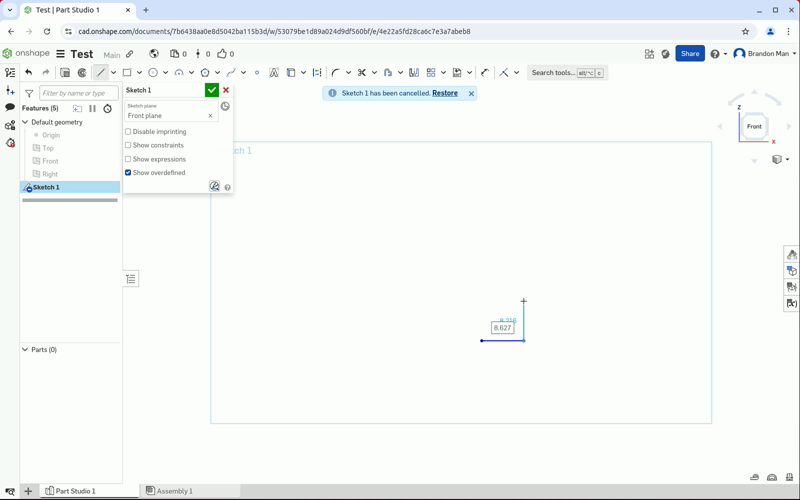
key_down(shift)
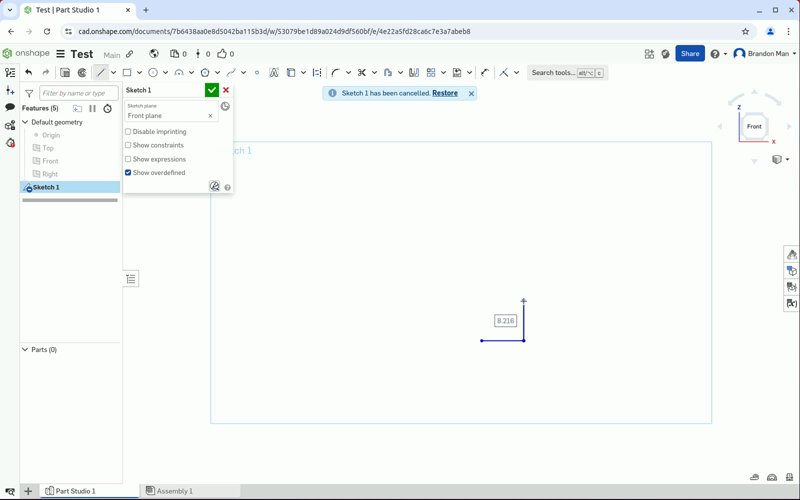
mouse_move(553, 300)
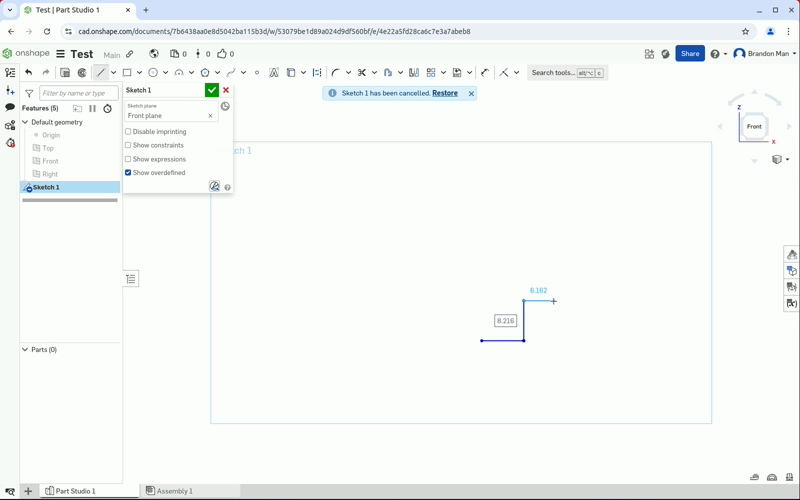
mouse_move(481, 300)
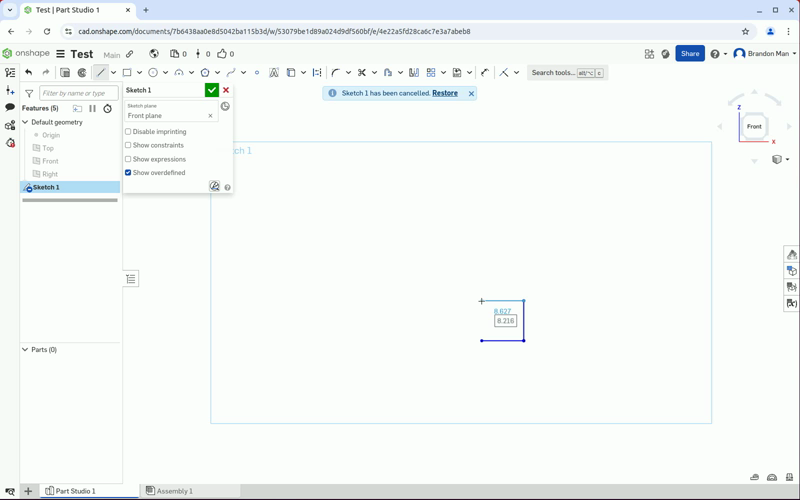
click(481, 300)
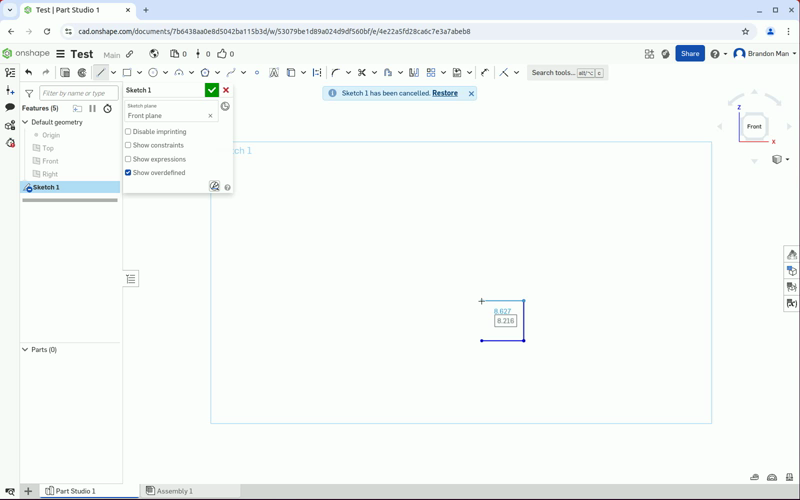
key_up(shift)
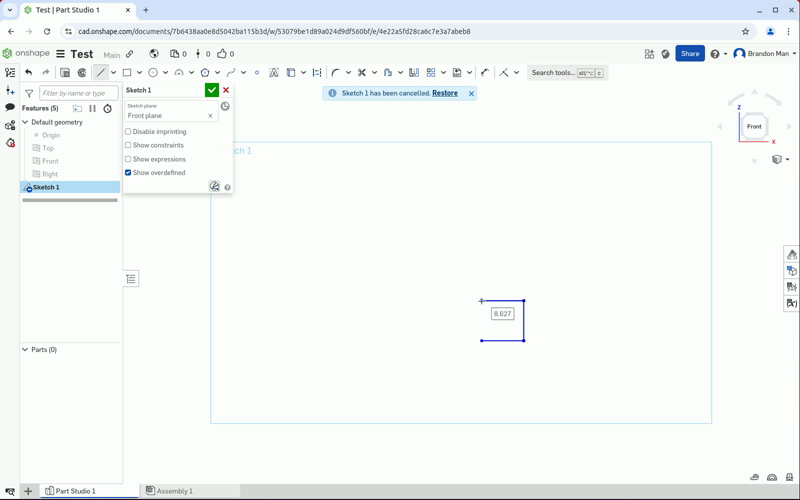
mouse_move(511, 300)
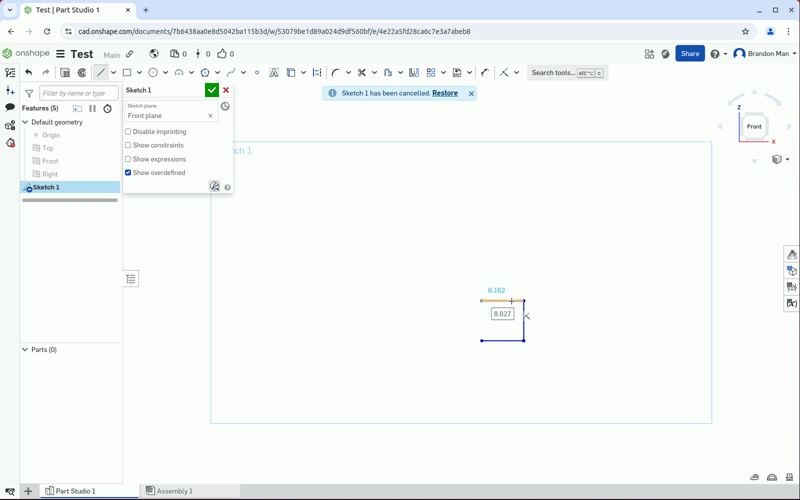
key_down(shift)
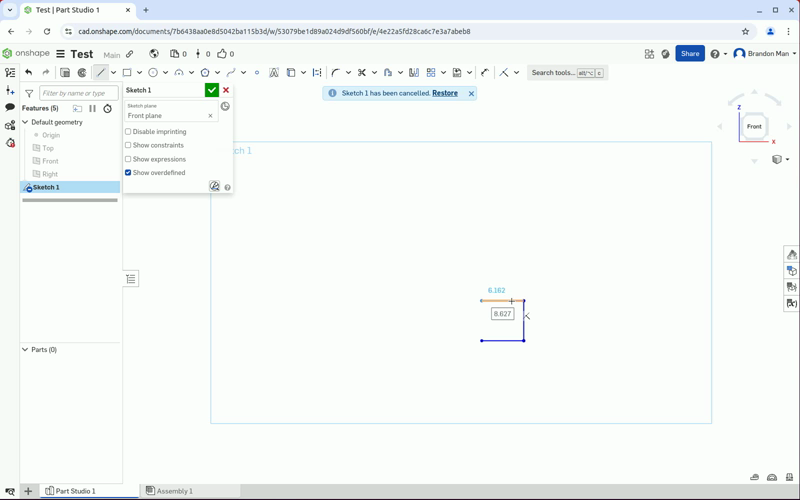
mouse_move(481, 340)
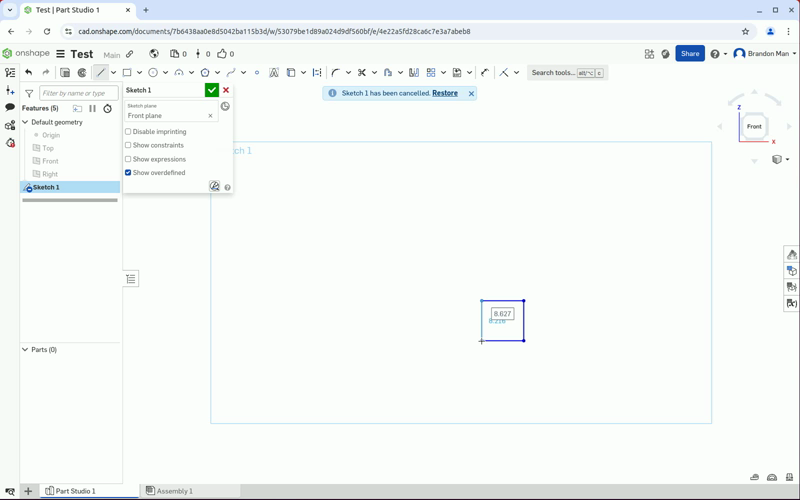
key_up(shift)
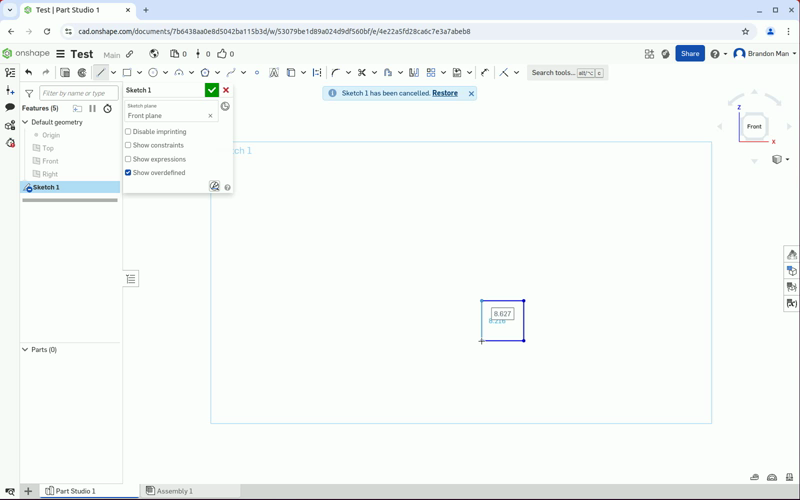
click(481, 340)
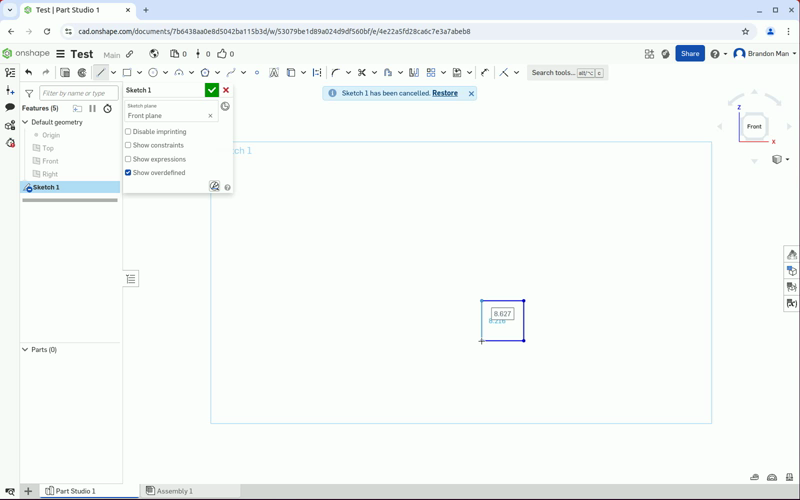
key(esc)
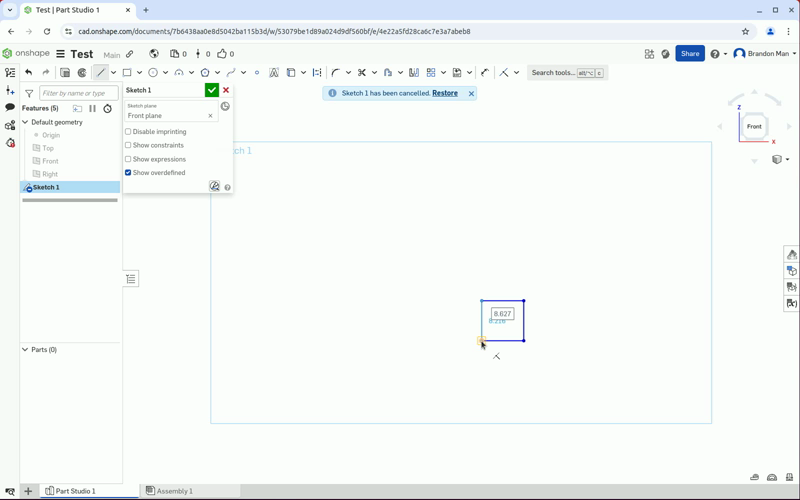
mouse_move(518, 302)
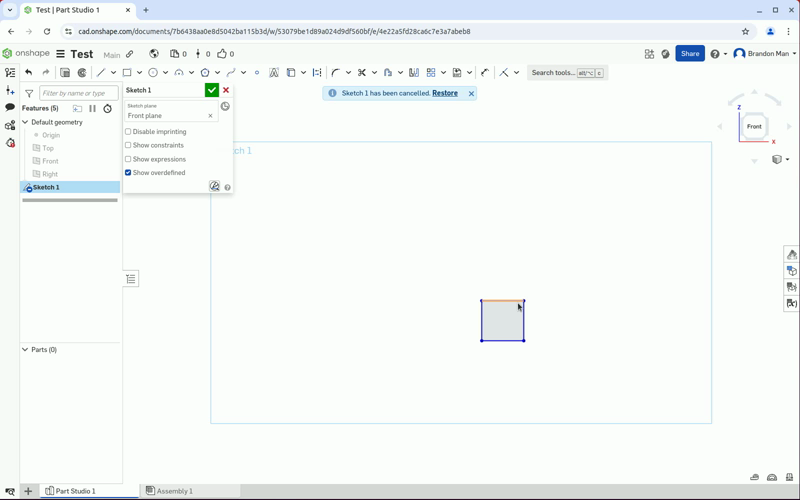
scroll(6)
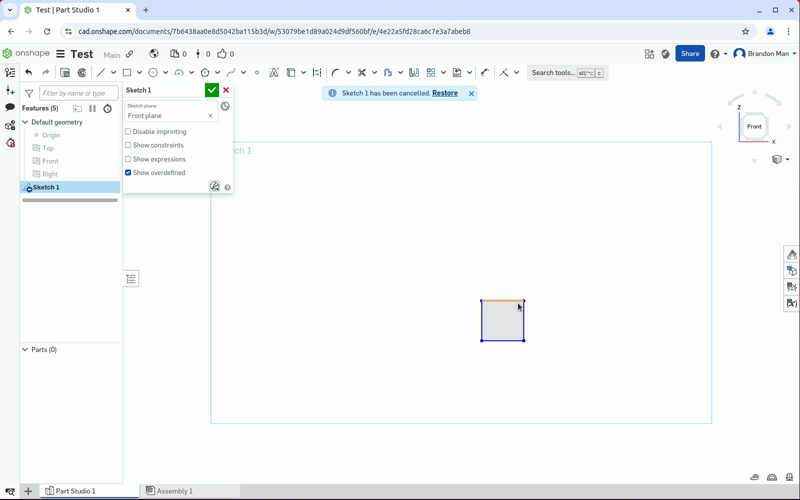
scroll(6)
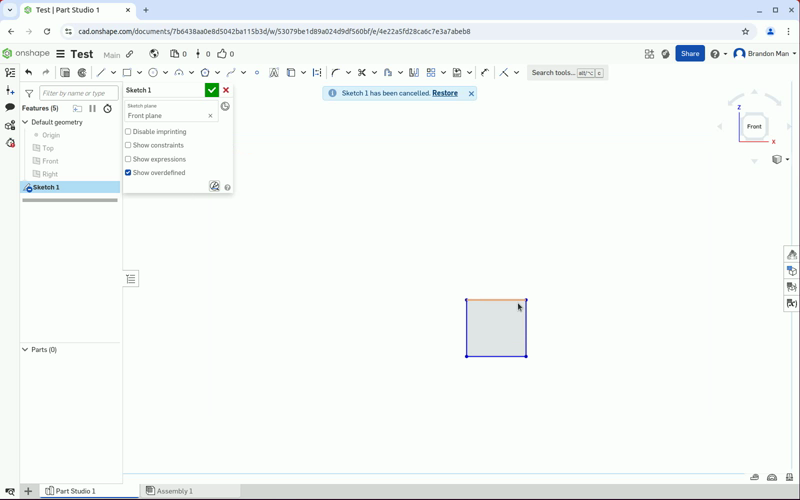
scroll(6)
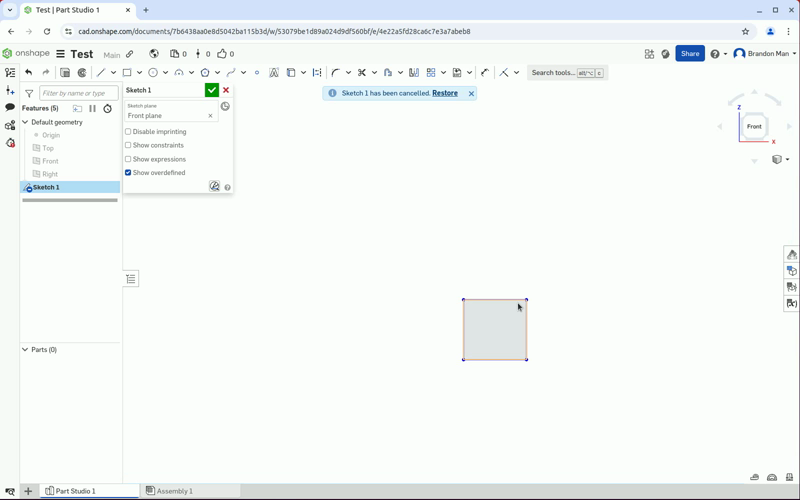
scroll(6)
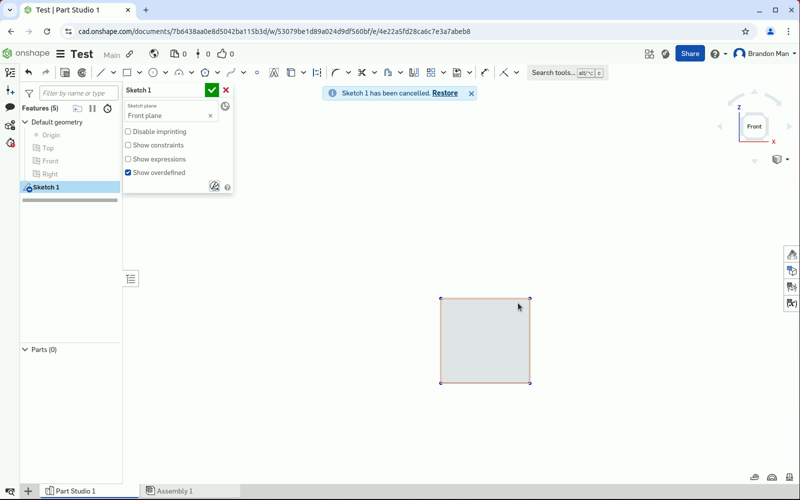
scroll(6)
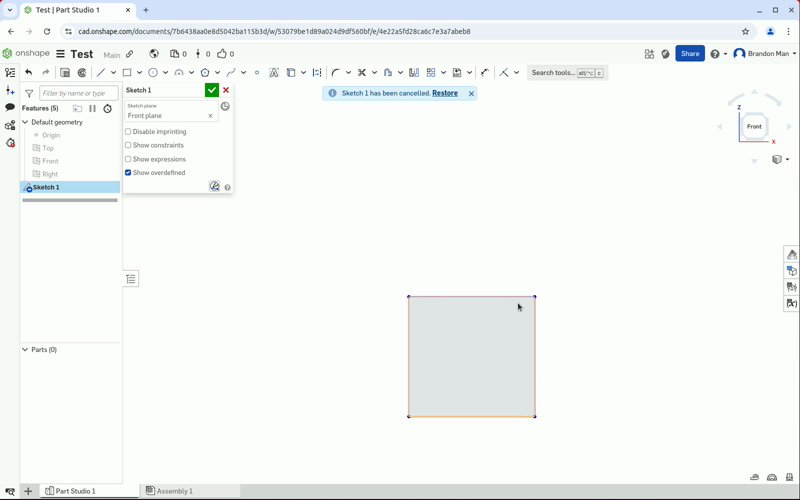
scroll(6)
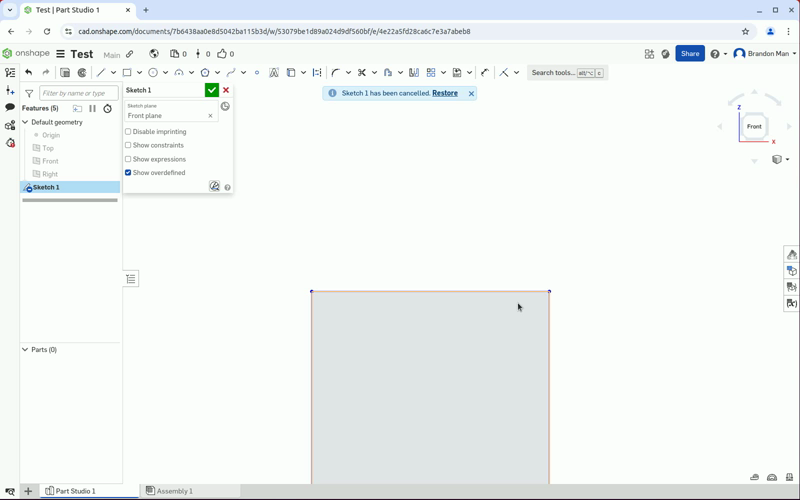
scroll(6)
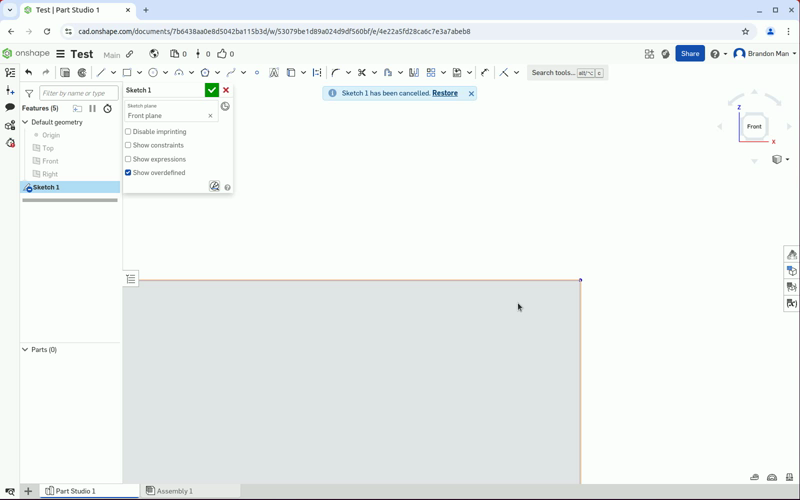
click(518, 302)
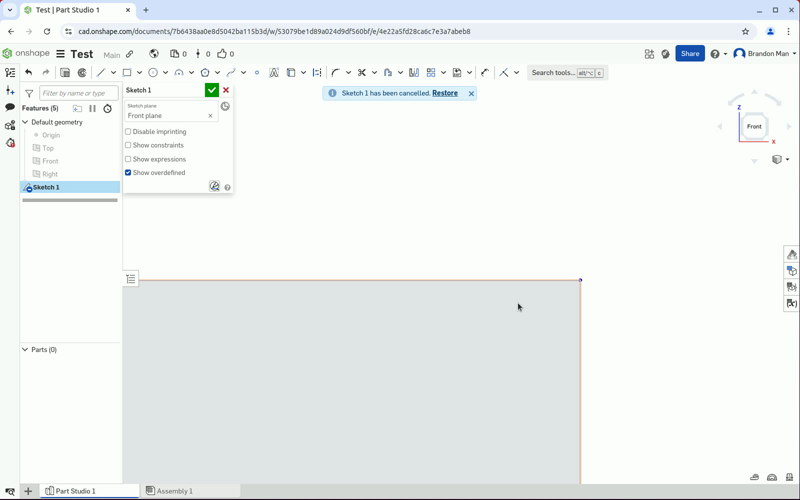
scroll(-6)
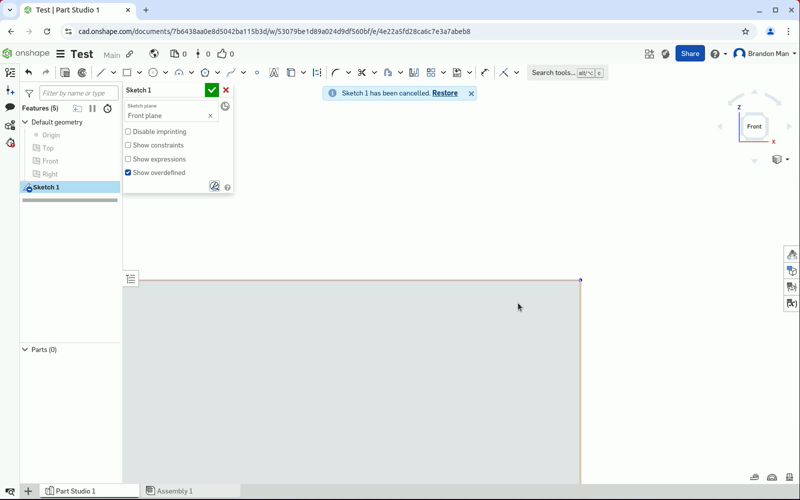
scroll(-6)
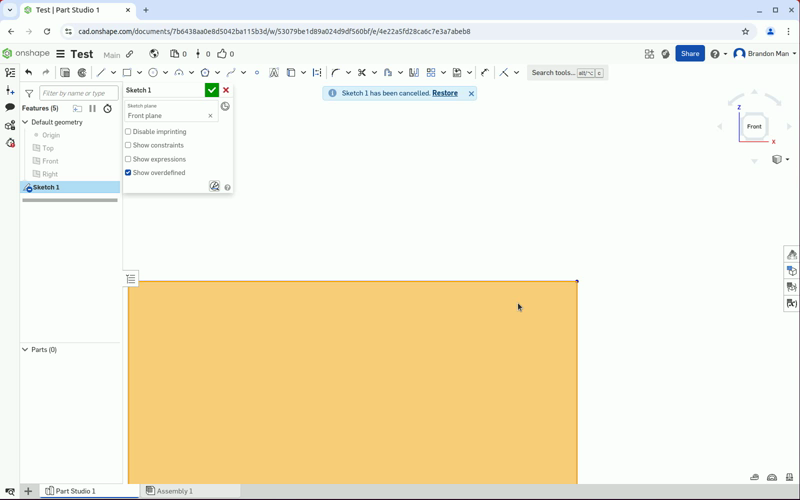
scroll(-6)
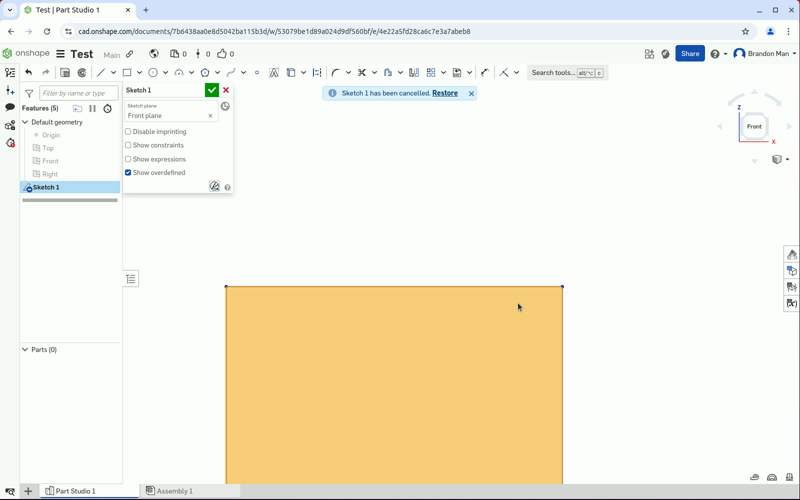
scroll(-6)
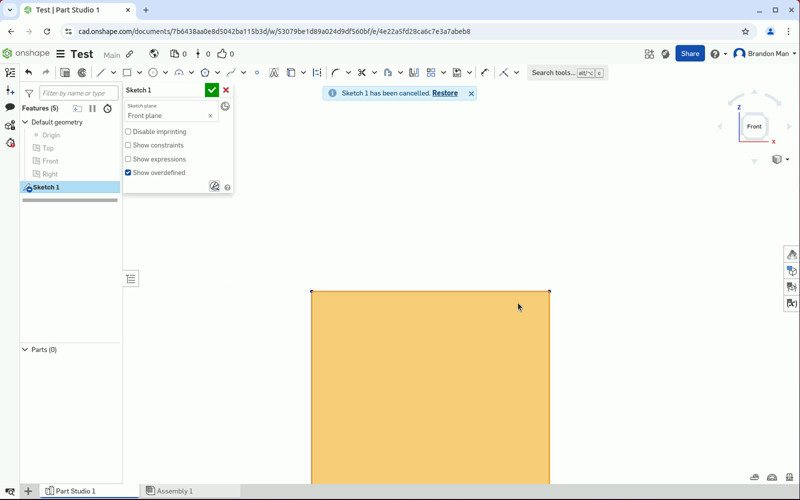
scroll(-6)
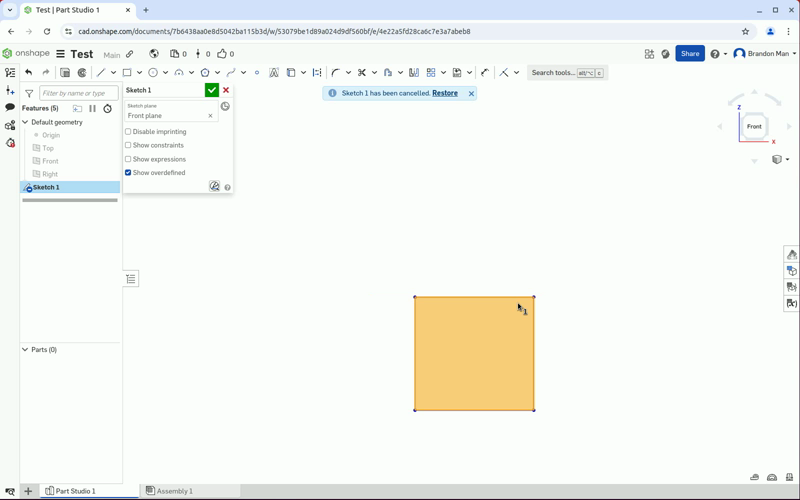
scroll(-6)
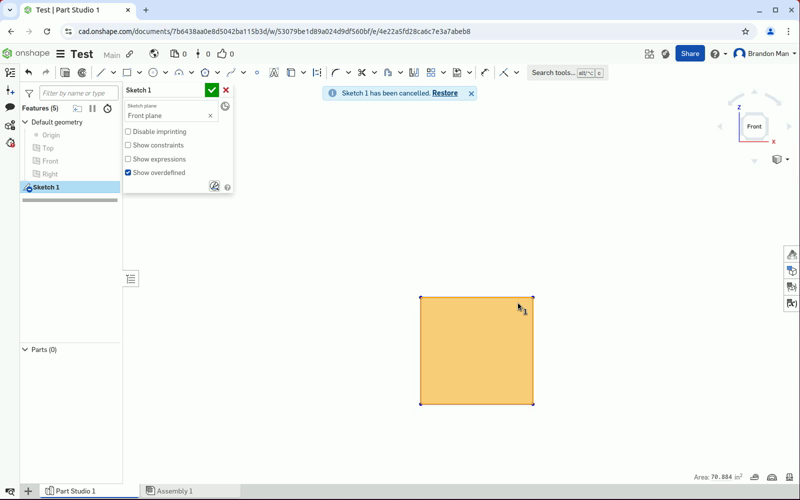
scroll(-6)
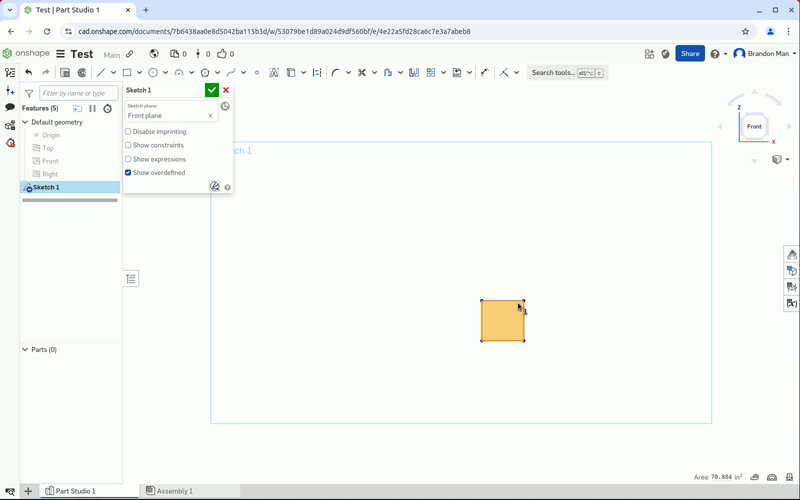
mouse_move(73, 352)
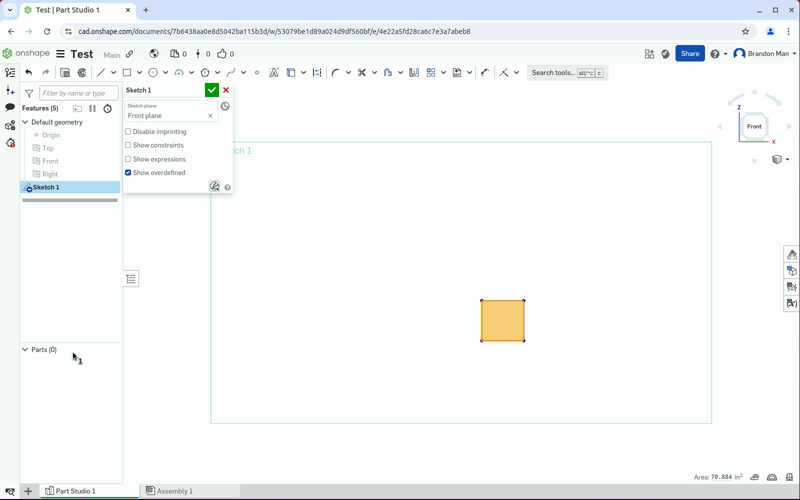
key(shift+y)
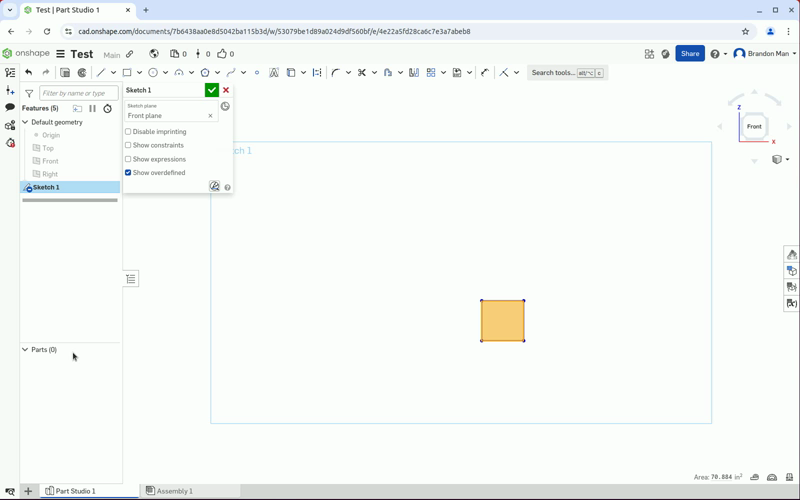
key(shift+e)
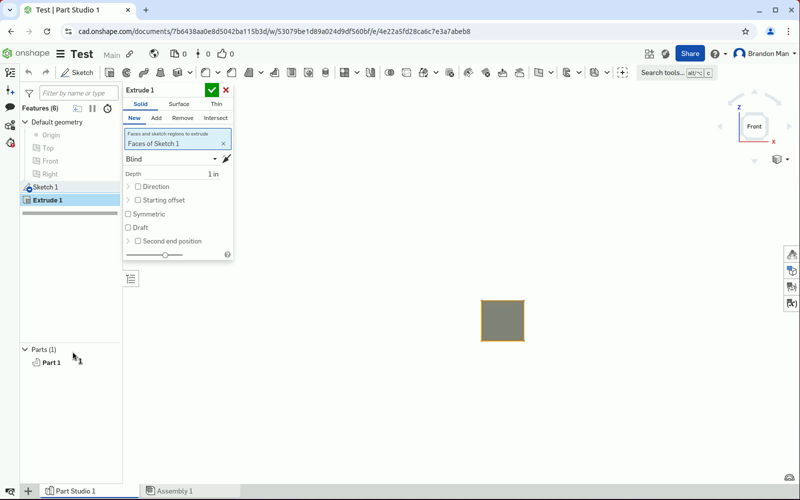
mouse_move(143, 106)
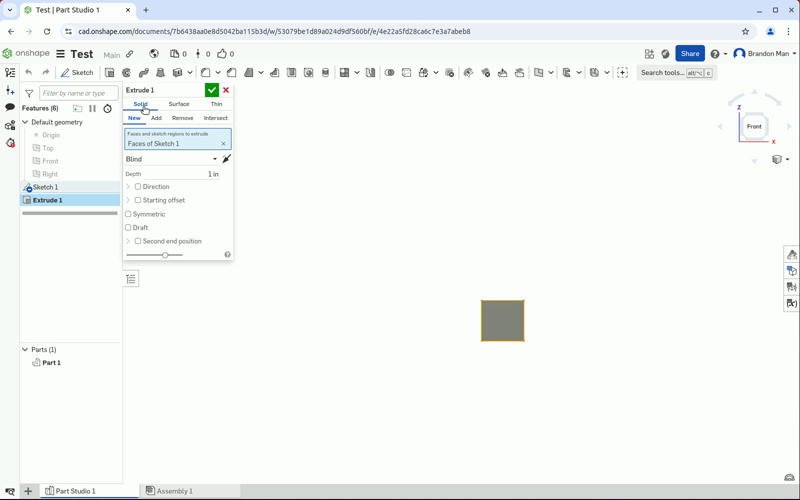
click(143, 106)
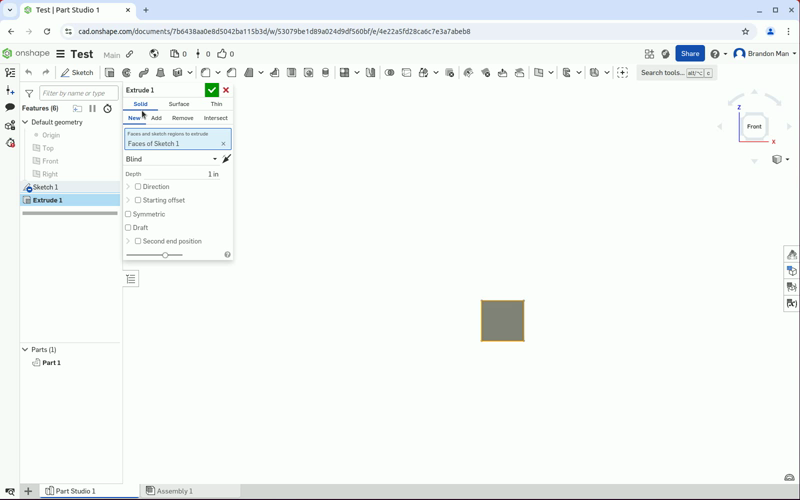
mouse_move(137, 120)
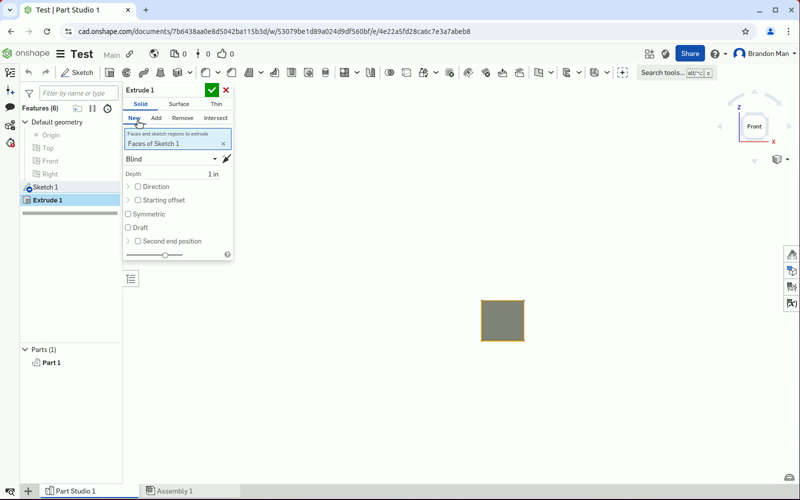
click(137, 120)
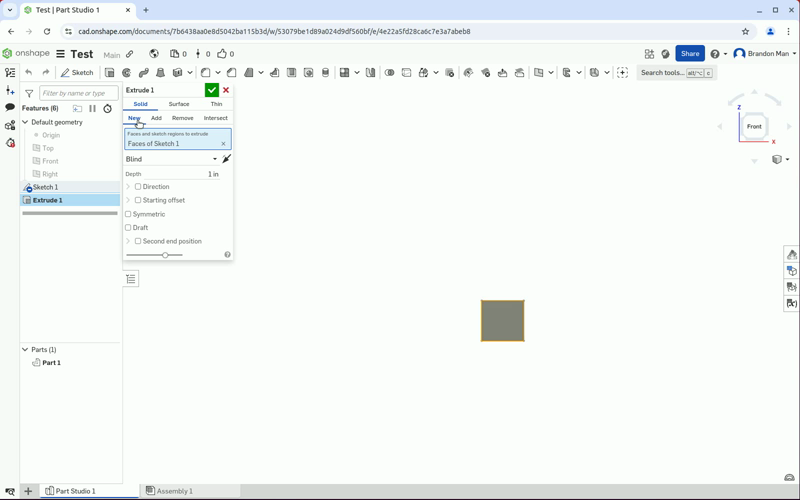
key(tab, 4)
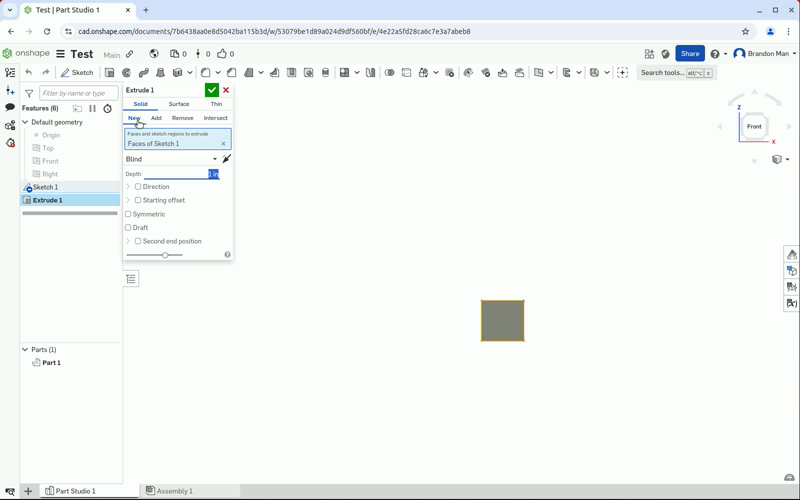
text(0.963)
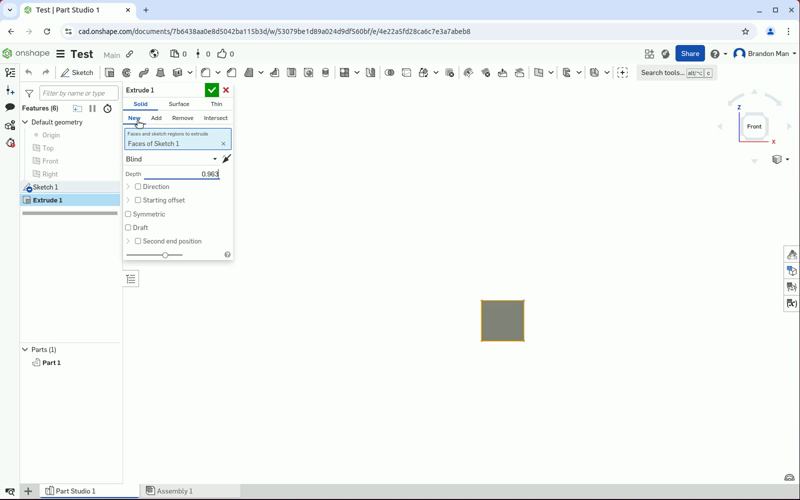
key(enter)
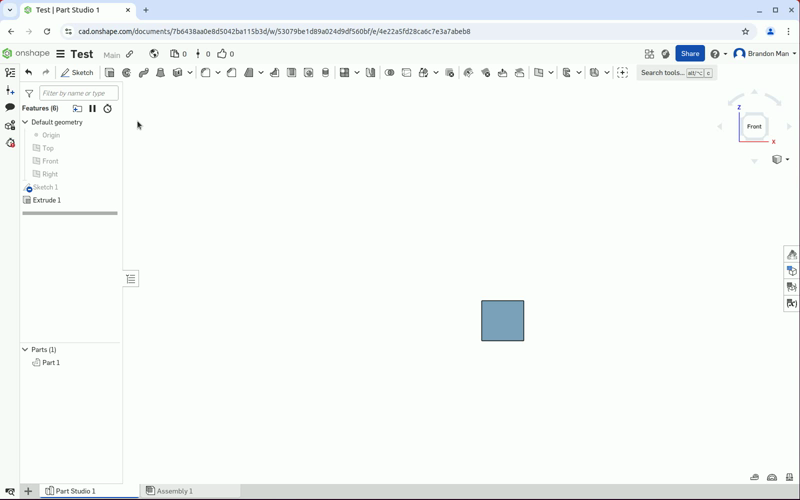
key(shift+h)
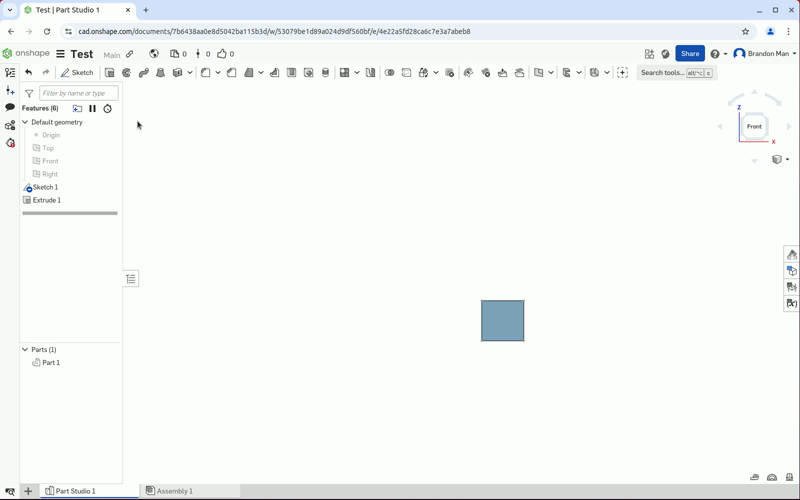
key(shift+h)
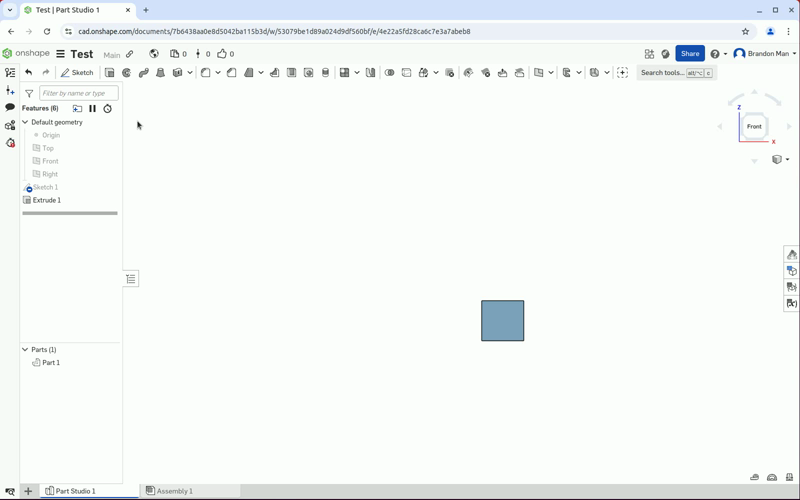
mouse_move(73, 189)
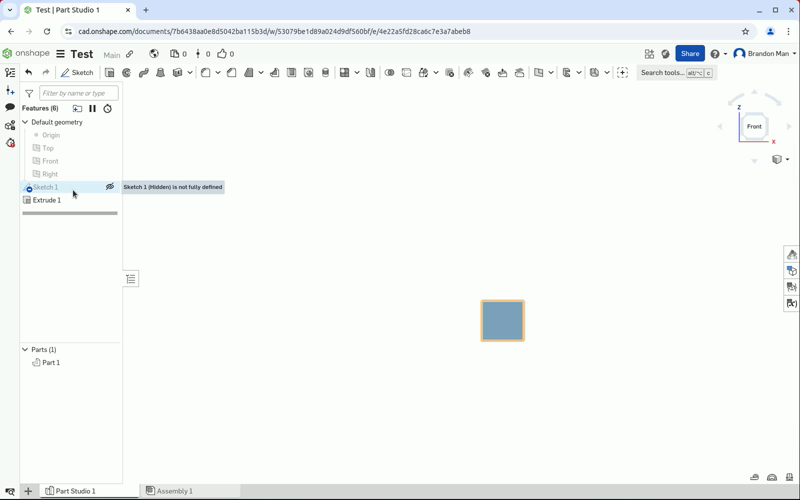
click(73, 189)
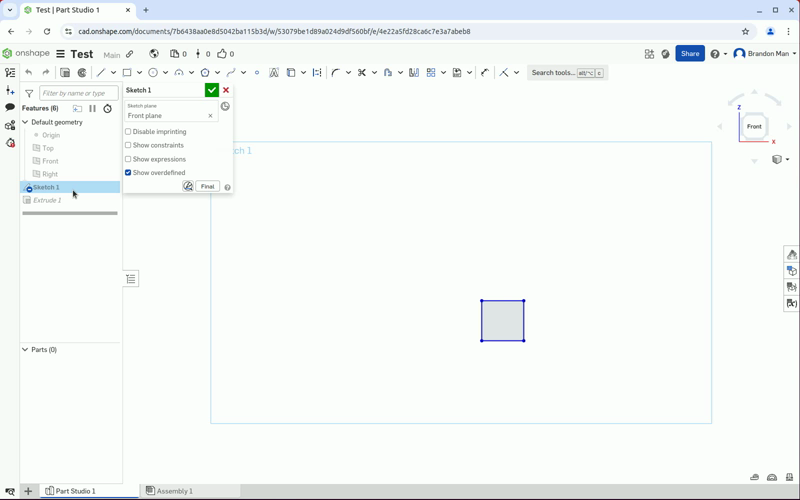
mouse_move(229, 92)
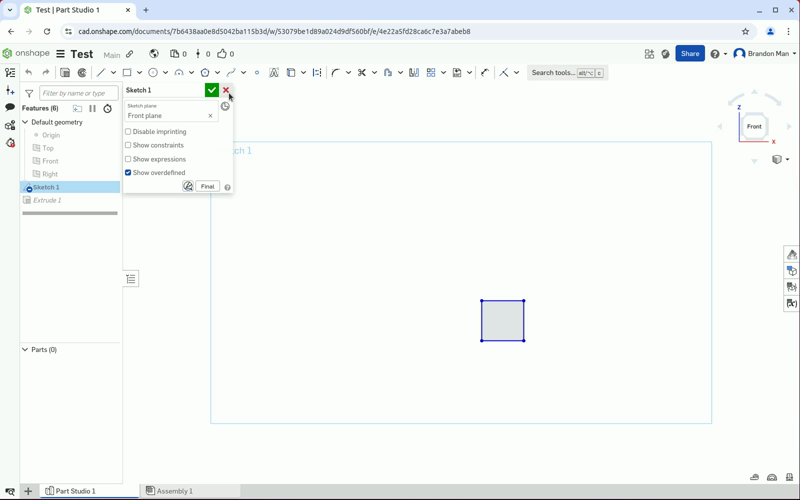
click(229, 92)
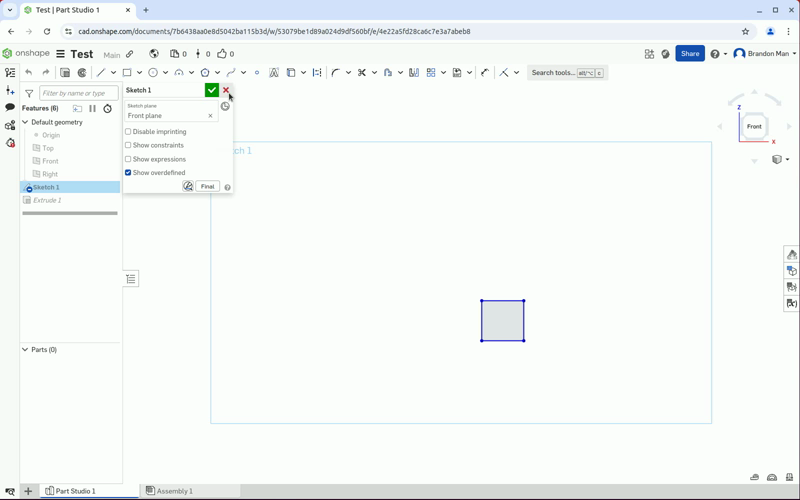
key(shift+s)
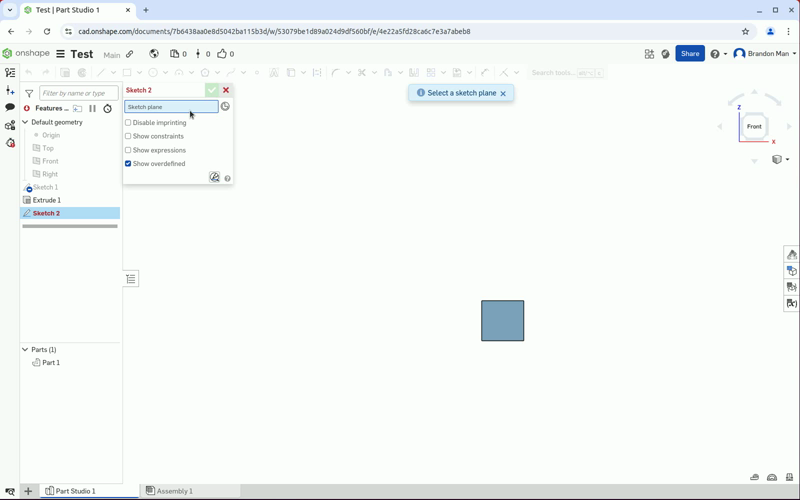
mouse_move(73, 163)
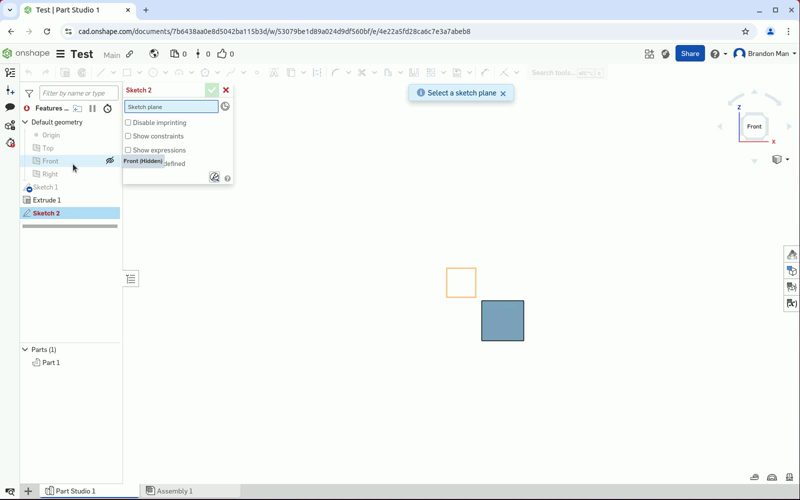
click(73, 163)
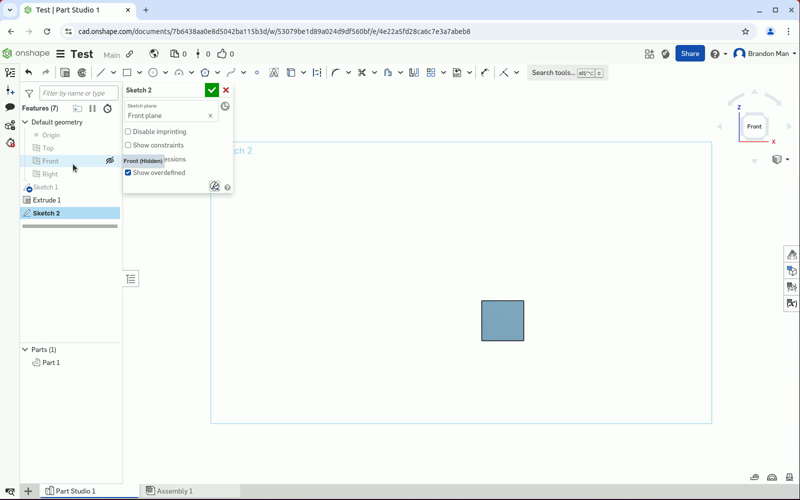
mouse_move(73, 352)
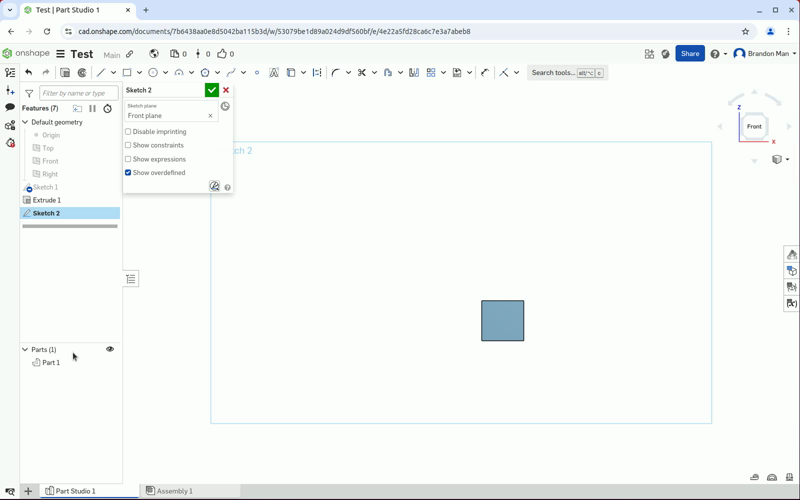
key(y)
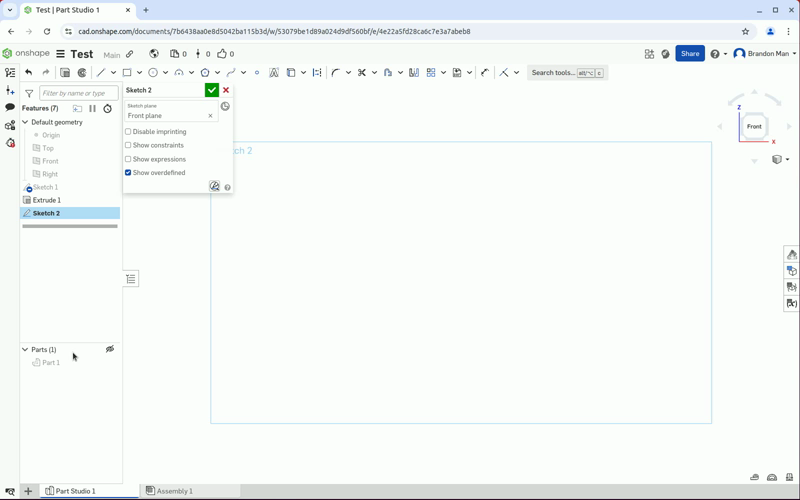
key(l)
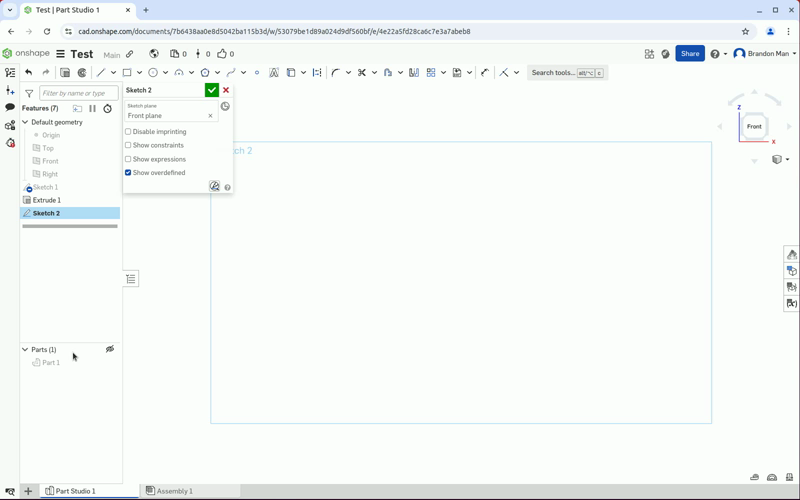
key_down(shift)
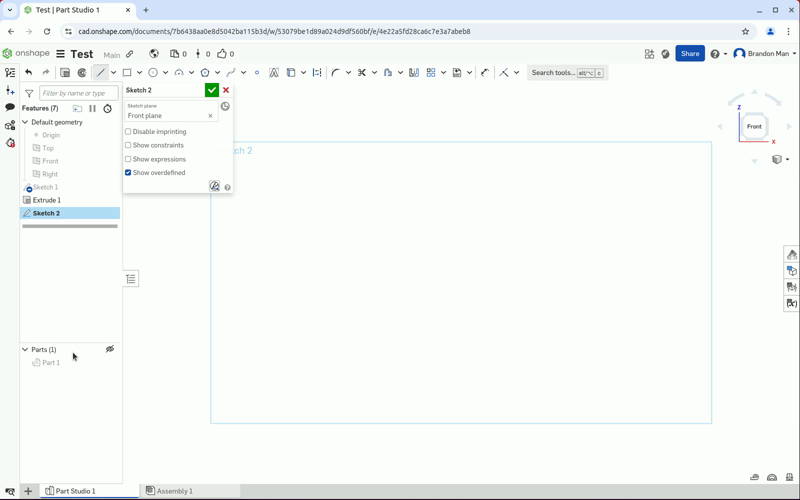
mouse_move(348, 355)
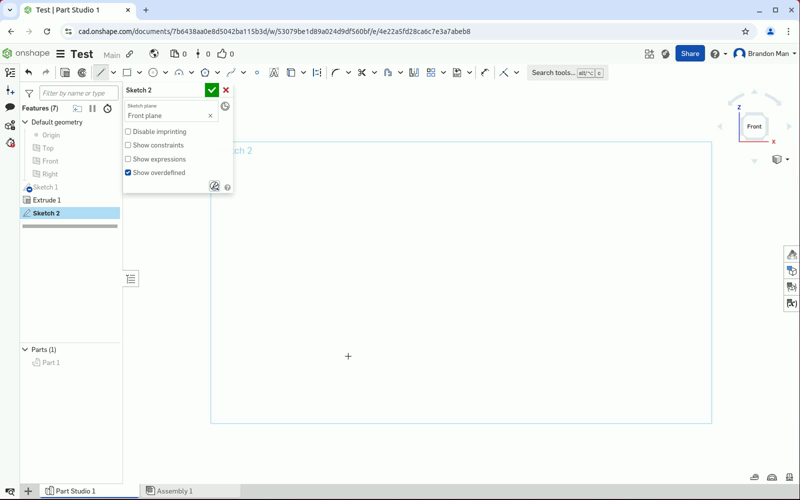
click(348, 355)
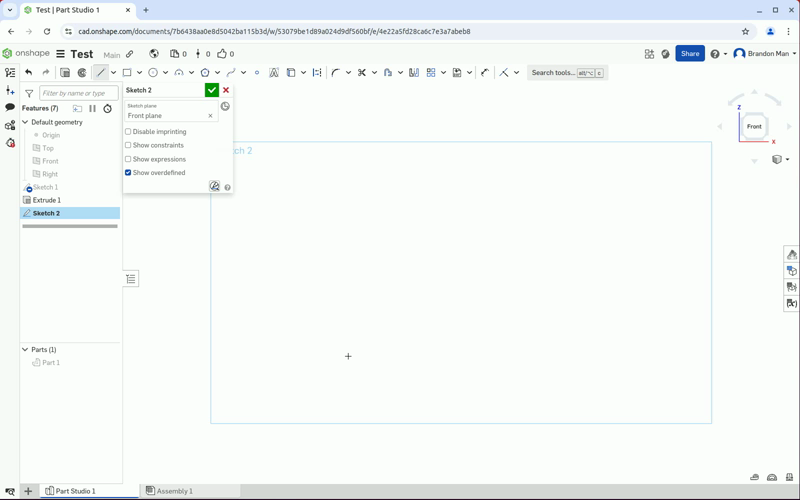
key_up(shift)
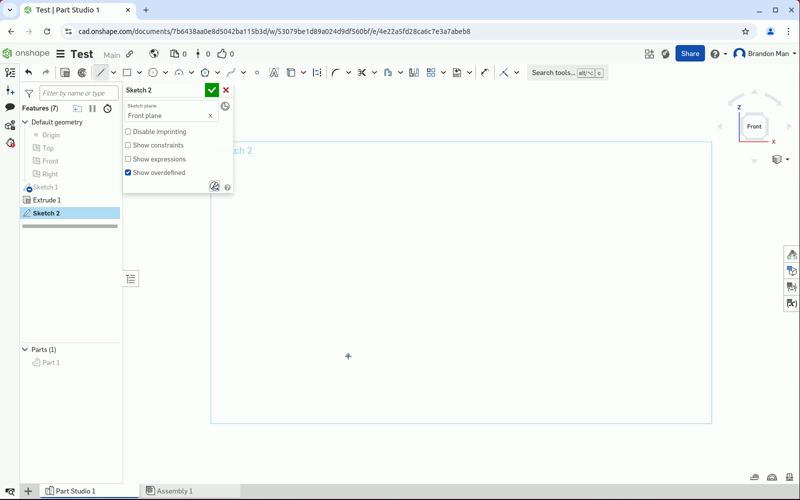
key_down(shift)
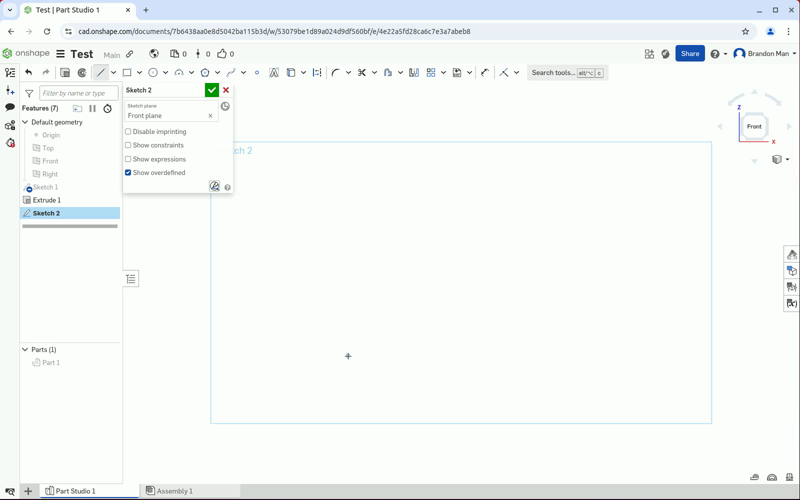
mouse_move(378, 355)
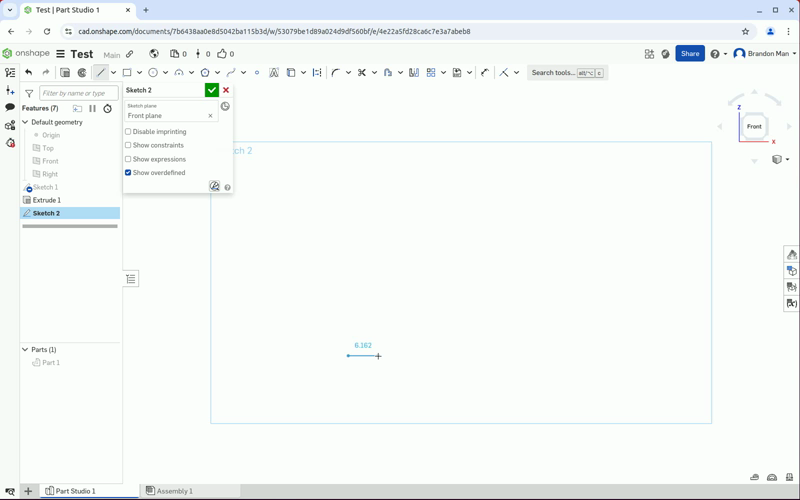
mouse_move(389, 355)
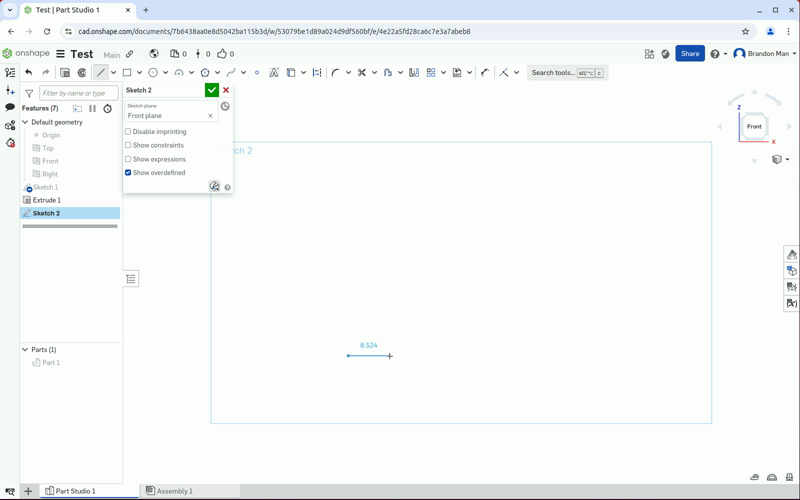
click(389, 355)
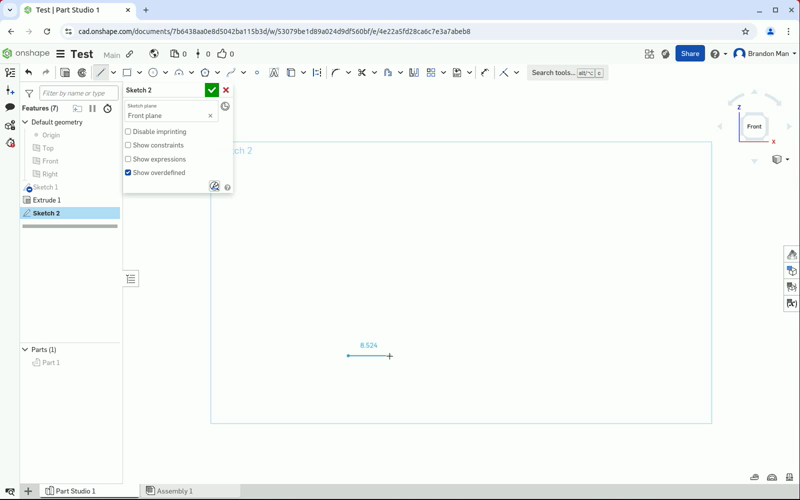
key_up(shift)
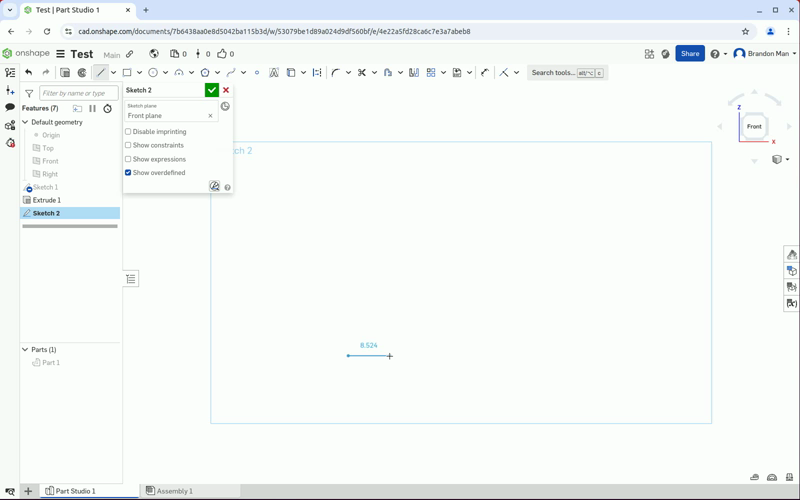
key_down(shift)
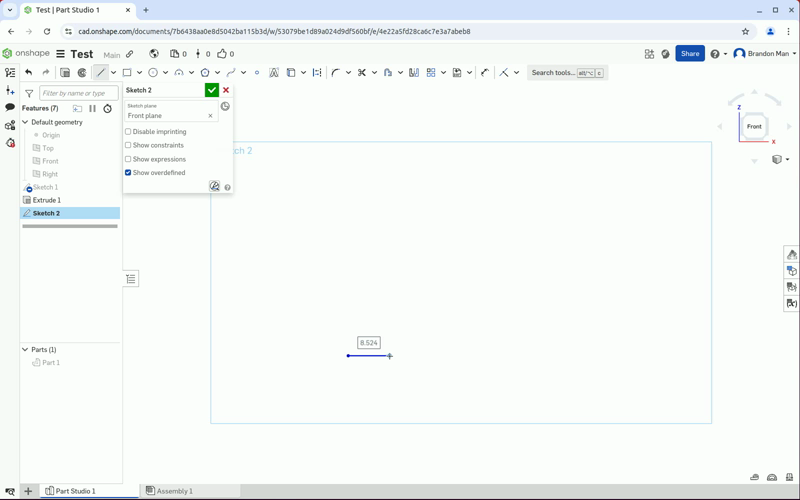
mouse_move(420, 355)
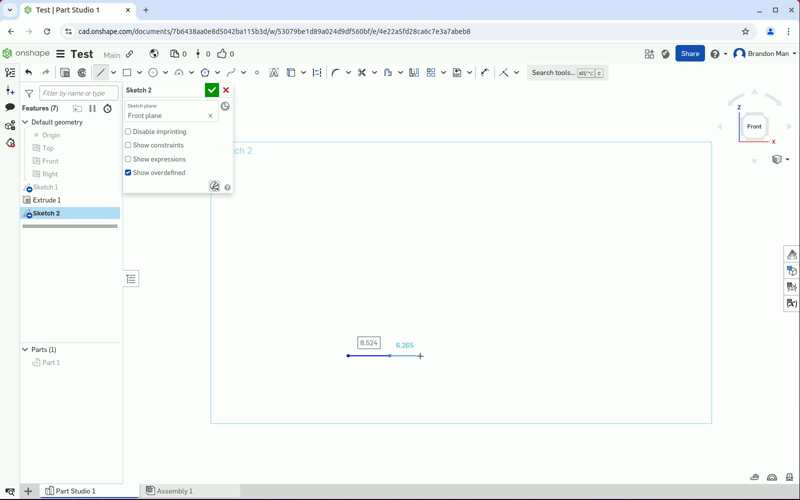
mouse_move(389, 313)
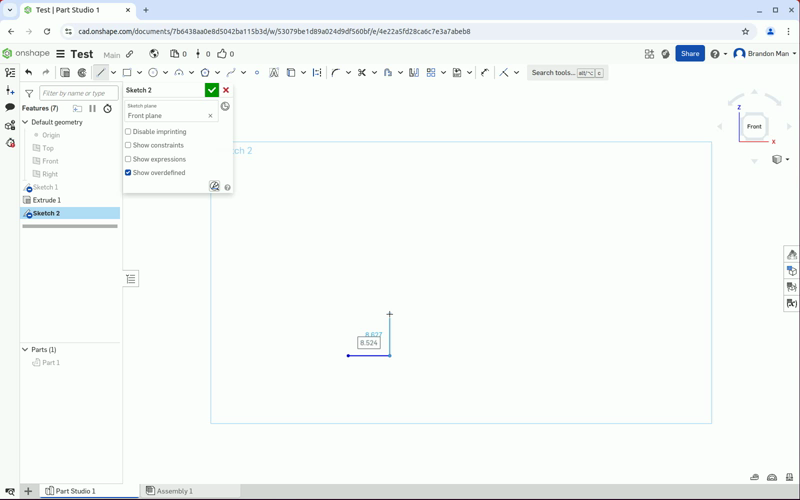
click(389, 313)
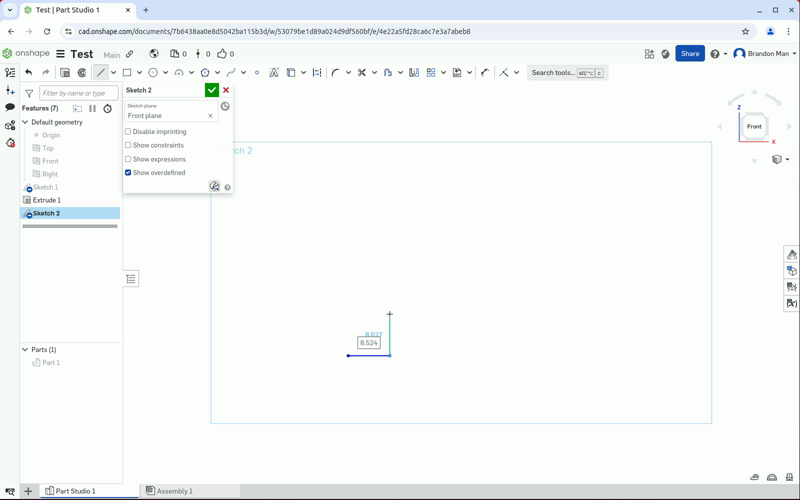
key_up(shift)
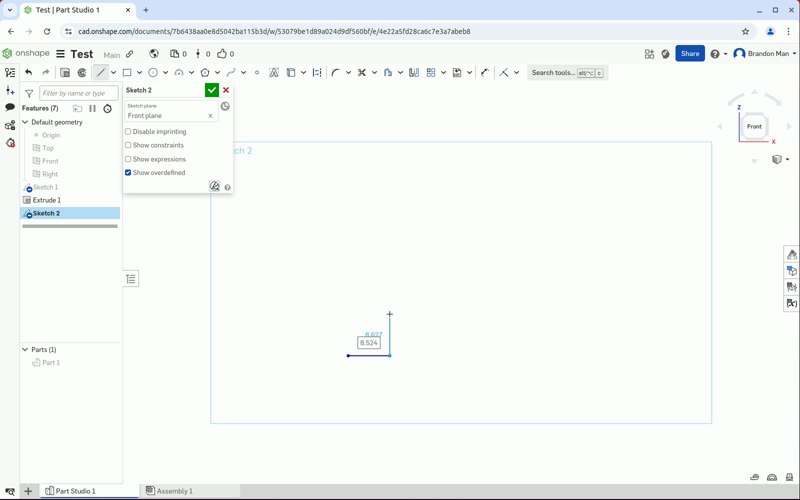
key_down(shift)
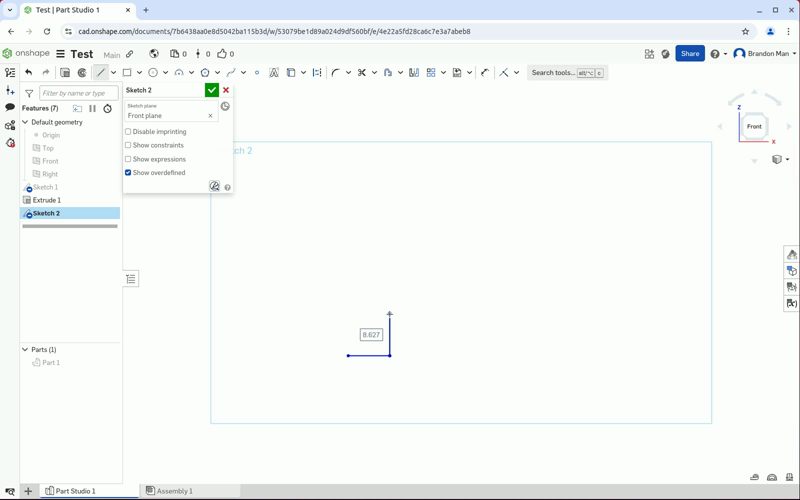
mouse_move(420, 313)
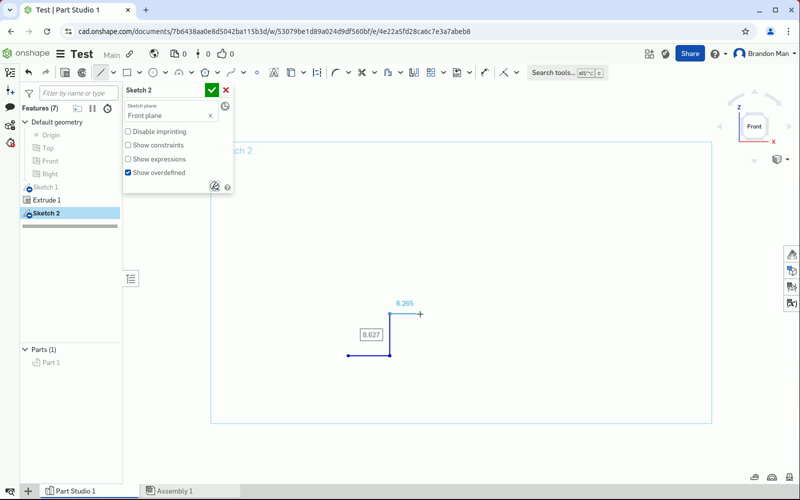
mouse_move(348, 313)
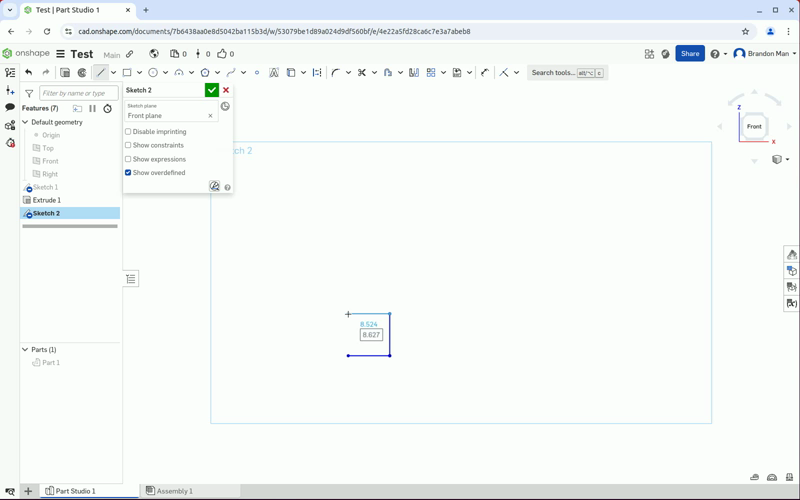
click(348, 313)
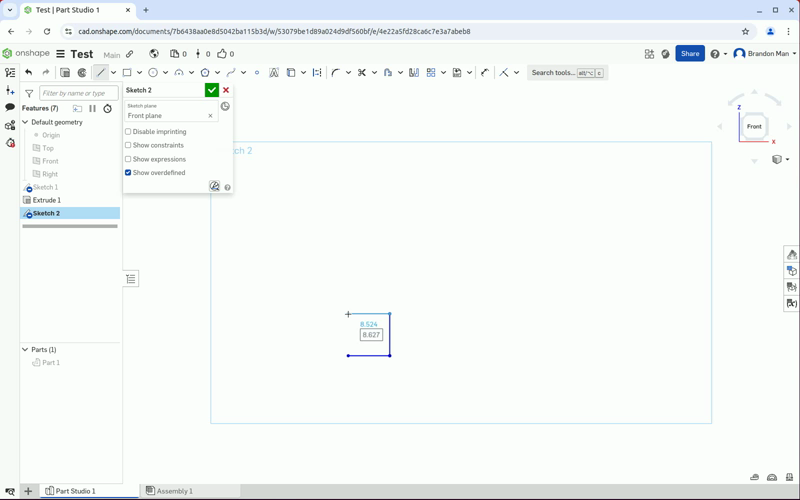
key_up(shift)
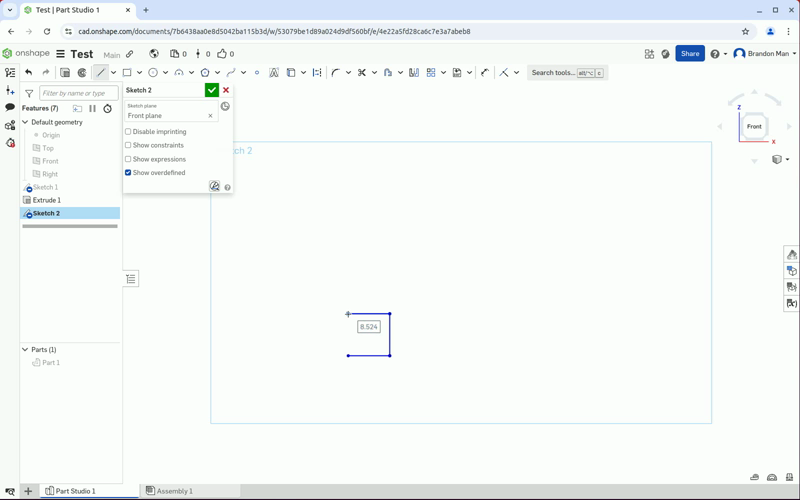
mouse_move(378, 313)
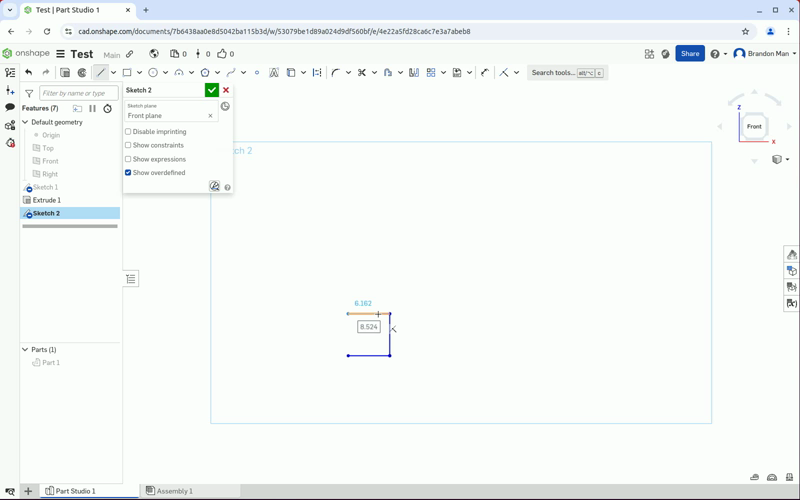
key_down(shift)
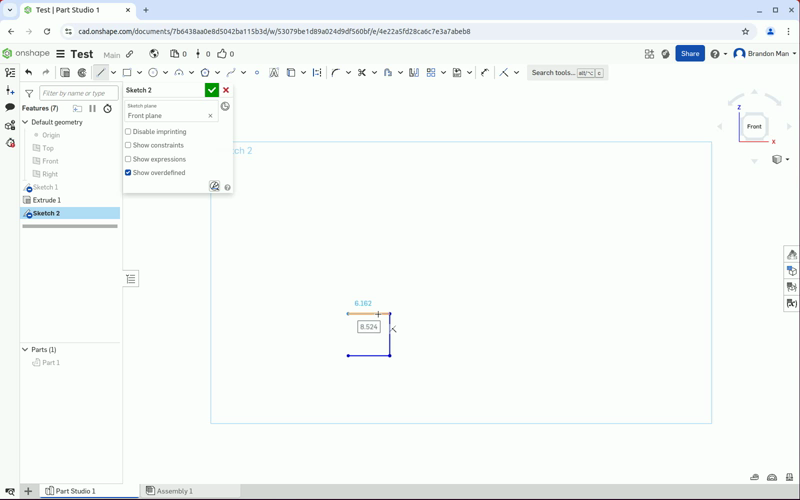
mouse_move(348, 355)
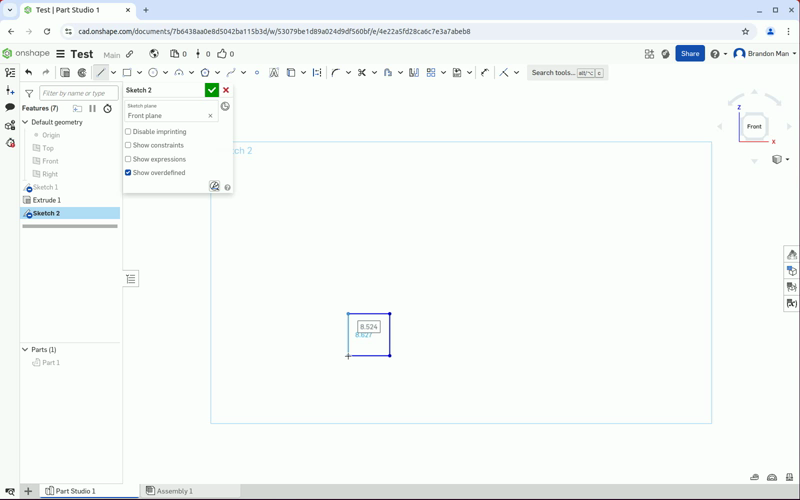
key_up(shift)
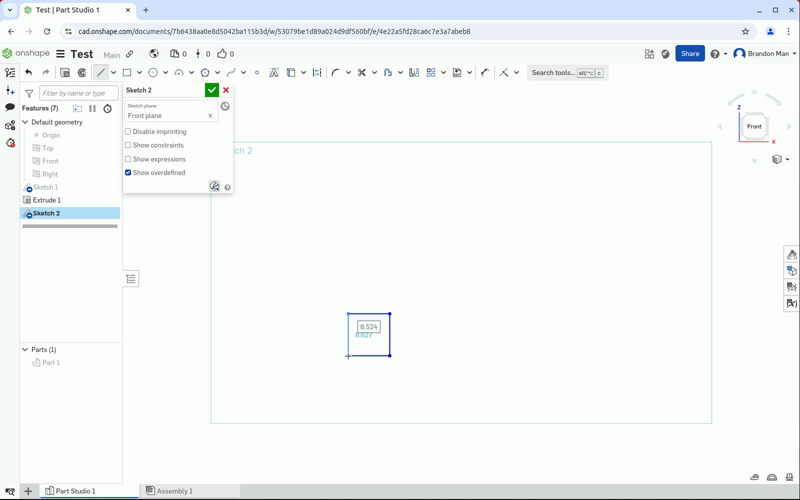
click(348, 355)
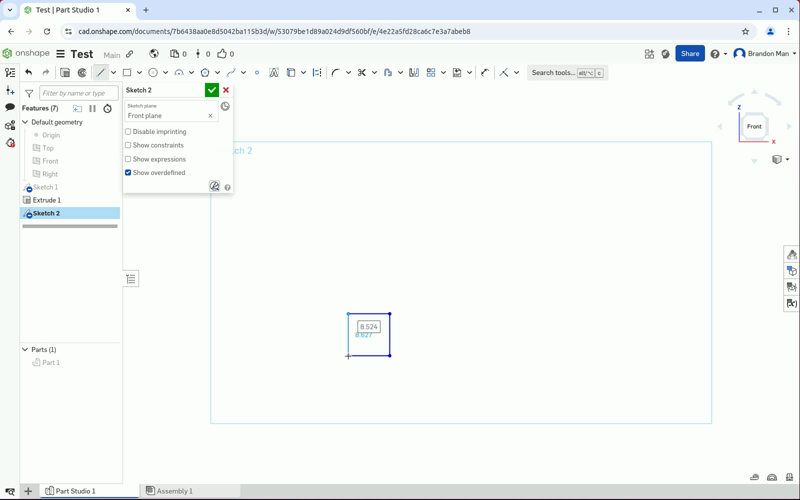
key(esc)
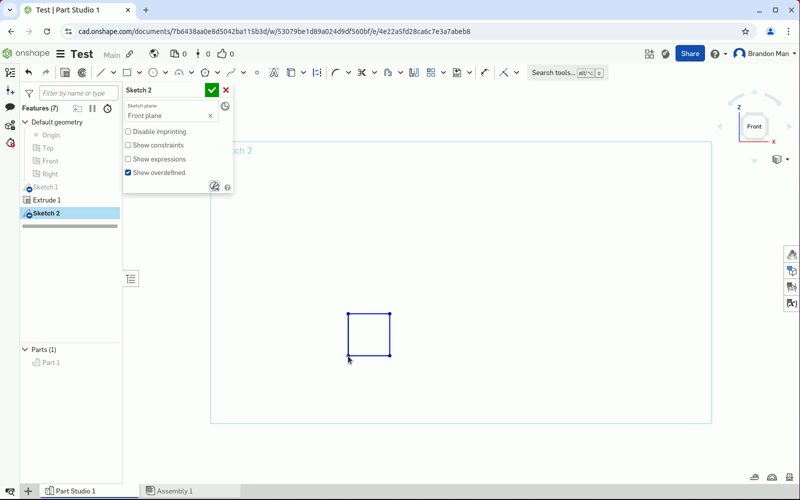
mouse_move(357, 321)
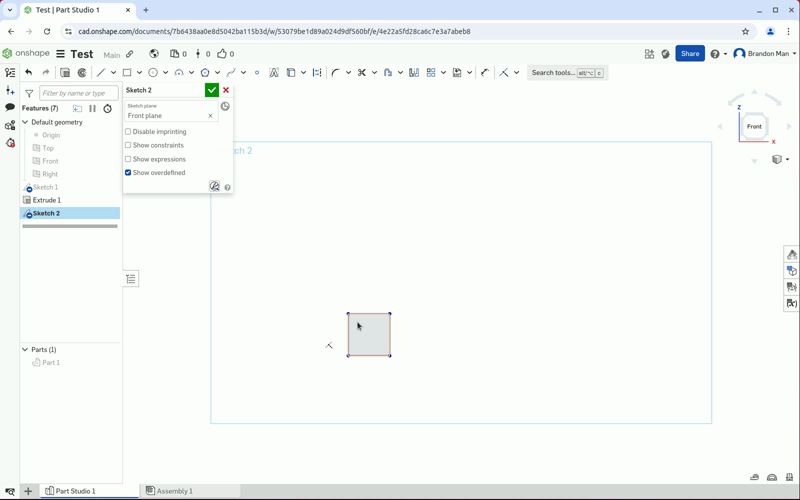
scroll(6)
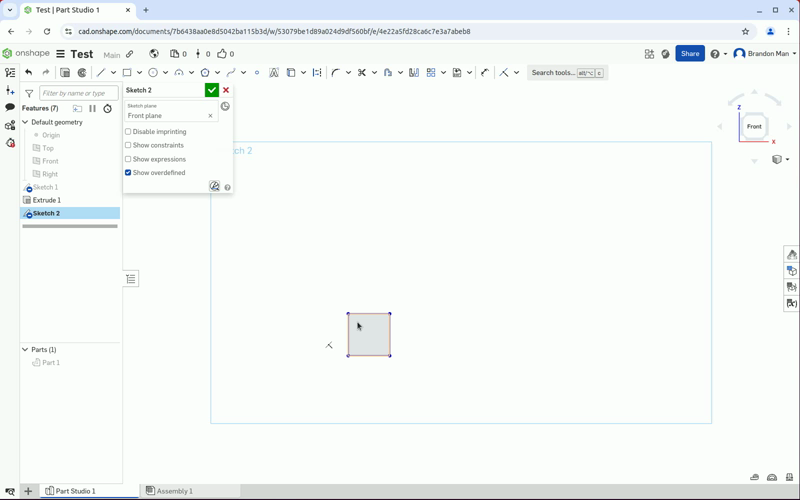
scroll(6)
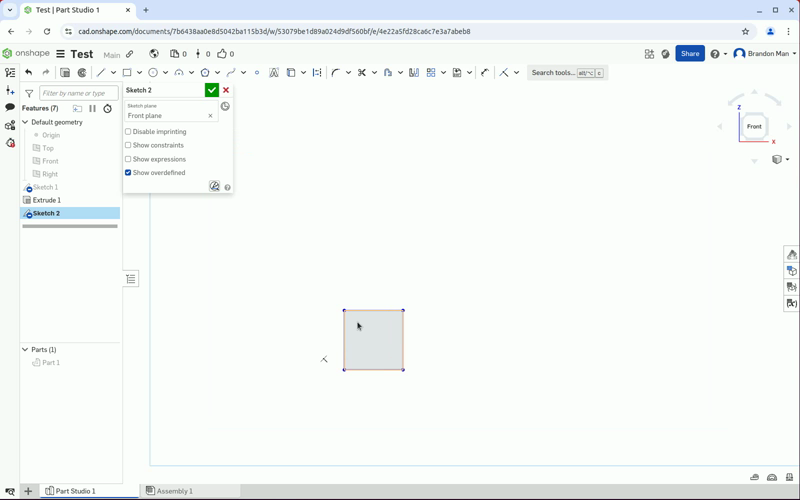
scroll(6)
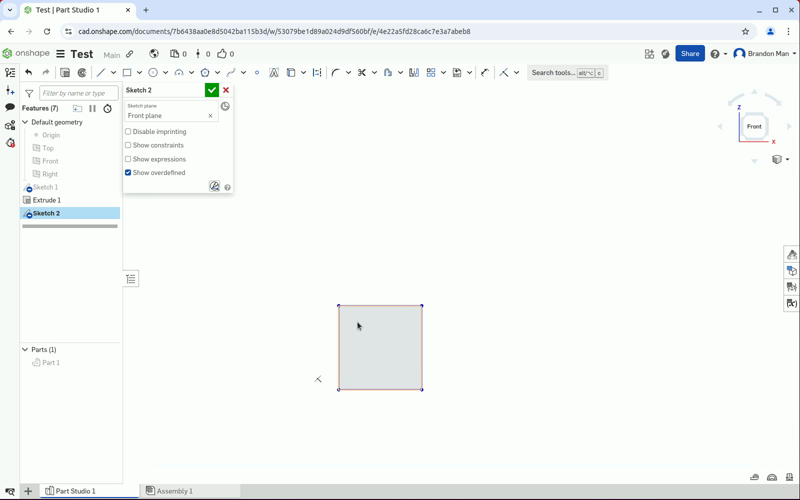
scroll(6)
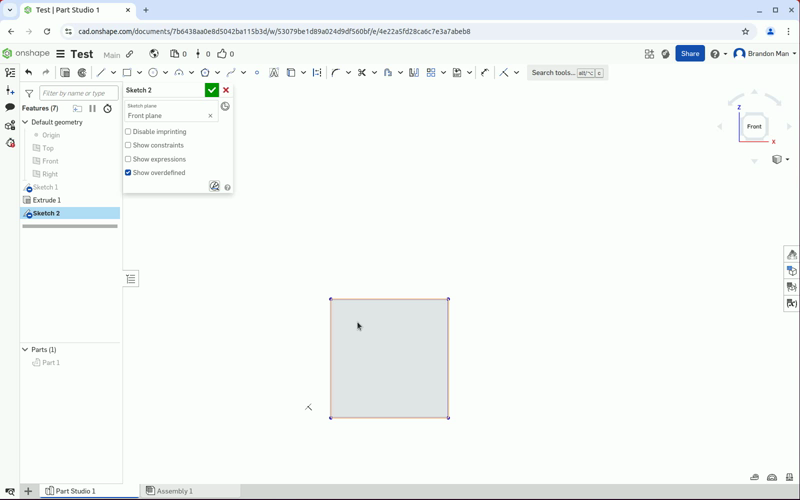
scroll(6)
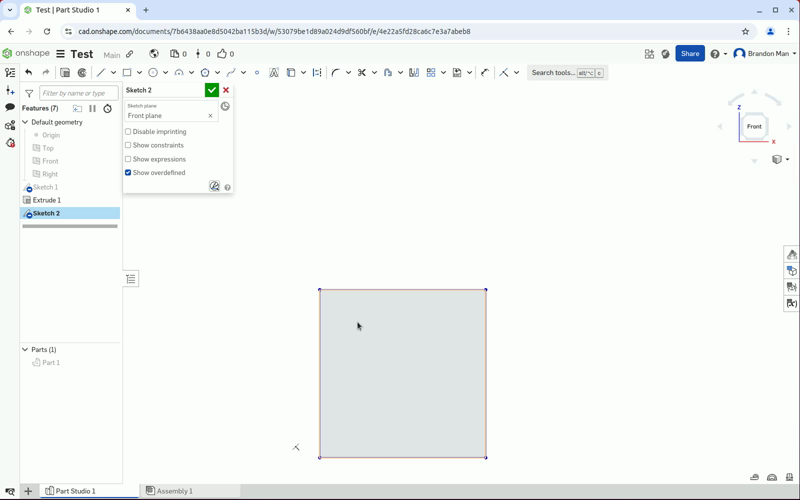
scroll(6)
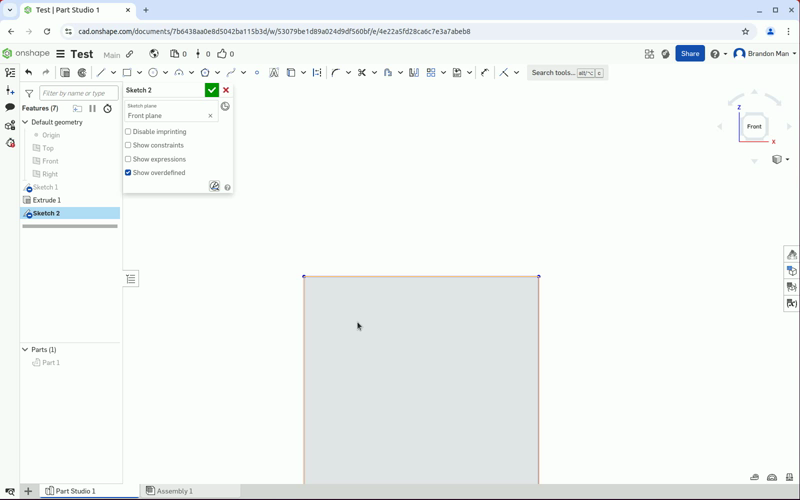
scroll(6)
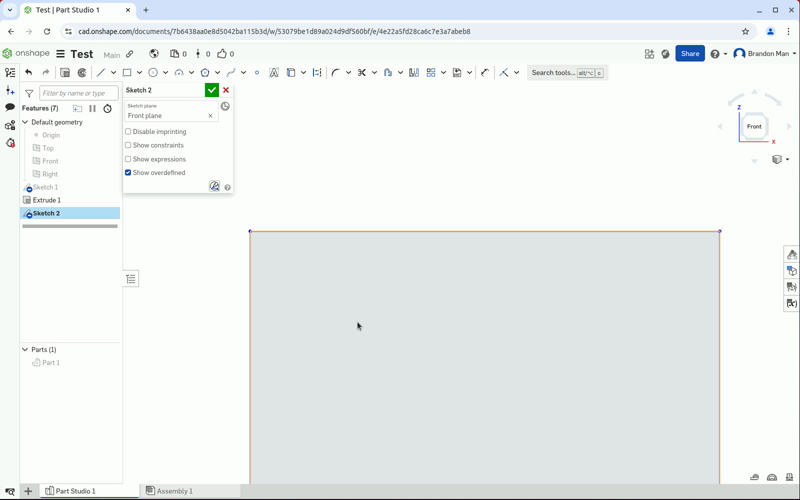
click(357, 321)
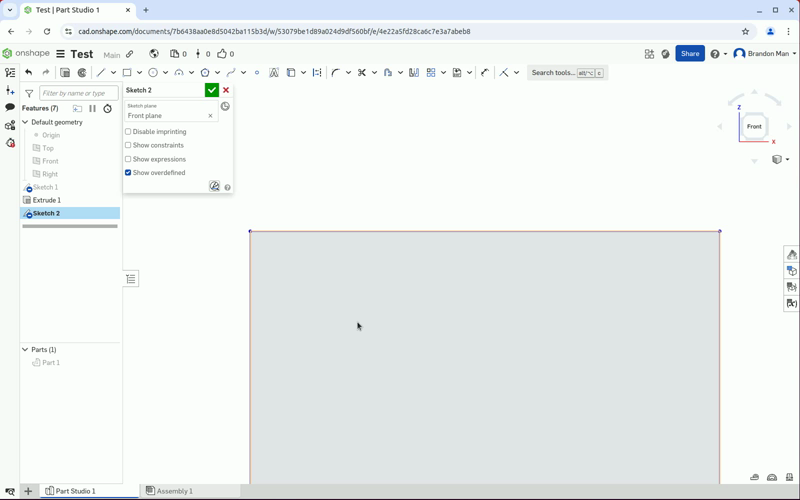
scroll(-6)
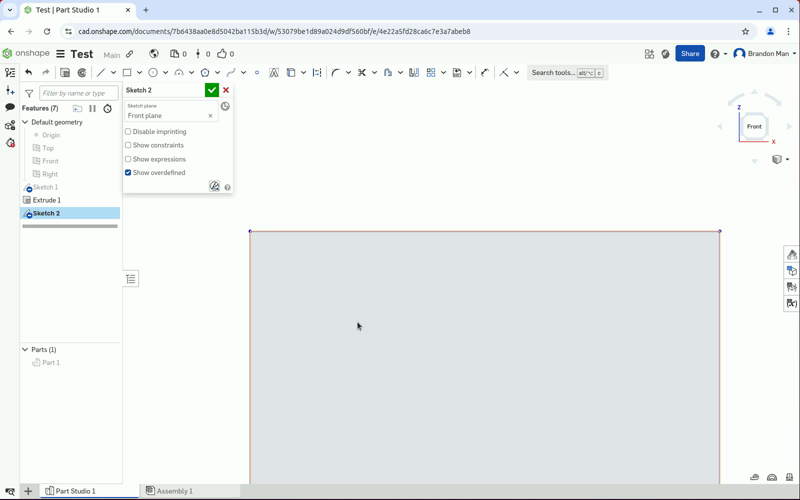
scroll(-6)
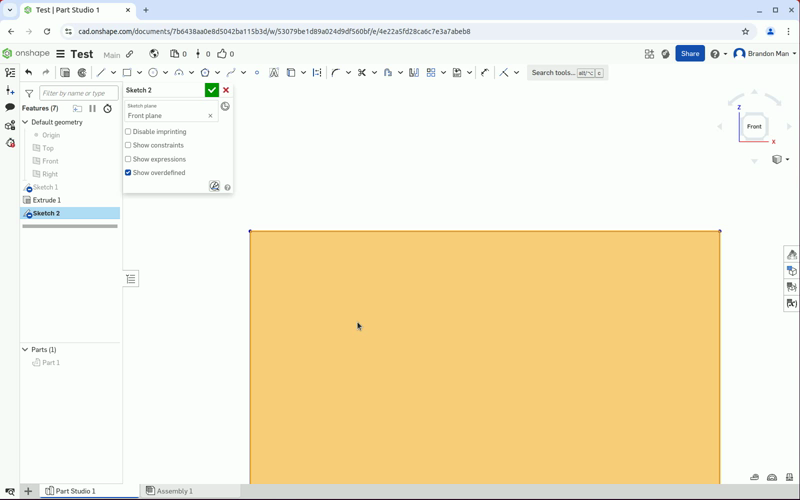
scroll(-6)
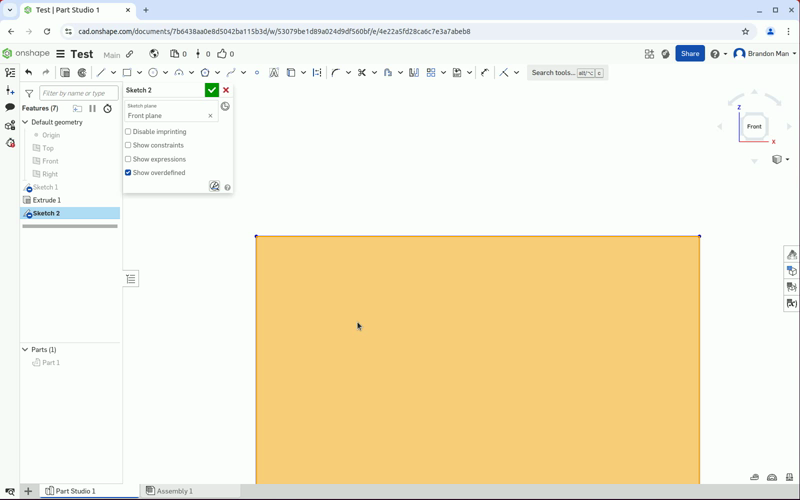
scroll(-6)
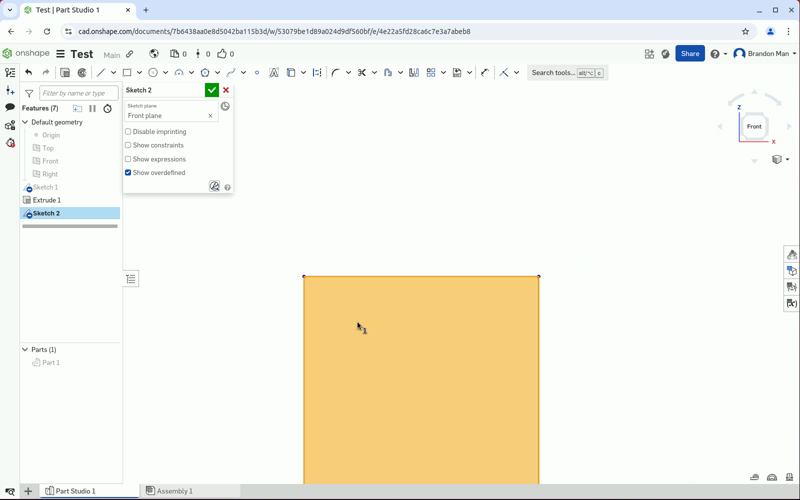
scroll(-6)
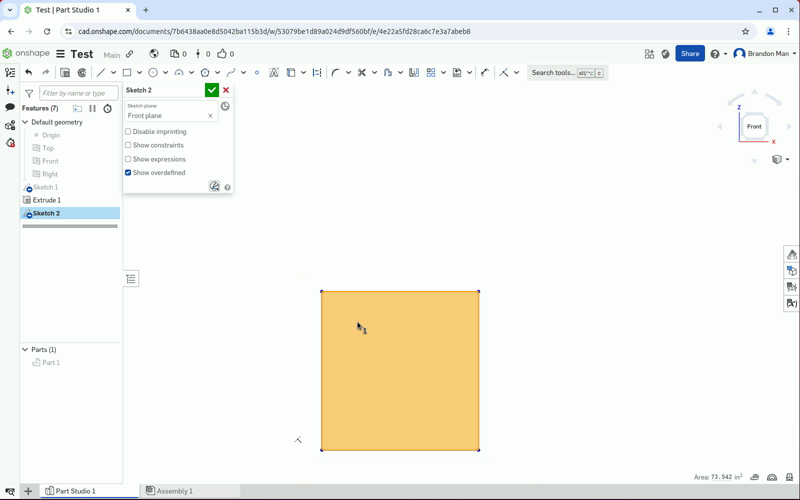
scroll(-6)
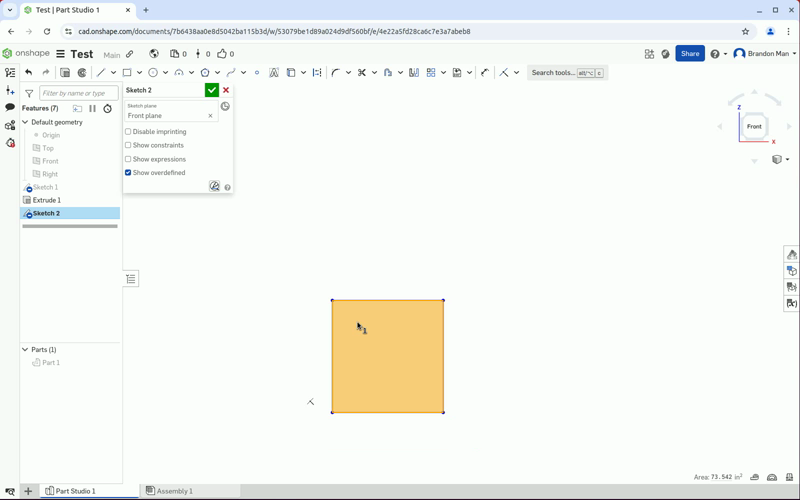
scroll(-6)
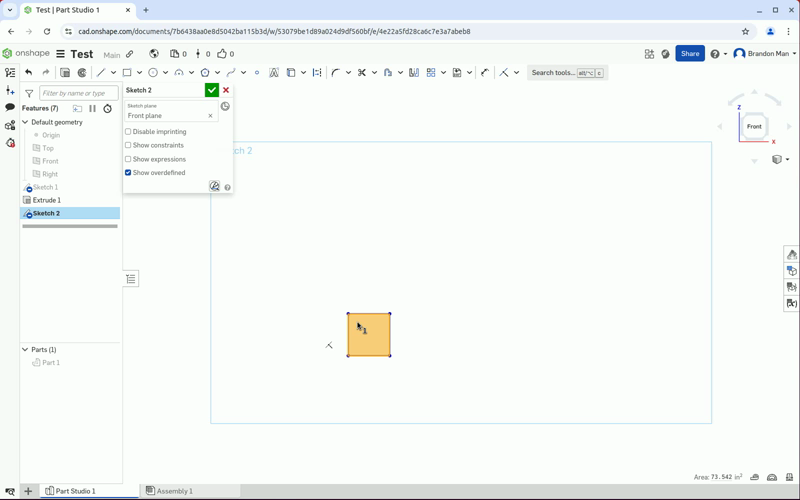
mouse_move(73, 352)
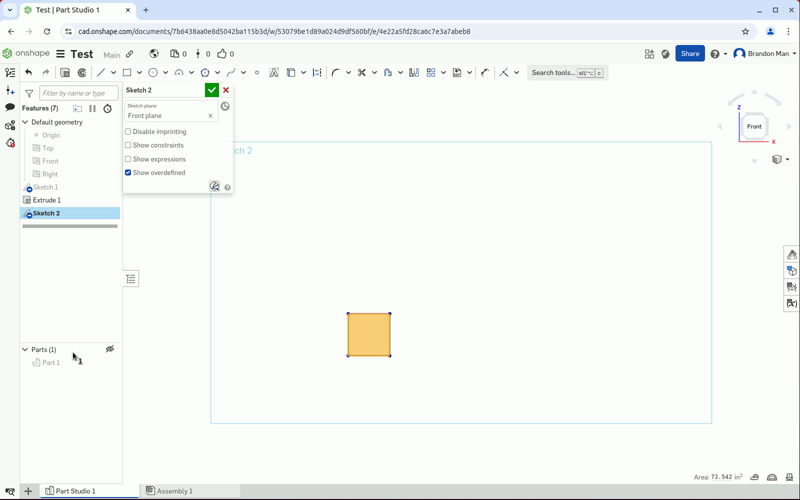
key(shift+y)
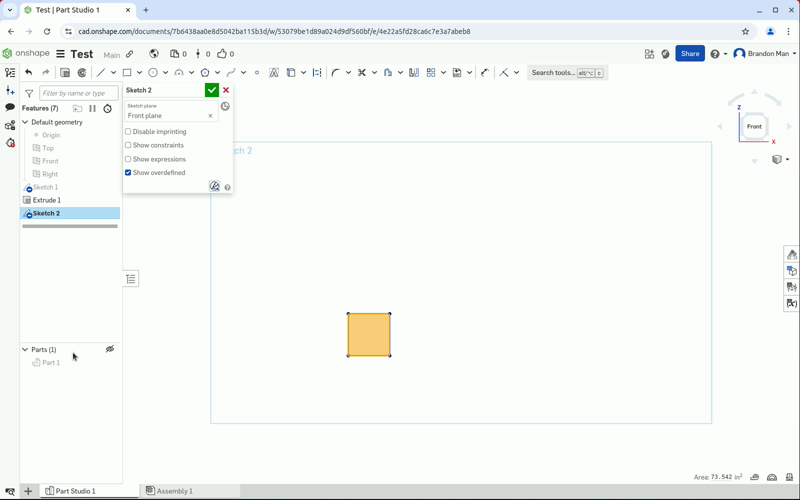
key(shift+e)
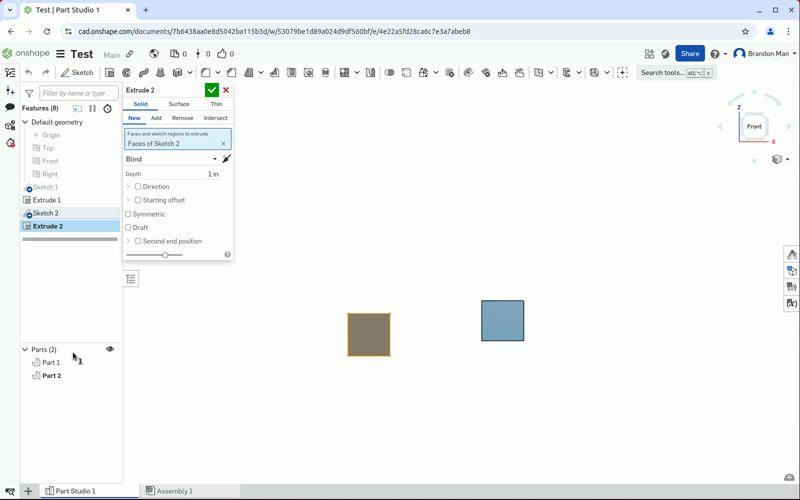
mouse_move(143, 106)
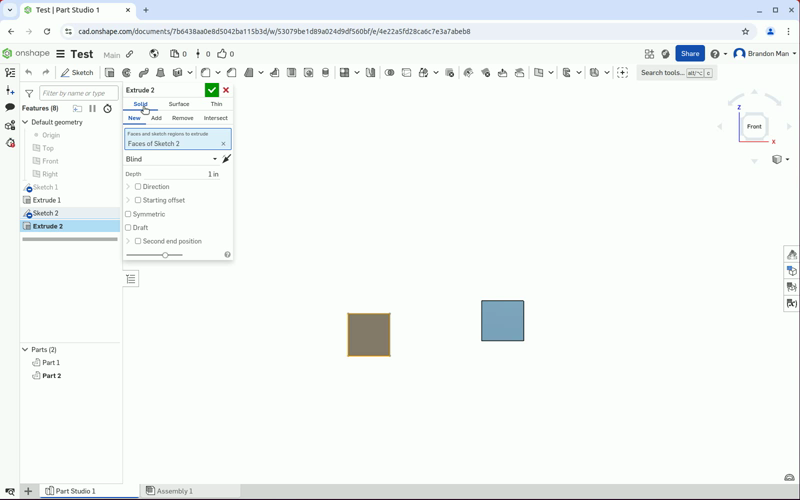
click(143, 106)
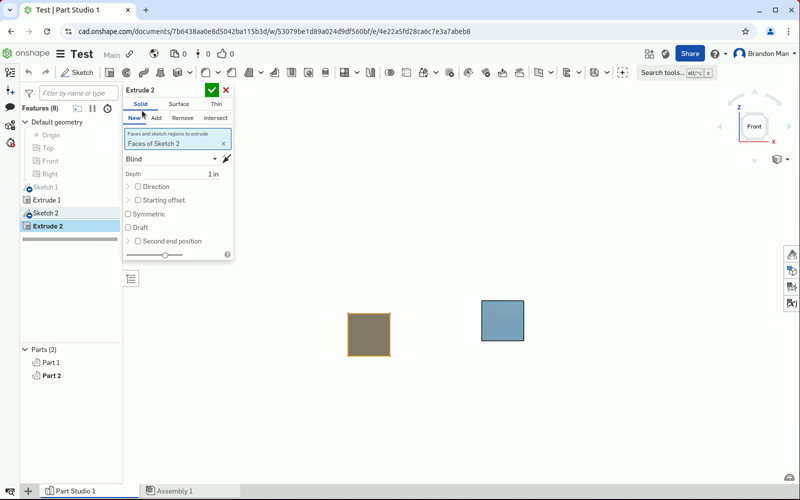
mouse_move(137, 120)
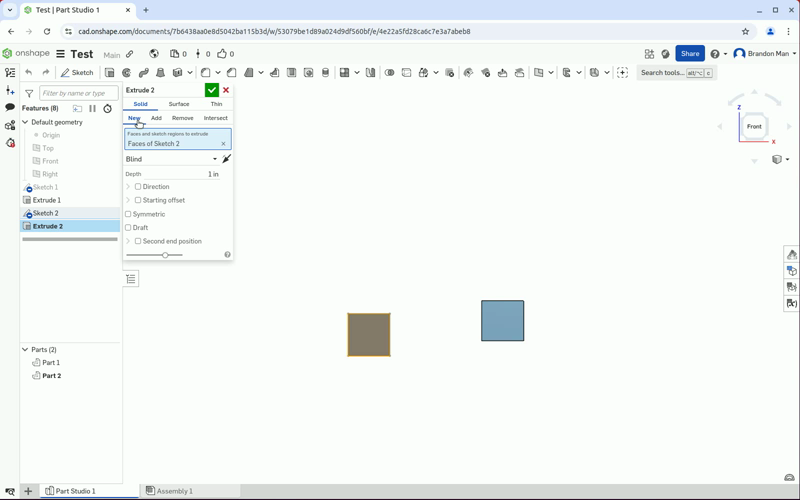
click(137, 120)
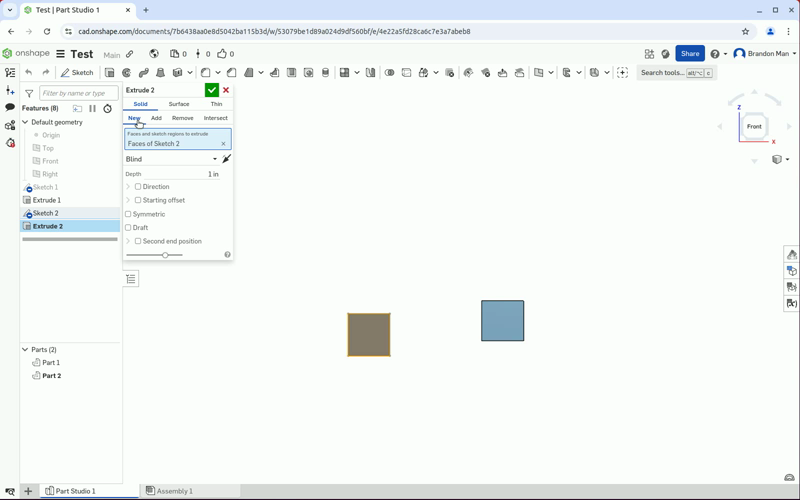
key(tab, 4)
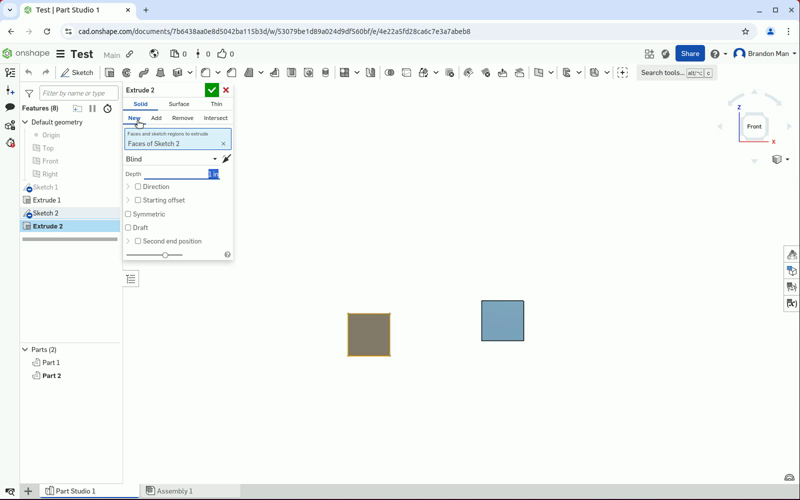
text(0.963)
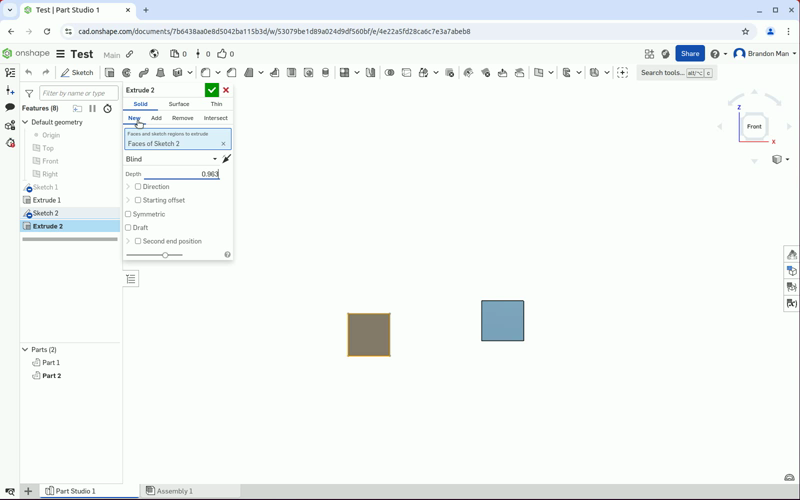
key(enter)
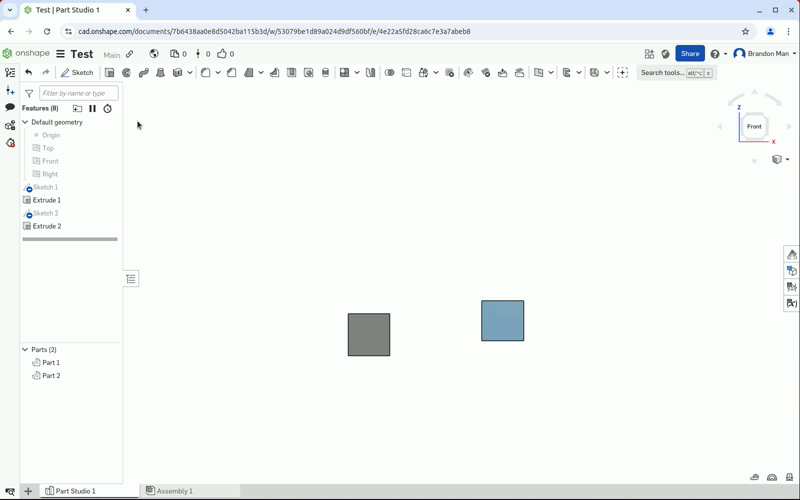
key(shift+h)
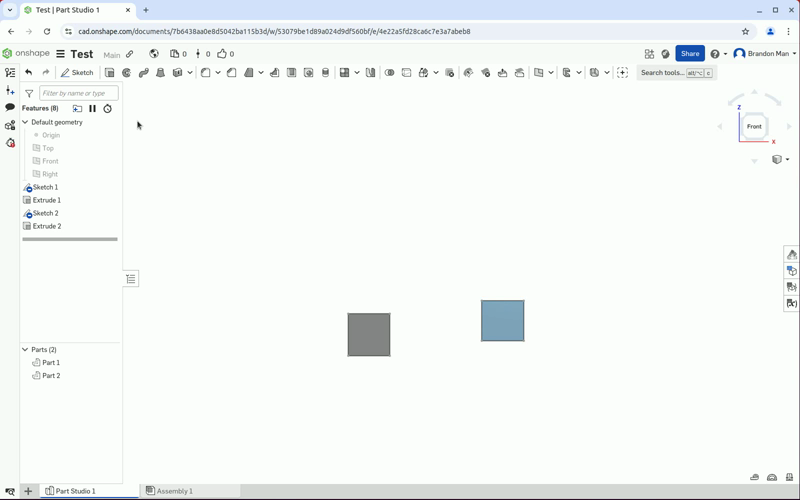
key(shift+h)
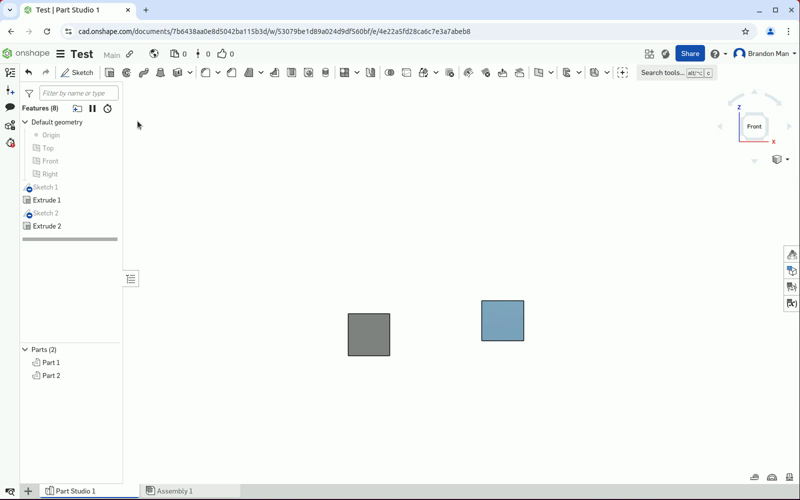
mouse_move(73, 189)
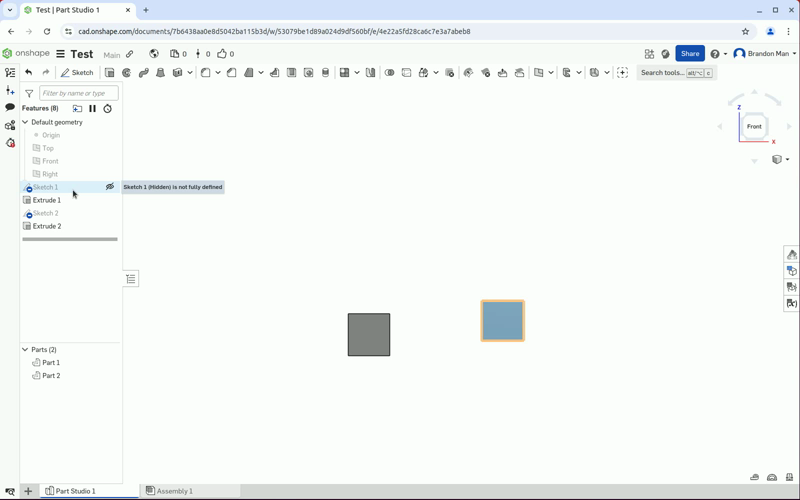
click(73, 189)
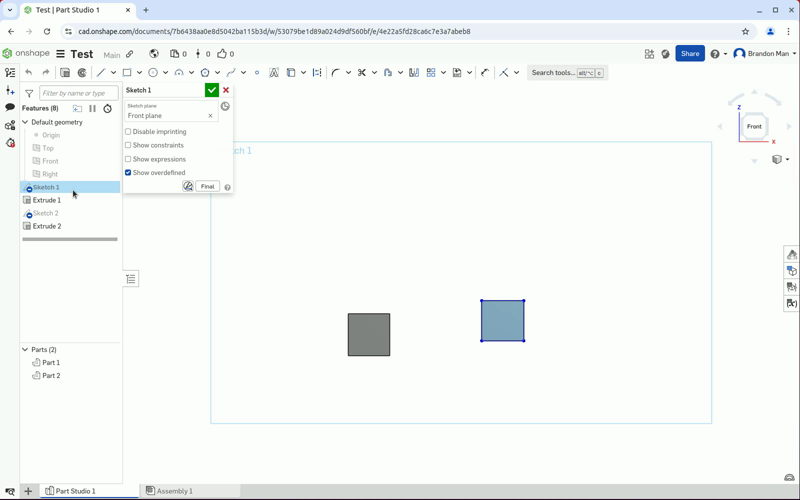
mouse_move(229, 92)
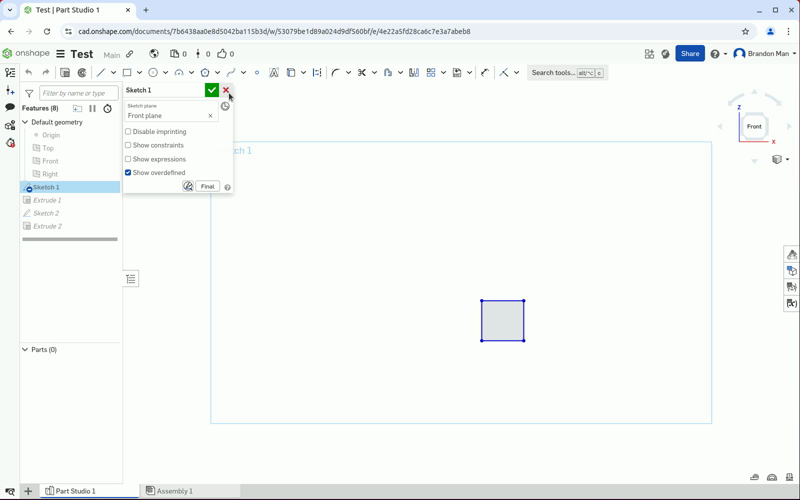
click(229, 92)
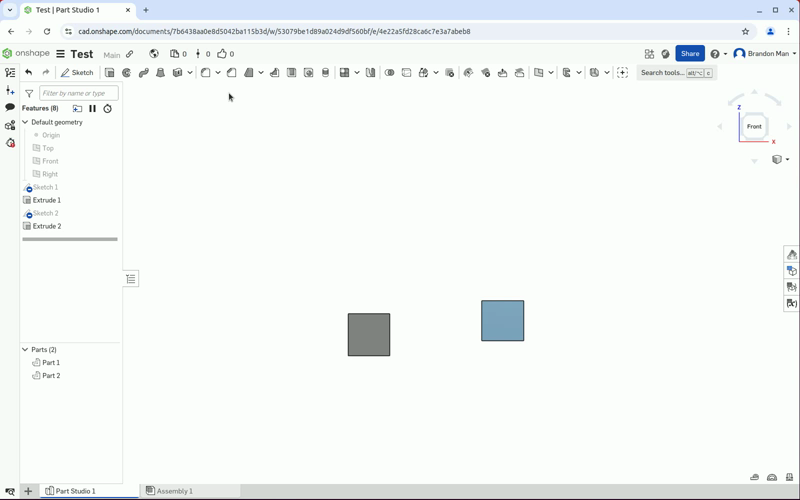
mouse_move(541, 75)
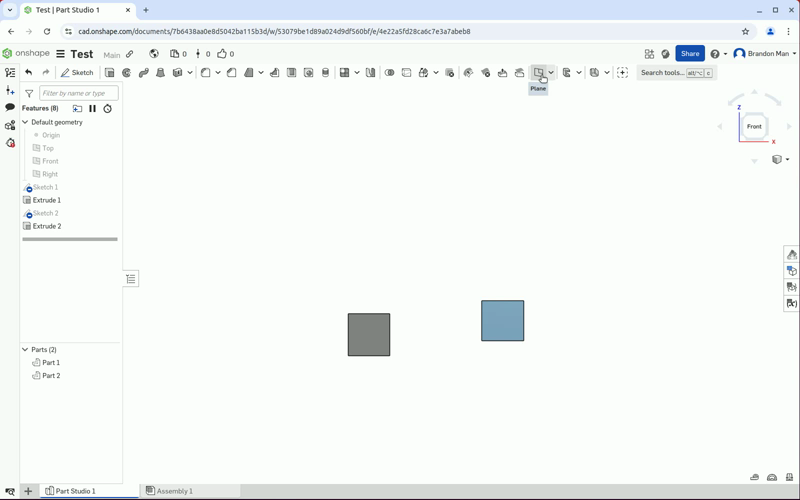
click(541, 75)
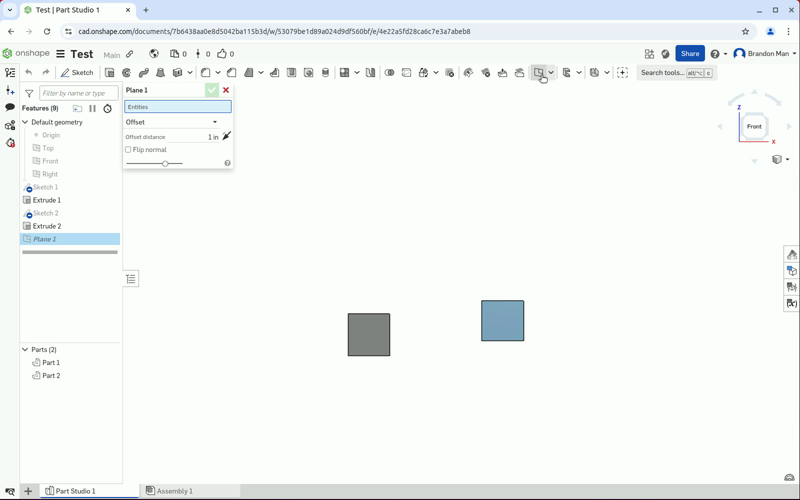
mouse_move(73, 163)
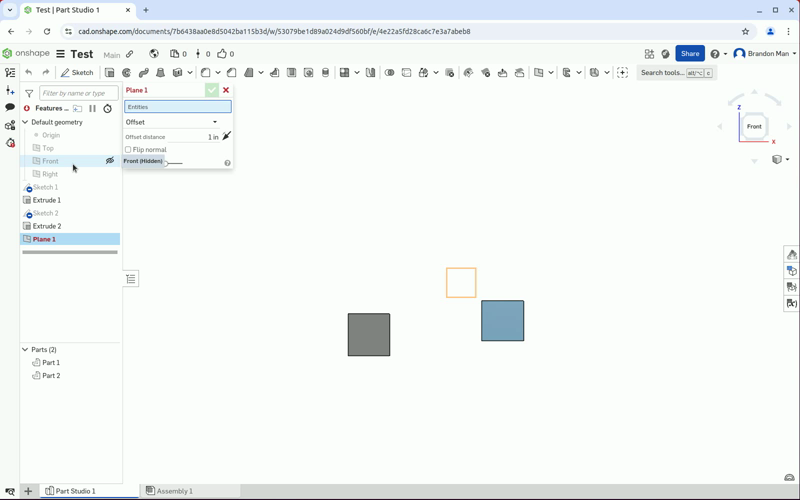
click(73, 163)
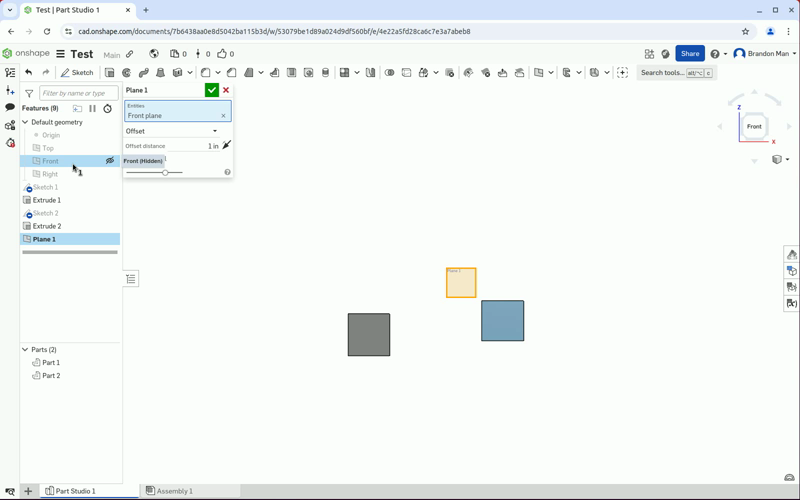
key(tab, 2)
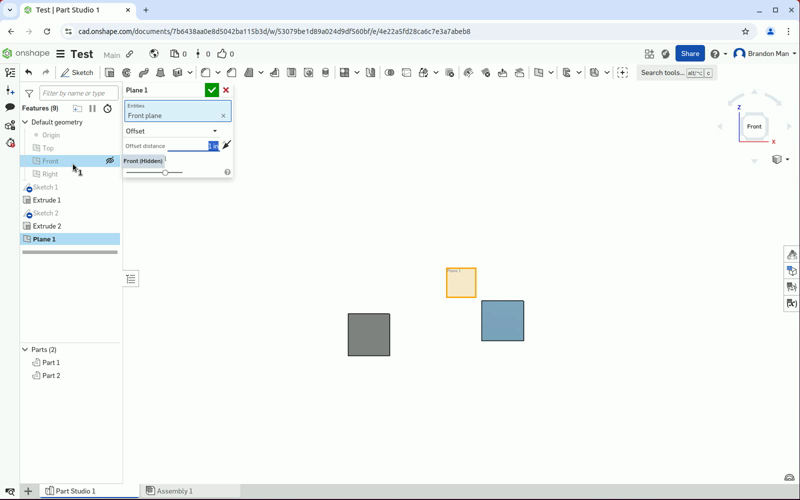
text(0.955)
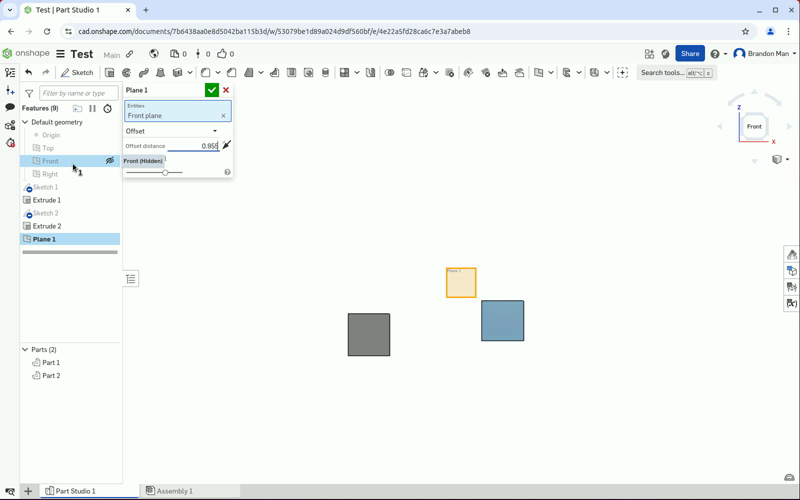
key(enter, 2)
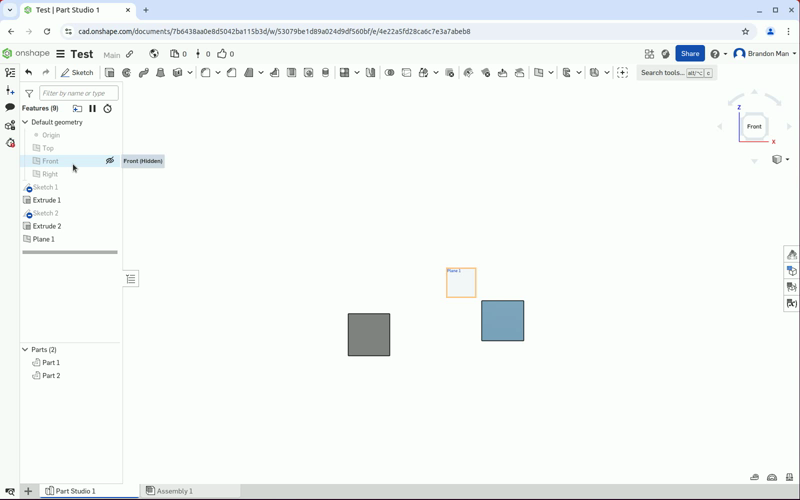
key(shift+s)
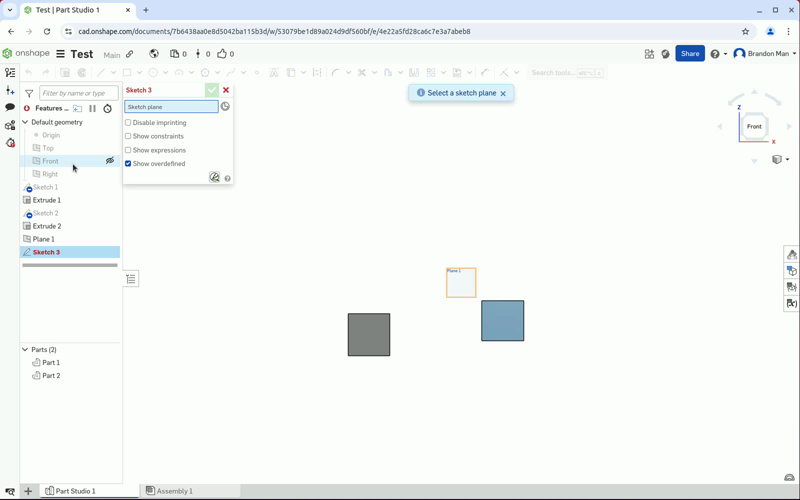
mouse_move(73, 241)
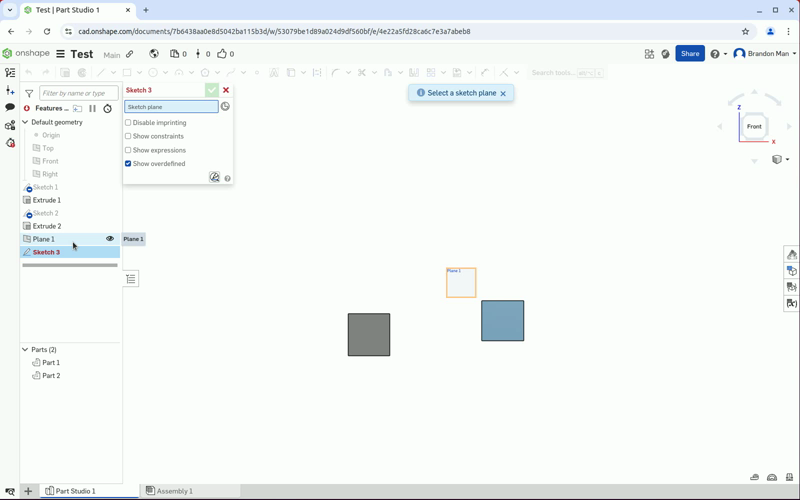
click(73, 241)
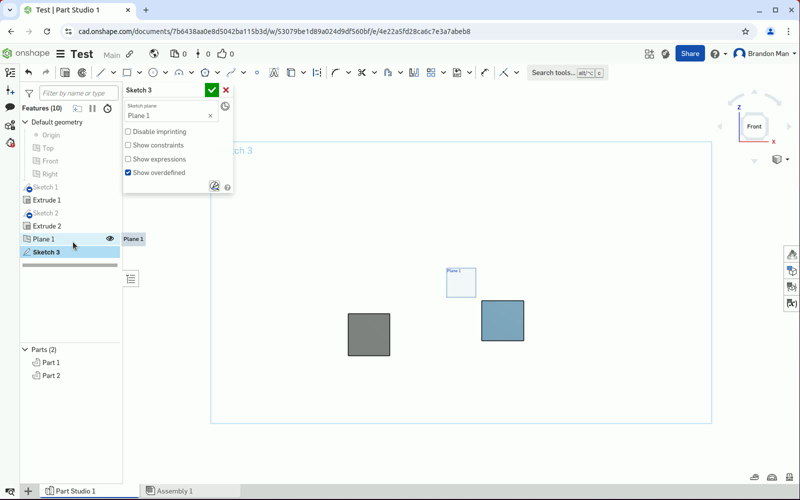
mouse_move(73, 352)
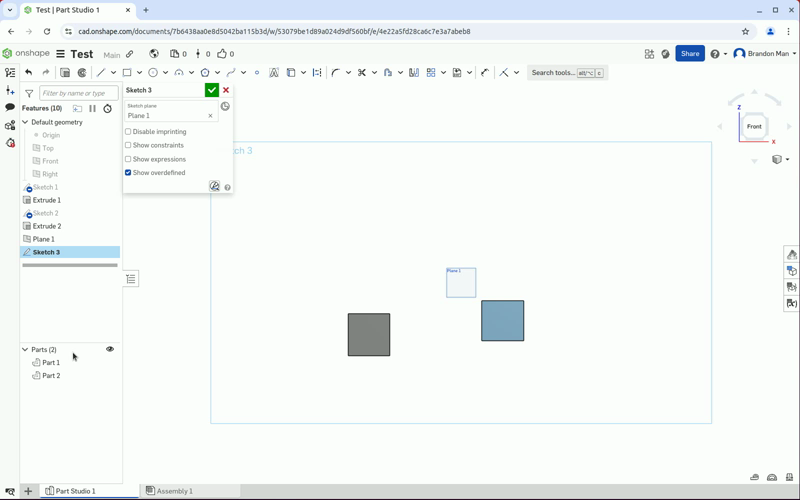
key(y)
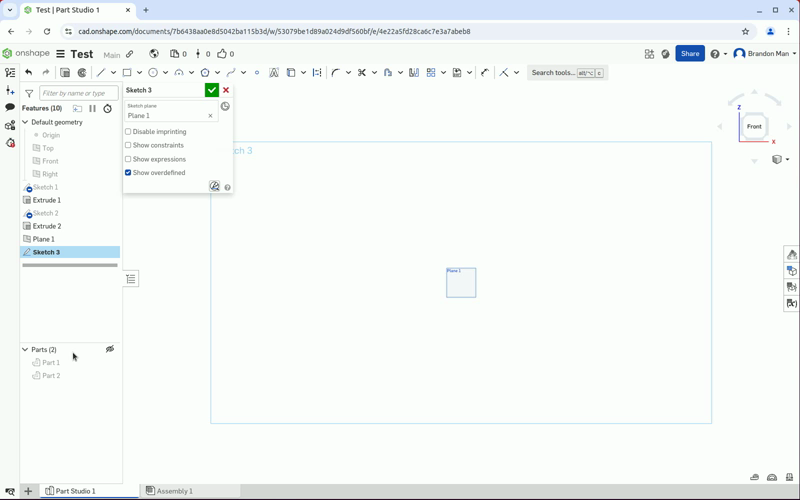
key(l)
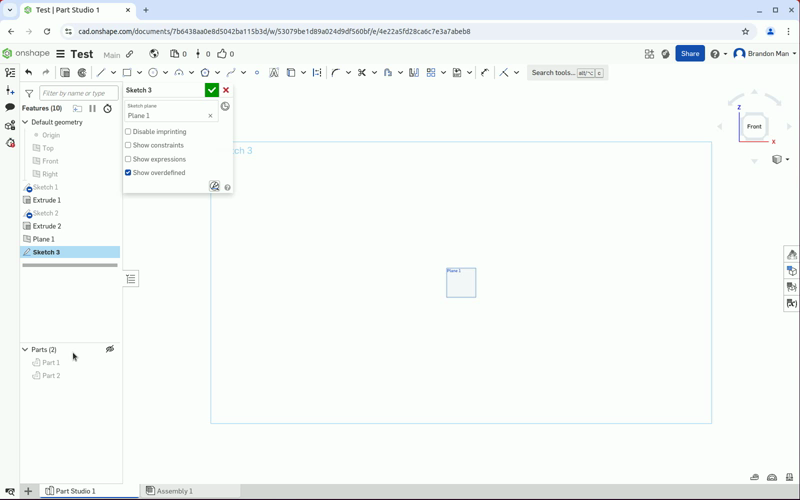
key_down(shift)
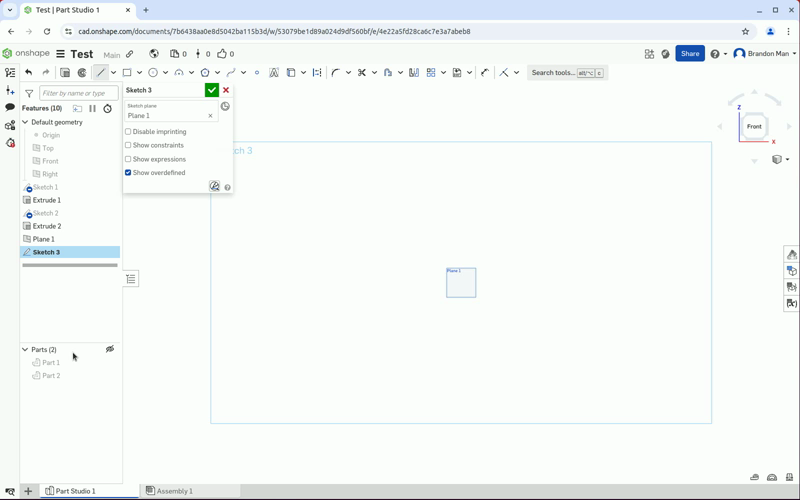
mouse_move(348, 355)
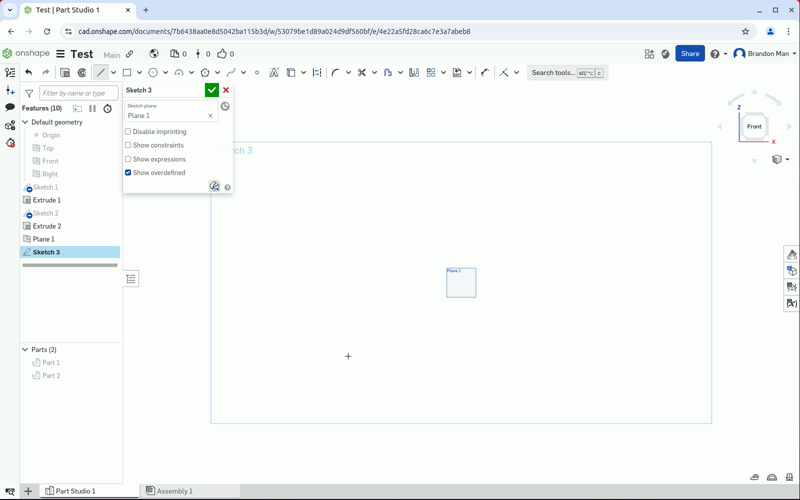
click(348, 355)
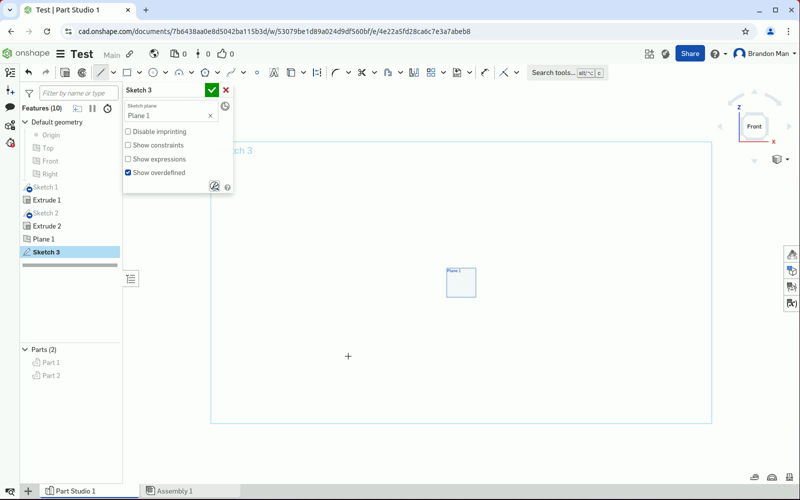
key_up(shift)
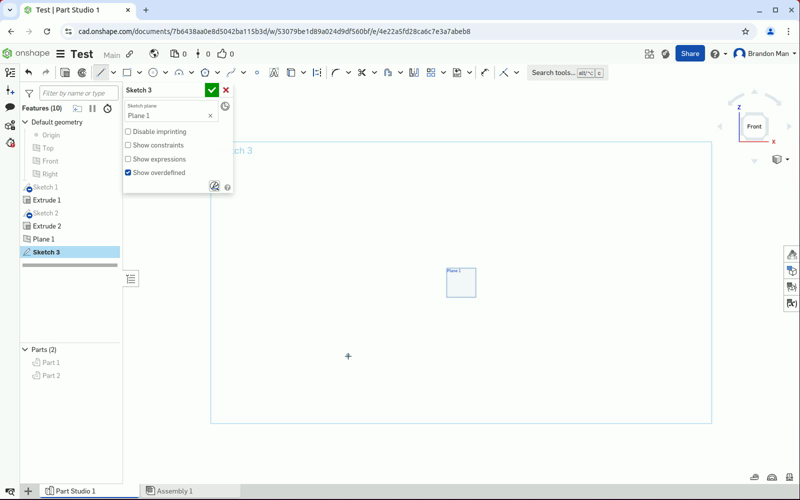
key_down(shift)
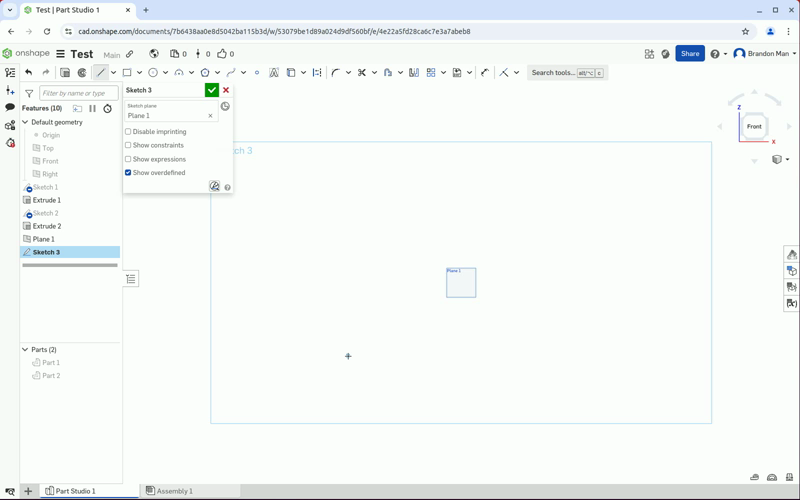
mouse_move(378, 355)
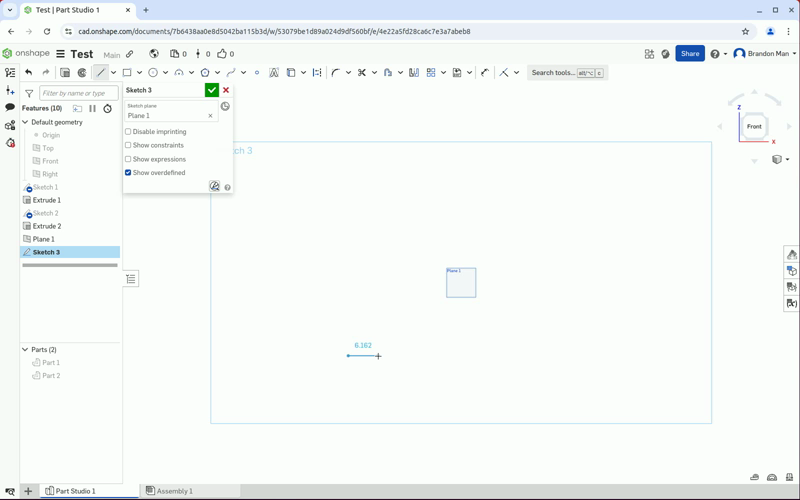
mouse_move(353, 355)
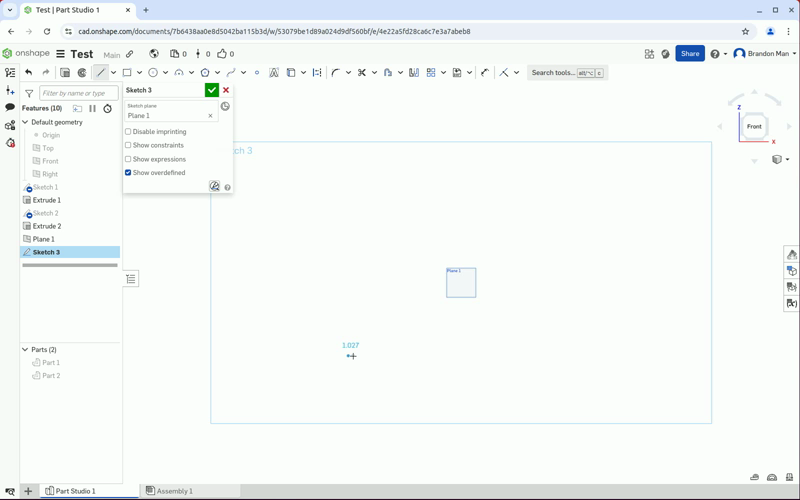
scroll(6)
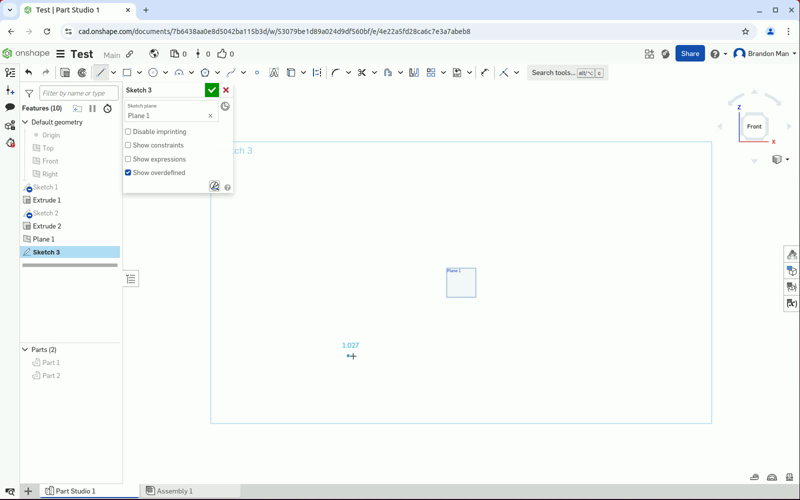
scroll(6)
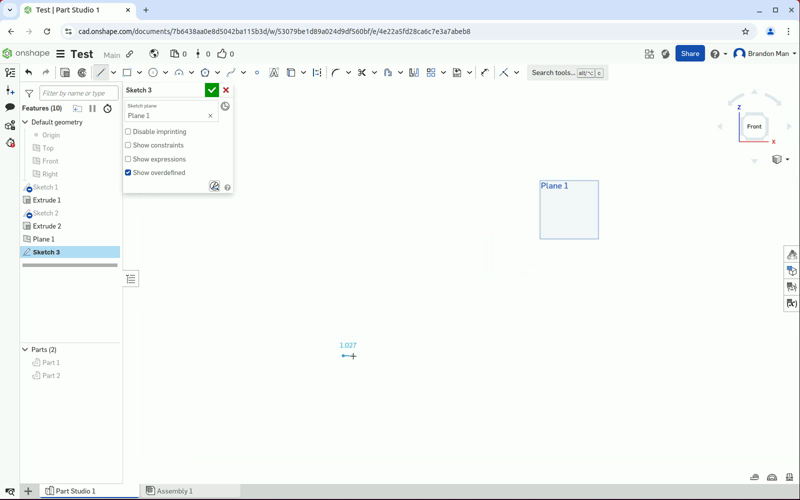
scroll(6)
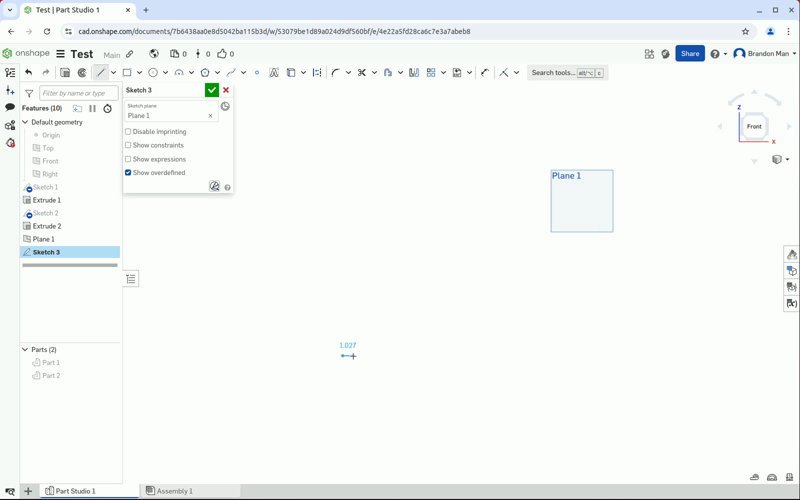
scroll(6)
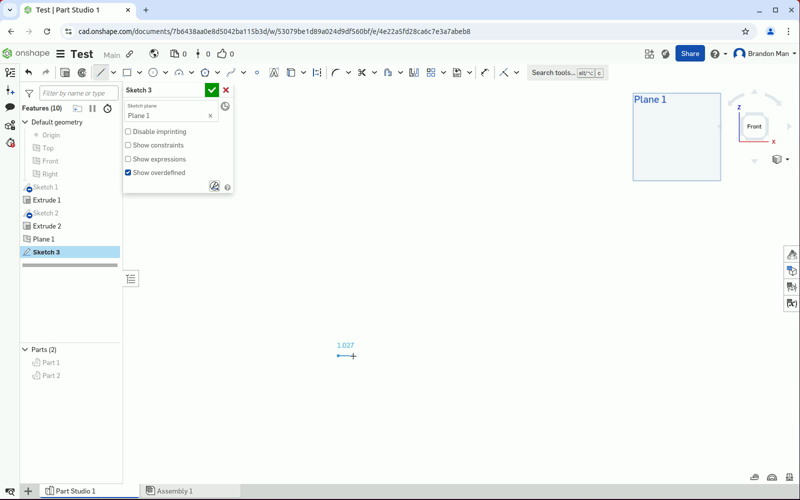
scroll(6)
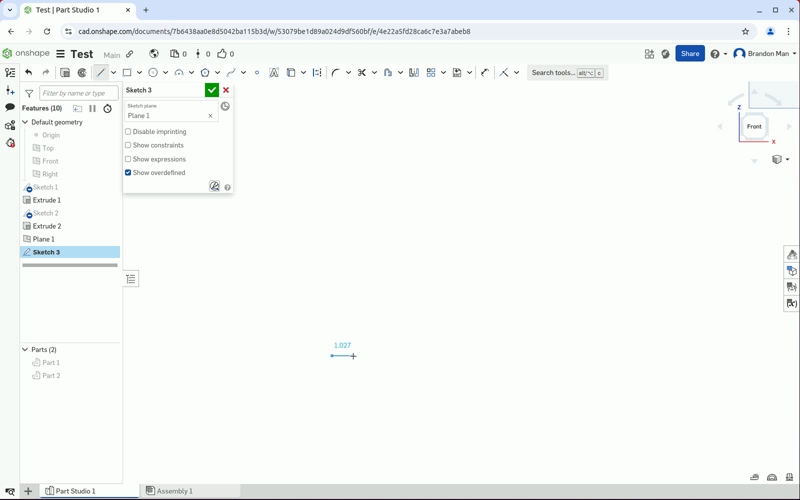
scroll(6)
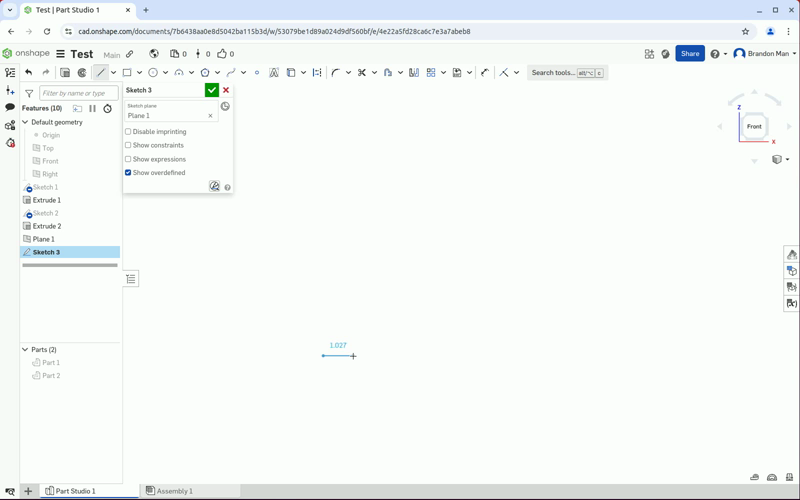
scroll(6)
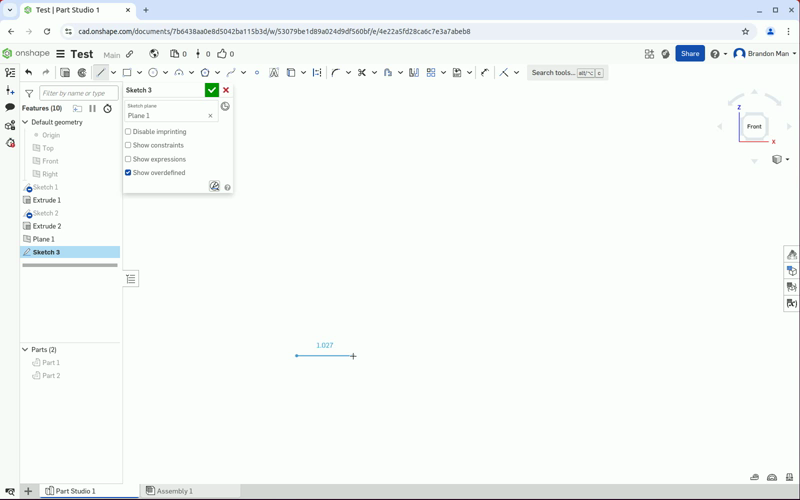
click(353, 355)
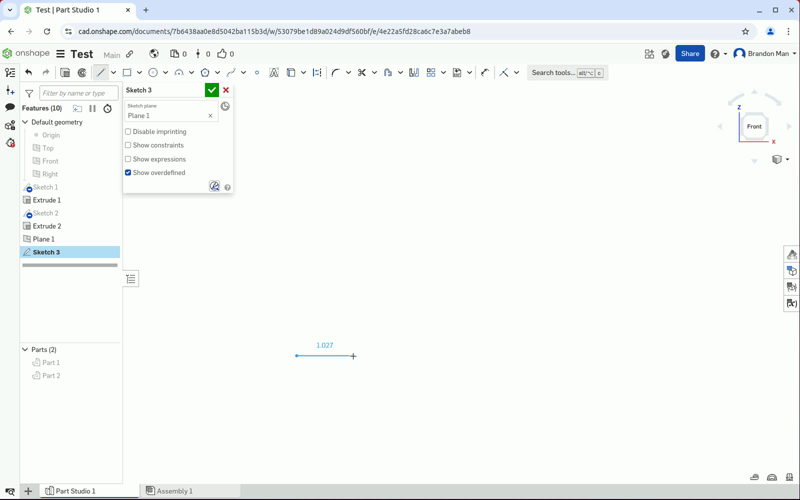
scroll(-6)
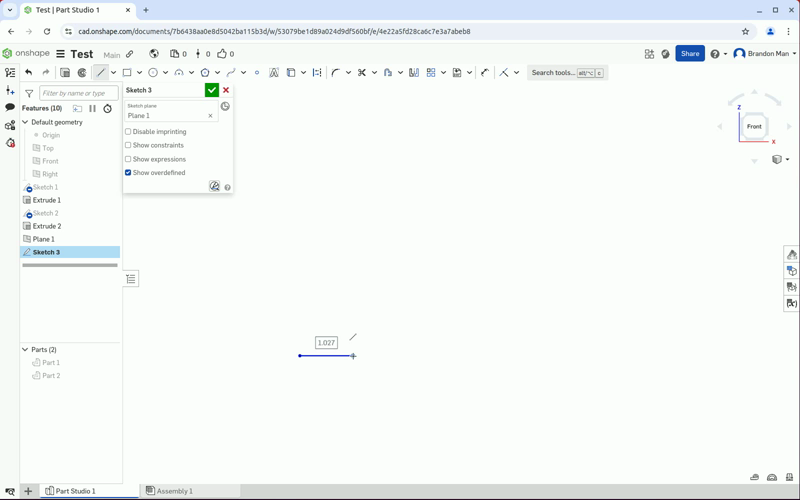
scroll(-6)
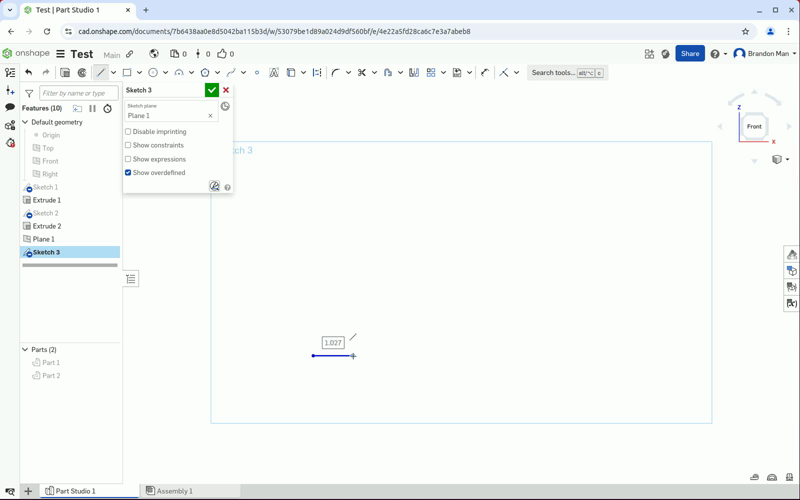
scroll(-6)
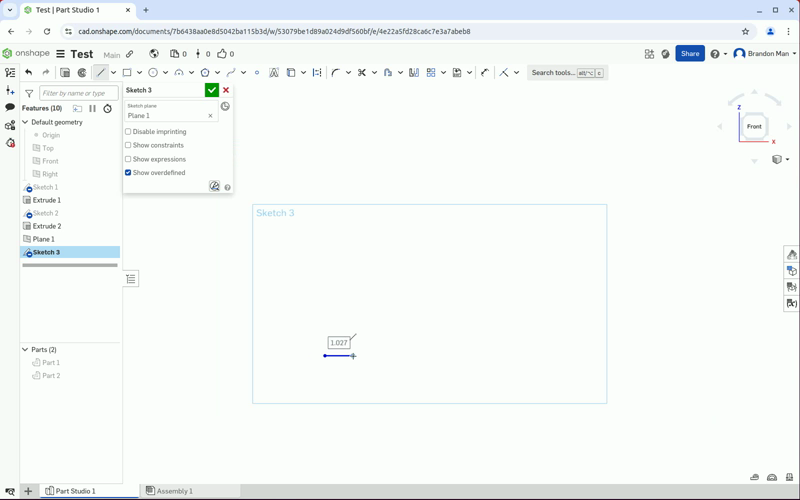
scroll(-6)
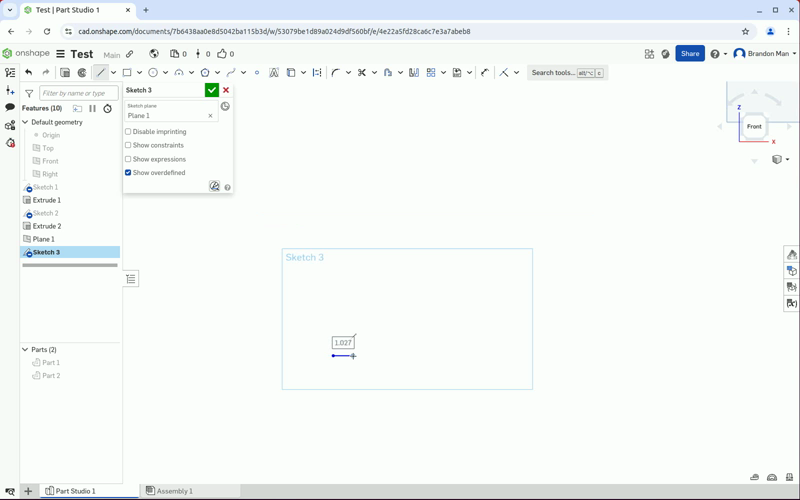
scroll(-6)
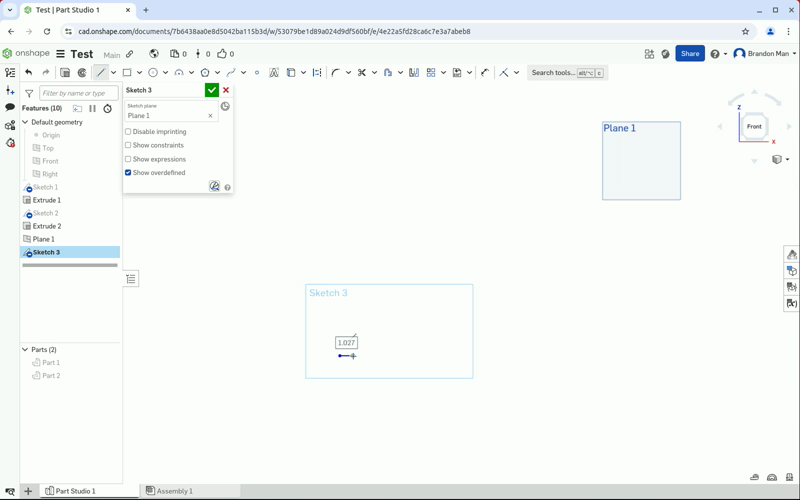
scroll(-6)
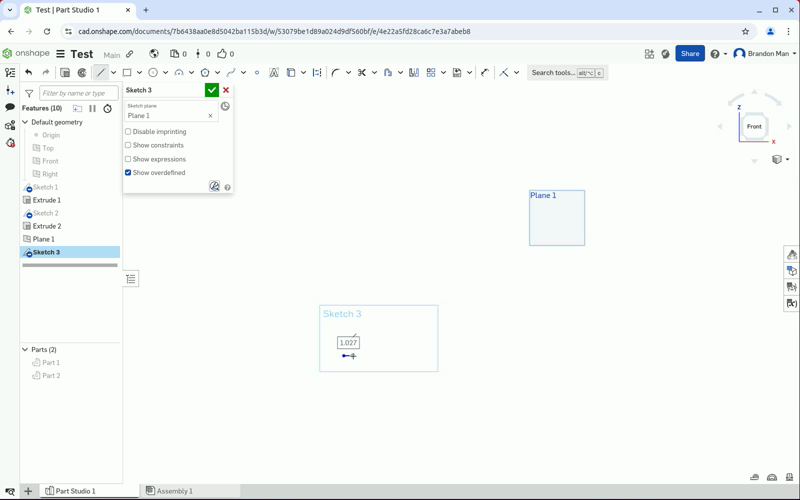
scroll(-6)
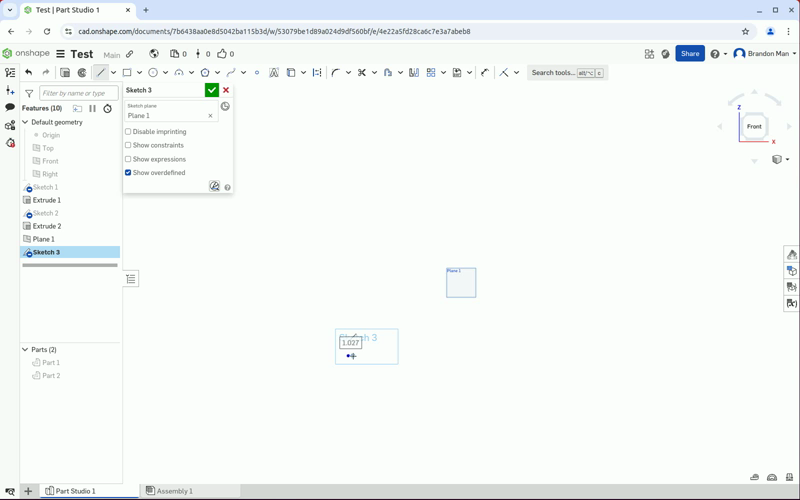
key_up(shift)
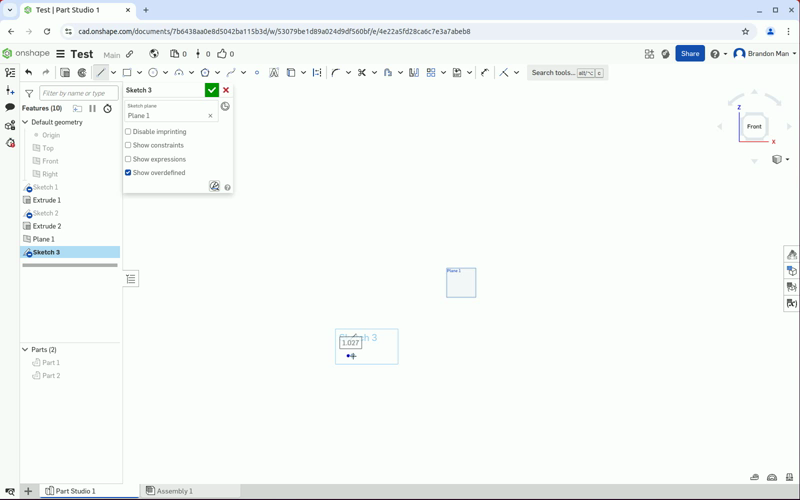
key_down(shift)
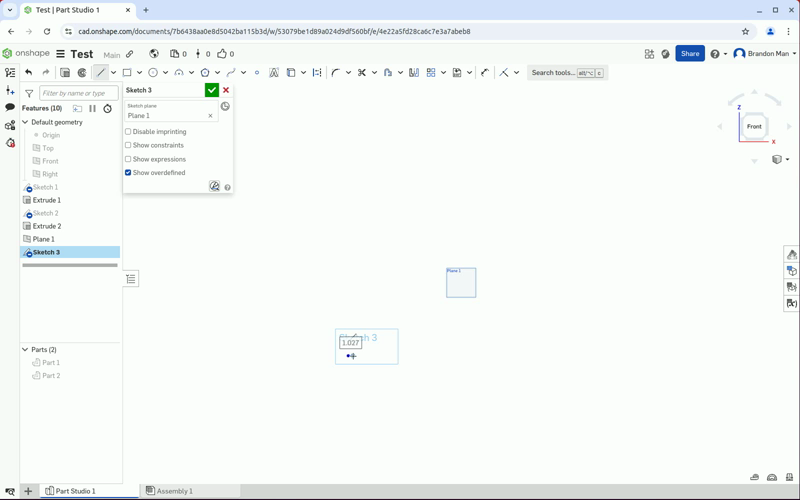
mouse_move(383, 355)
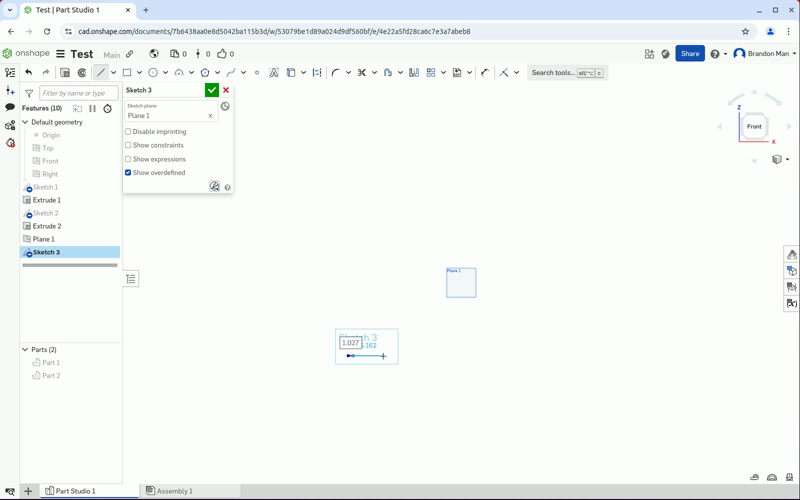
mouse_move(353, 313)
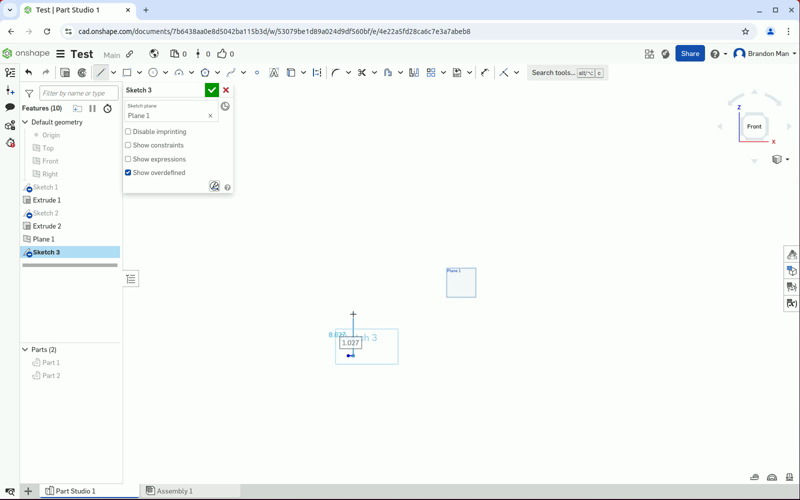
click(353, 313)
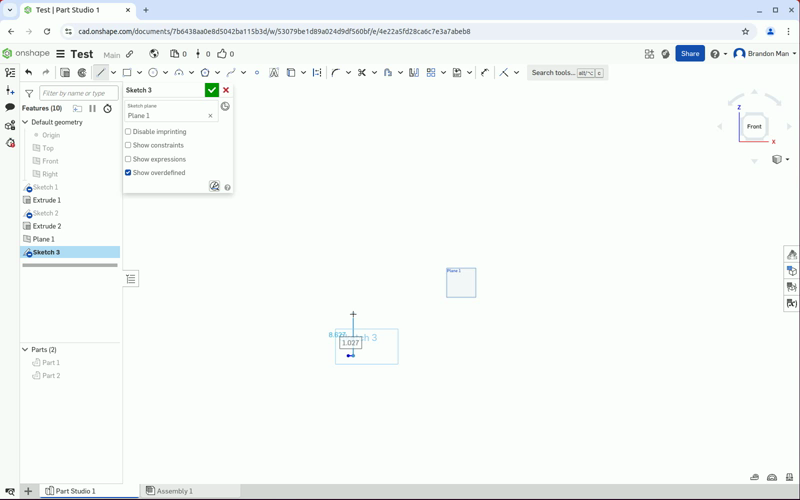
key_up(shift)
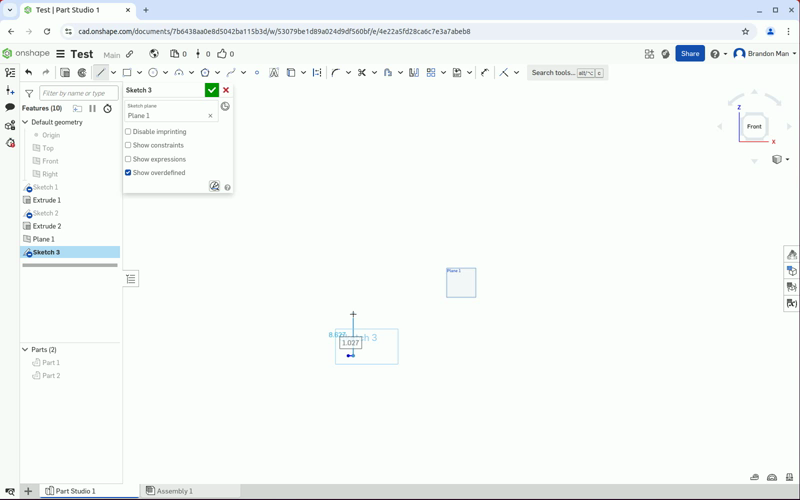
key_down(shift)
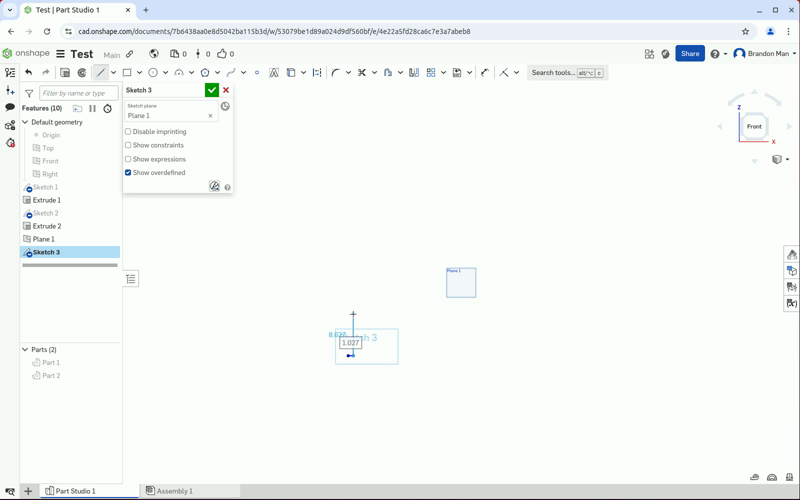
mouse_move(383, 313)
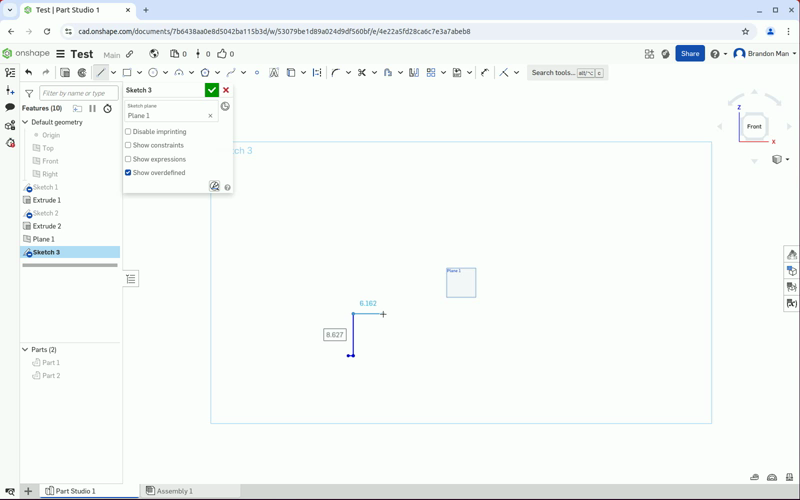
mouse_move(348, 313)
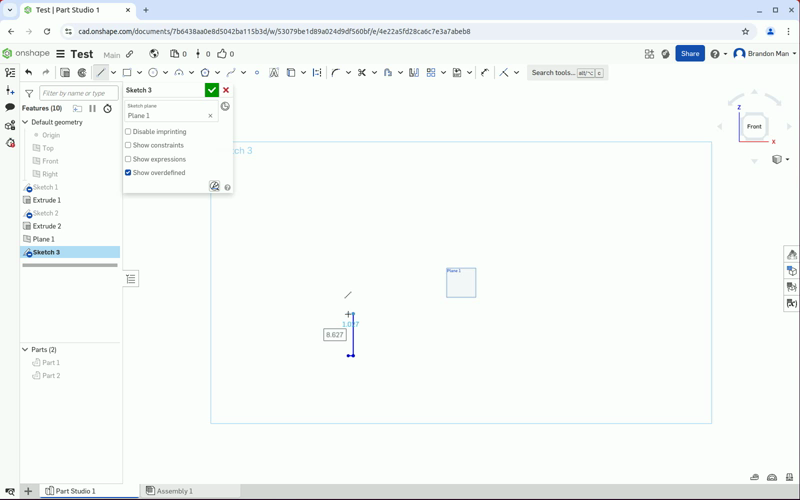
scroll(6)
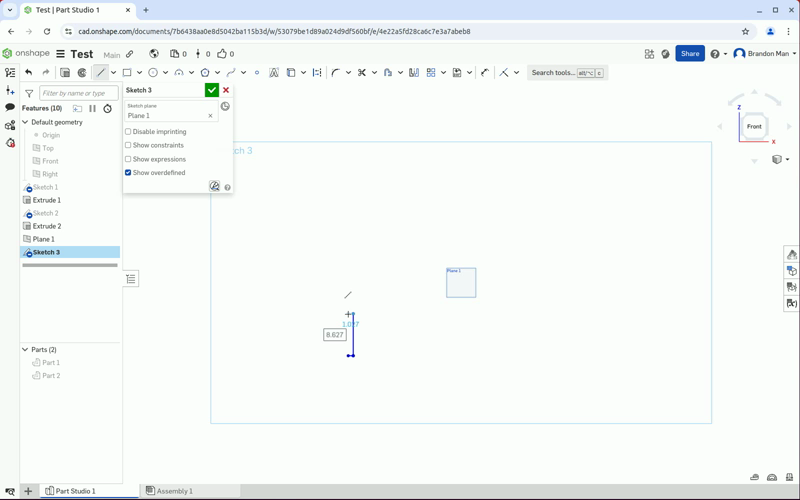
scroll(6)
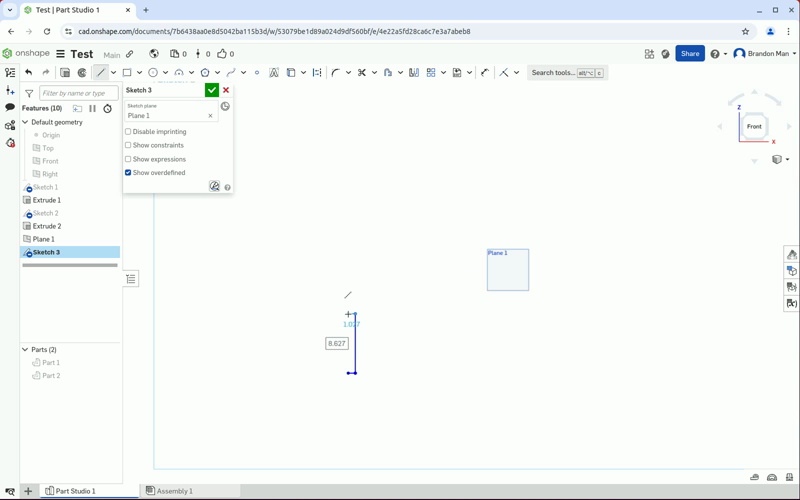
scroll(6)
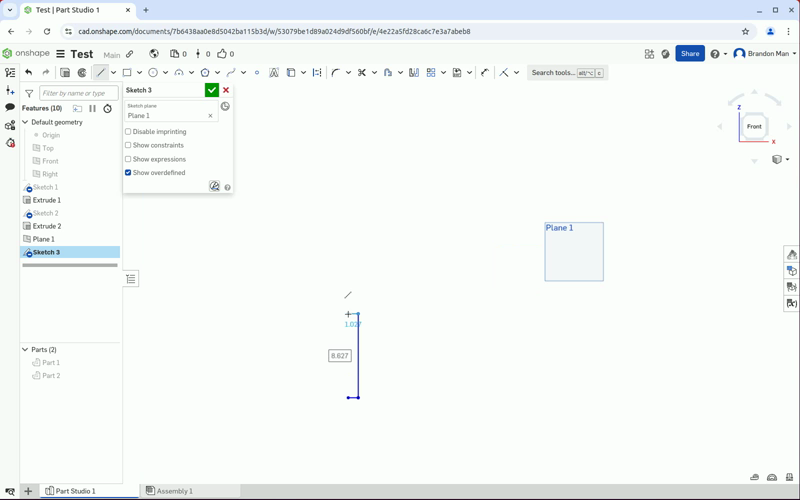
scroll(6)
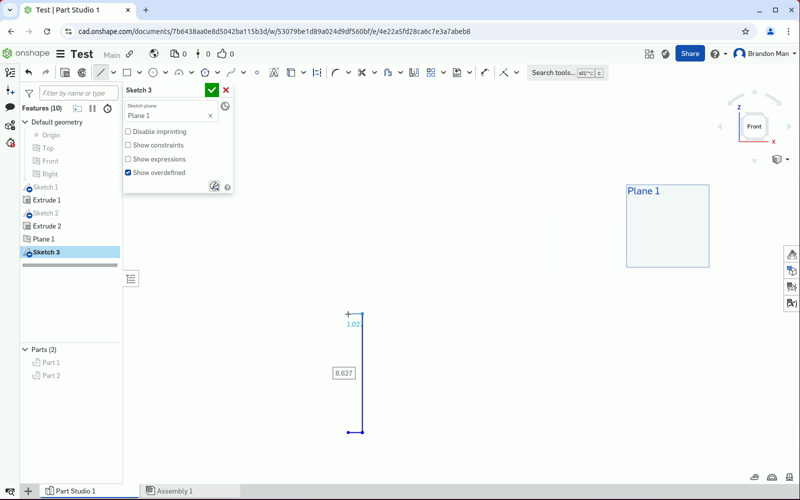
scroll(6)
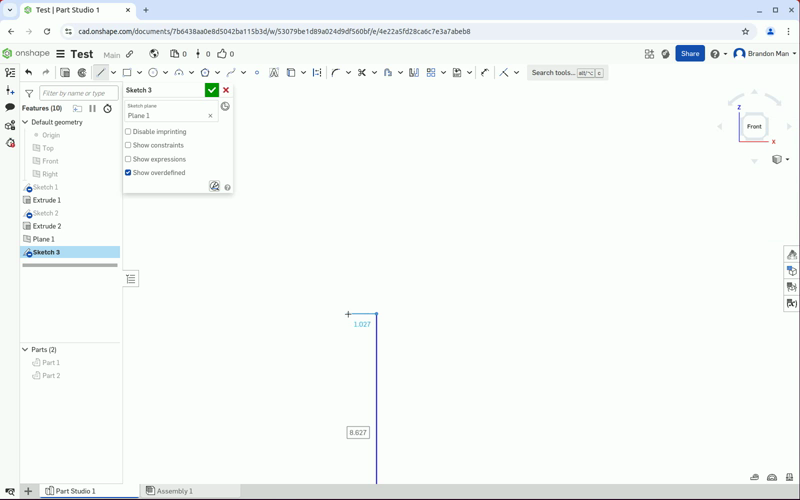
scroll(6)
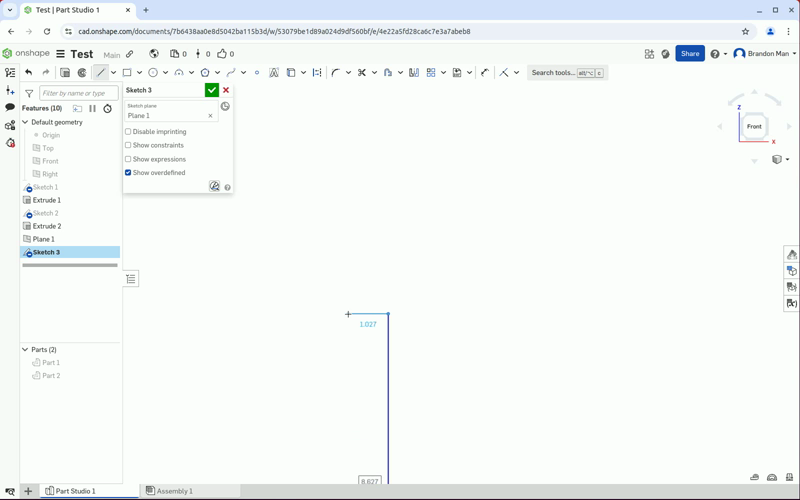
scroll(6)
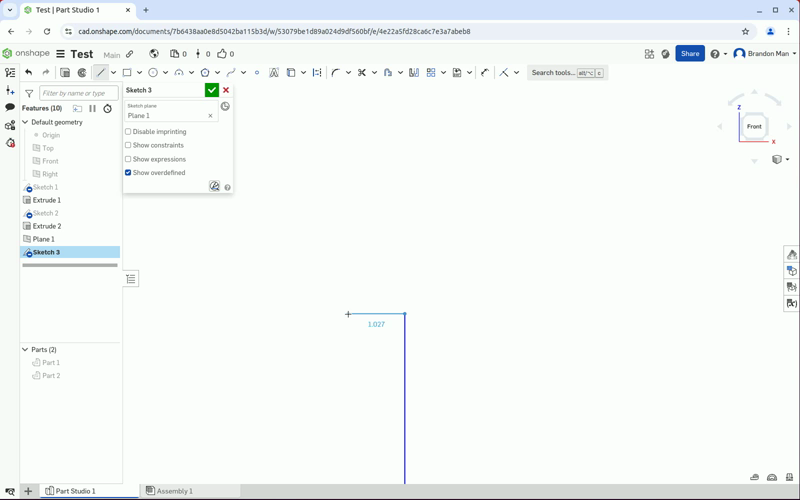
click(348, 313)
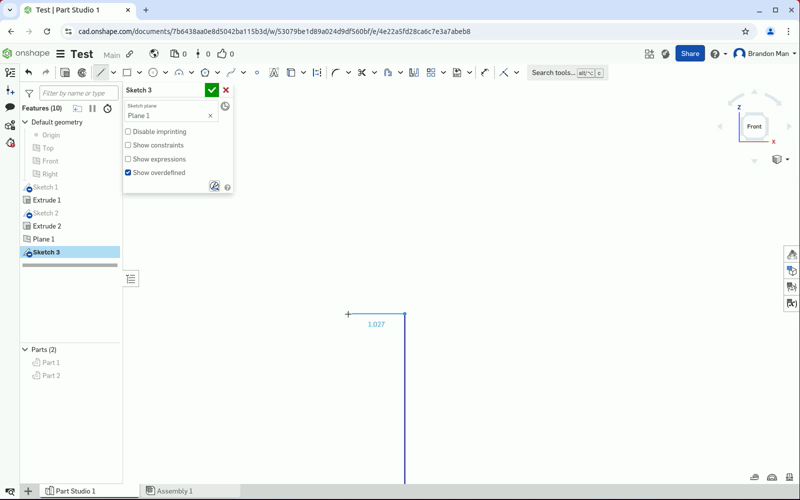
scroll(-6)
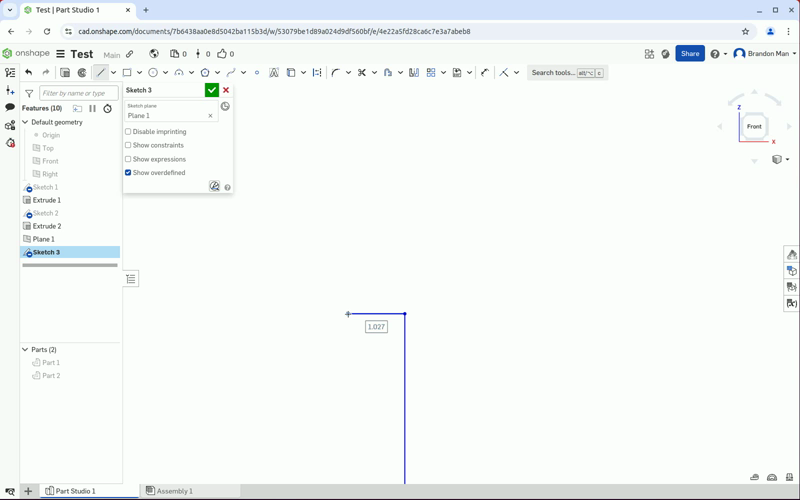
scroll(-6)
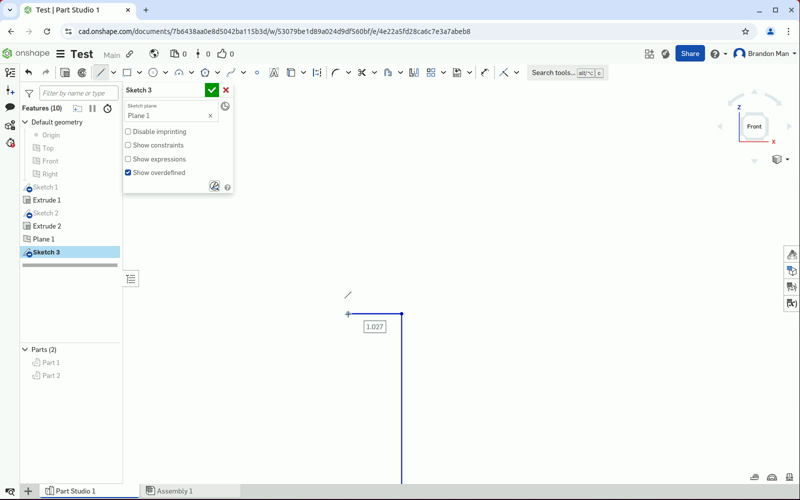
scroll(-6)
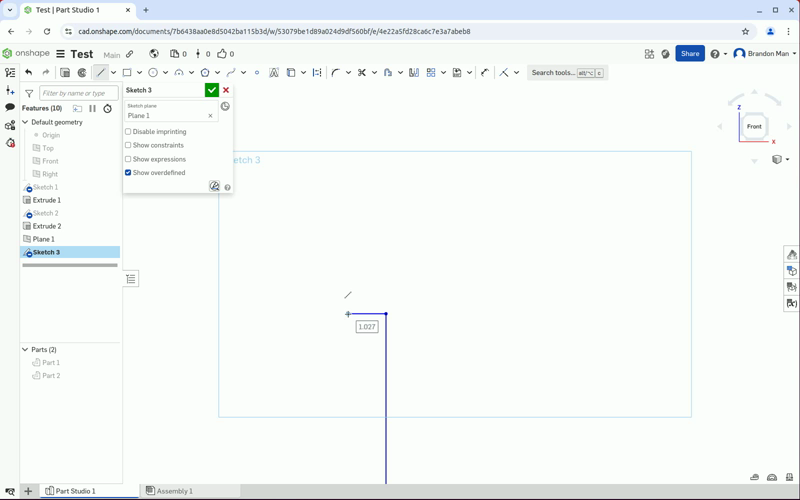
scroll(-6)
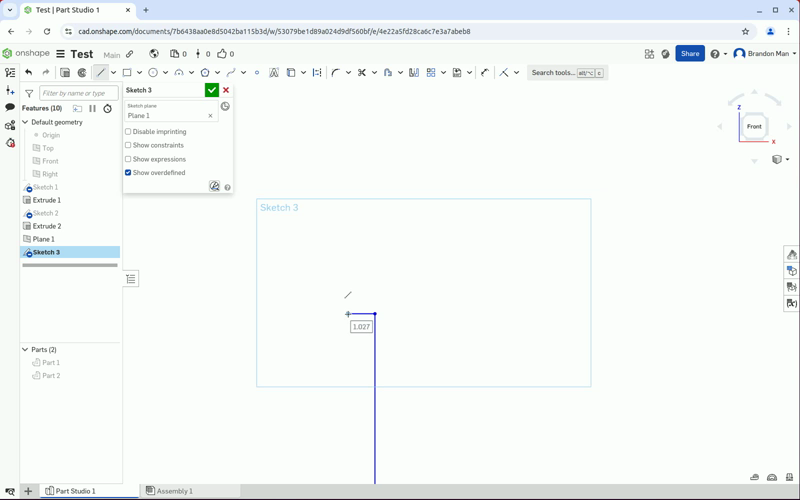
scroll(-6)
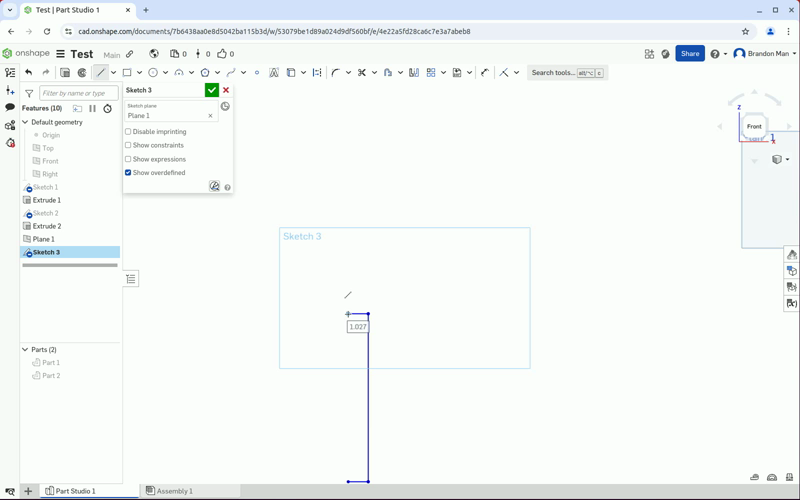
scroll(-6)
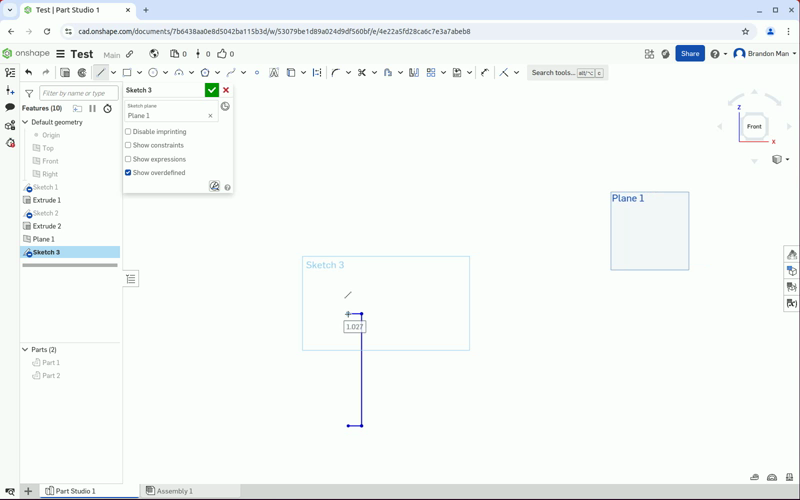
scroll(-6)
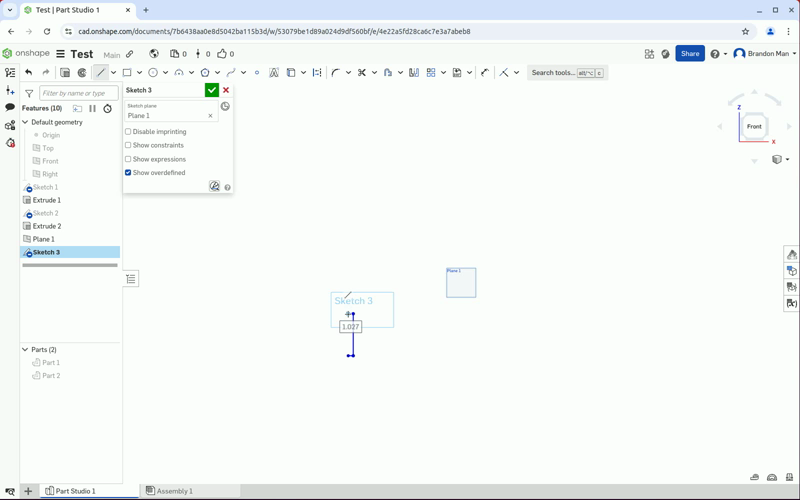
key_up(shift)
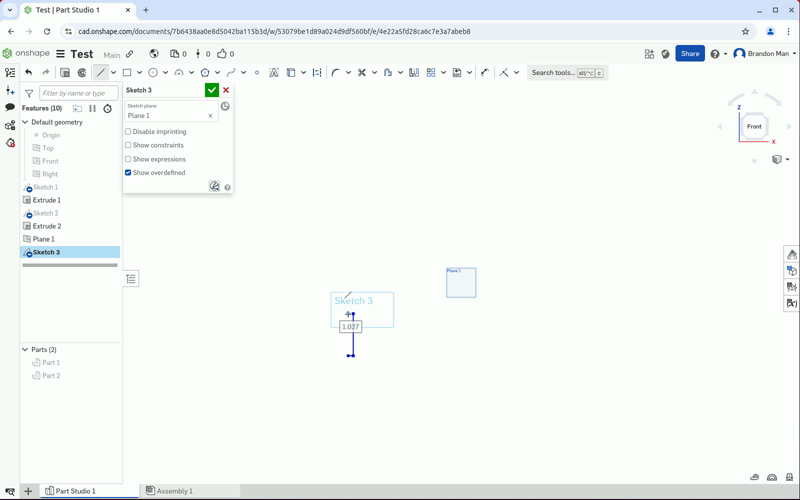
mouse_move(378, 313)
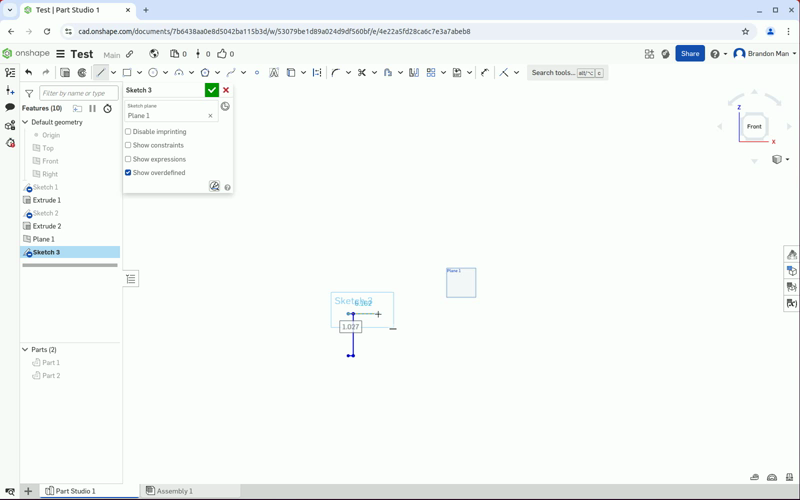
key_down(shift)
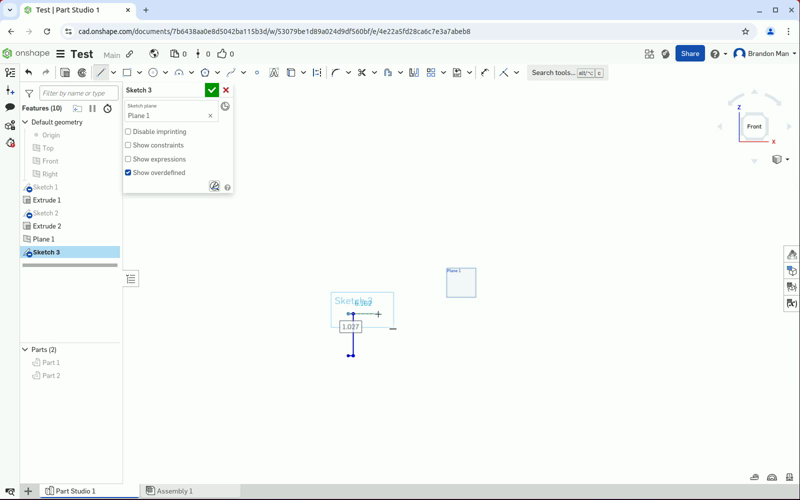
mouse_move(348, 355)
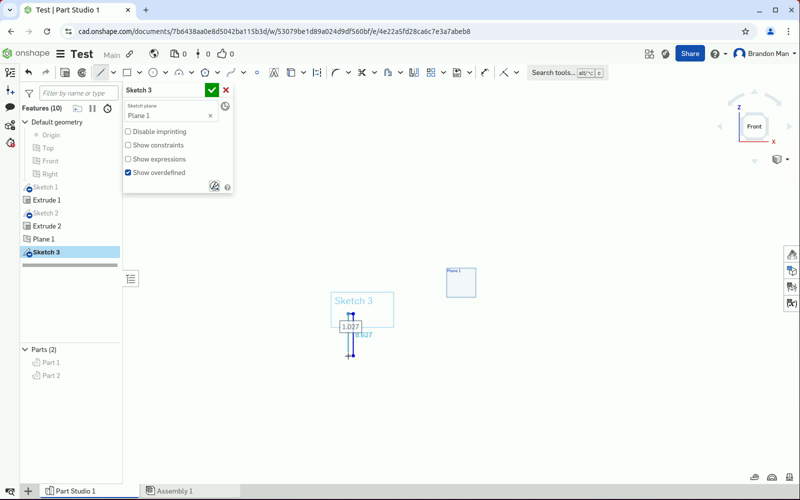
key_up(shift)
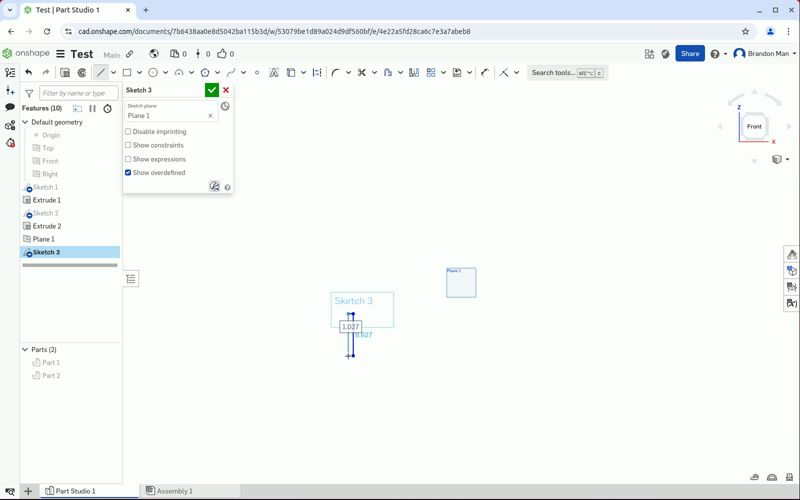
click(348, 355)
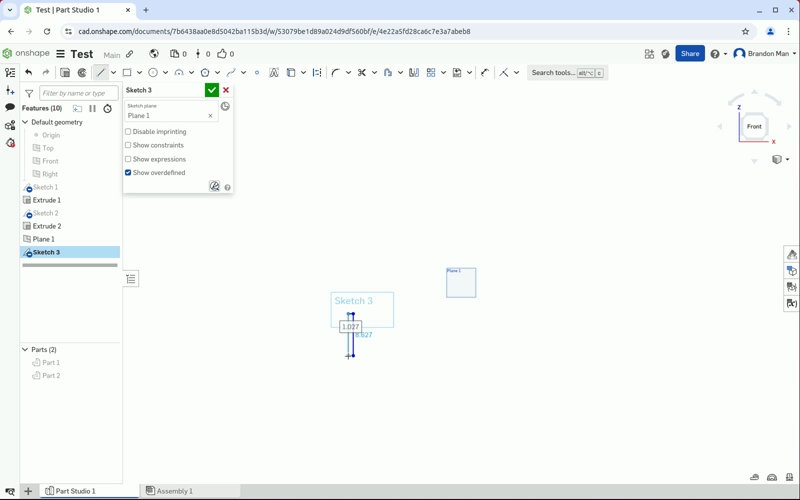
key(esc)
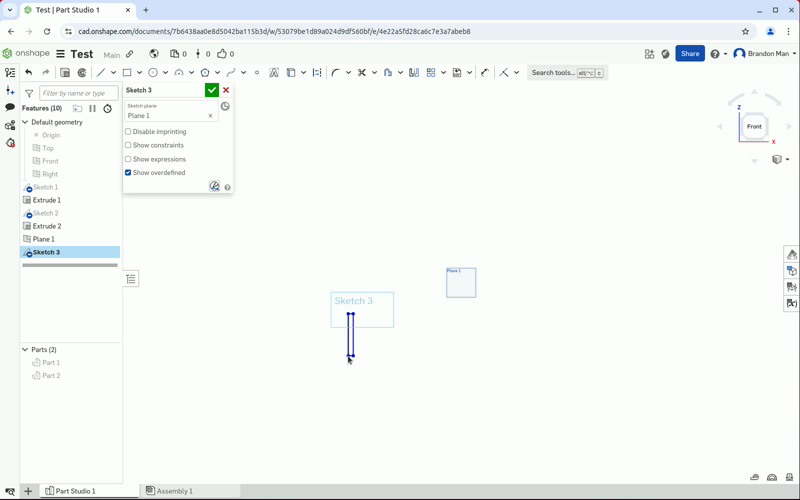
mouse_move(351, 338)
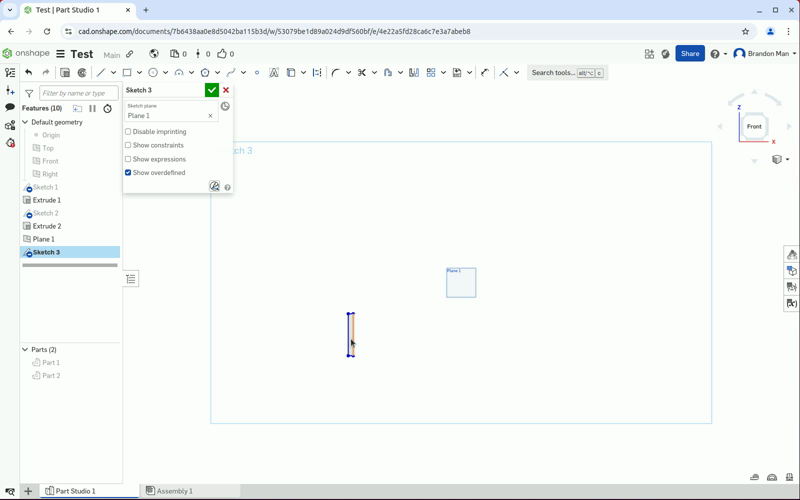
scroll(6)
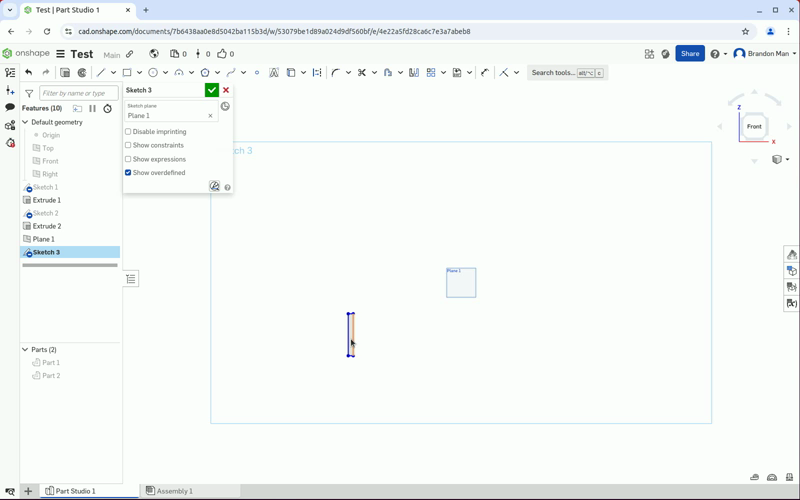
scroll(6)
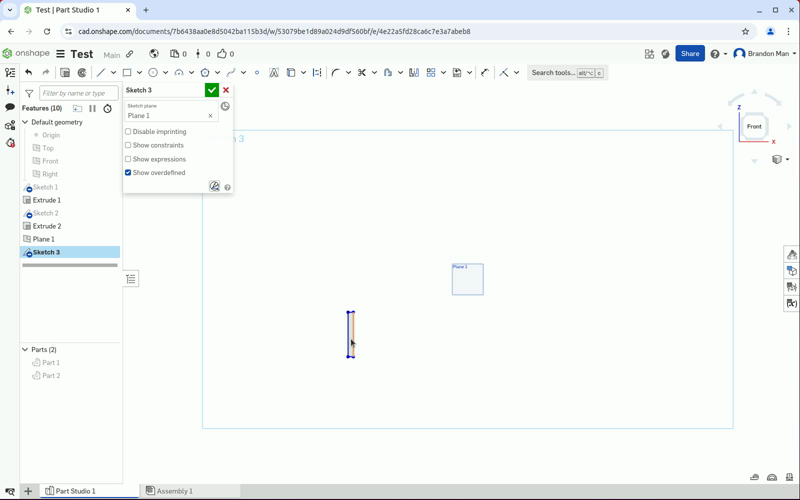
scroll(6)
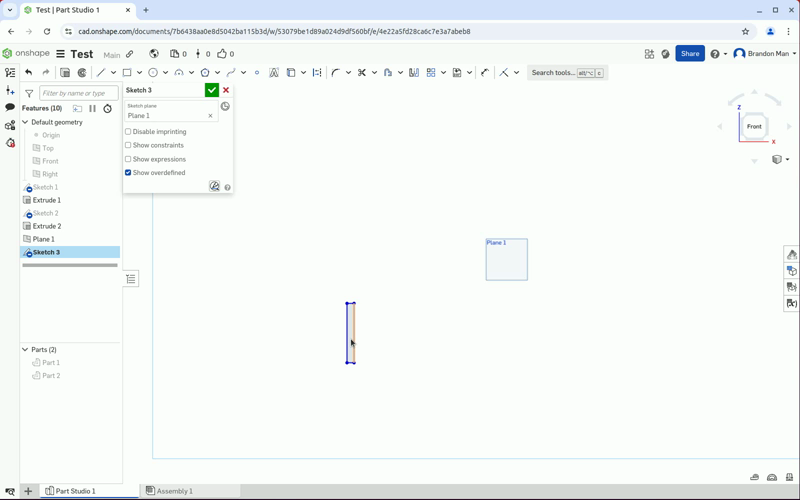
scroll(6)
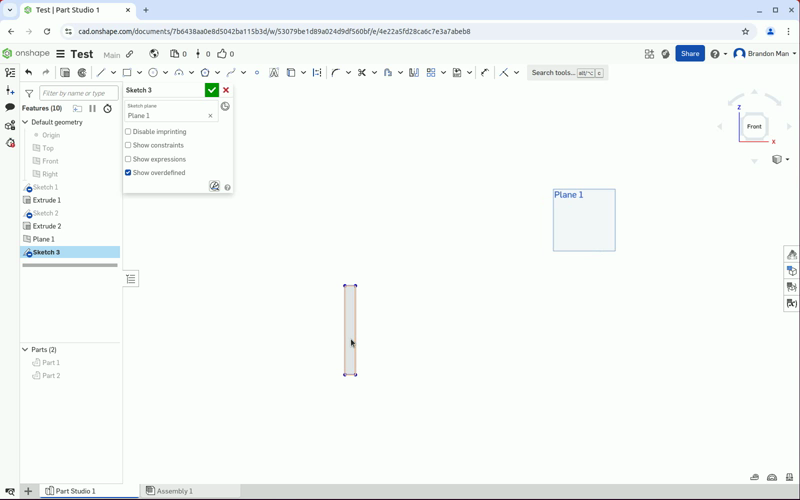
scroll(6)
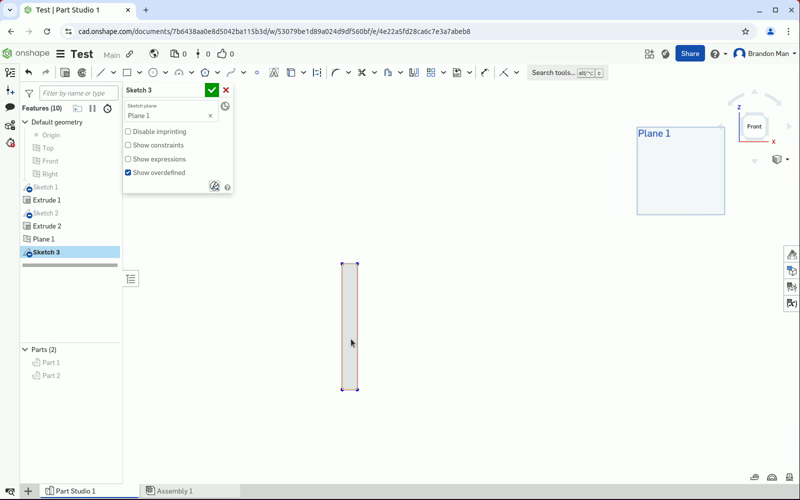
scroll(6)
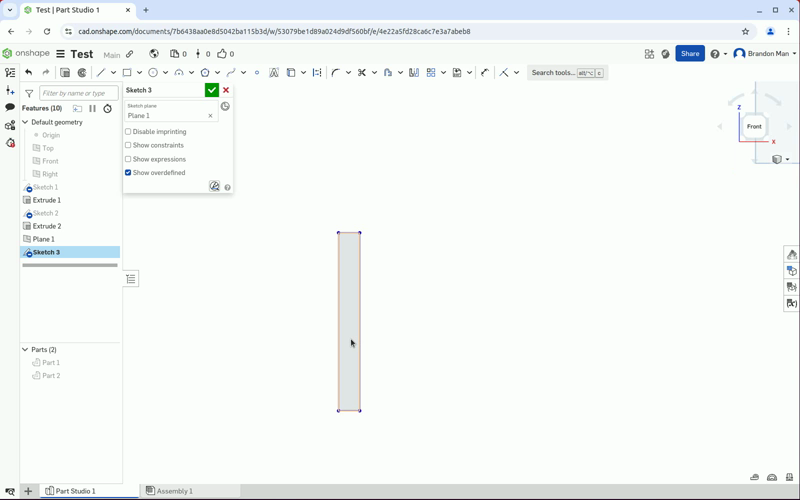
scroll(6)
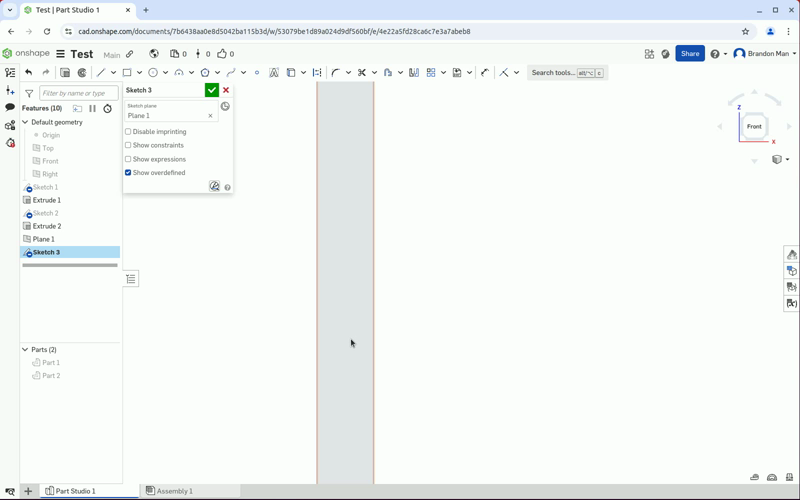
click(351, 338)
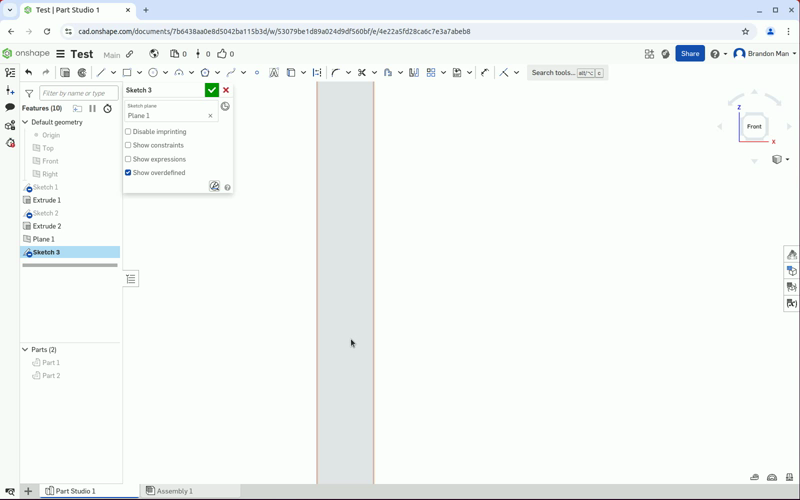
scroll(-6)
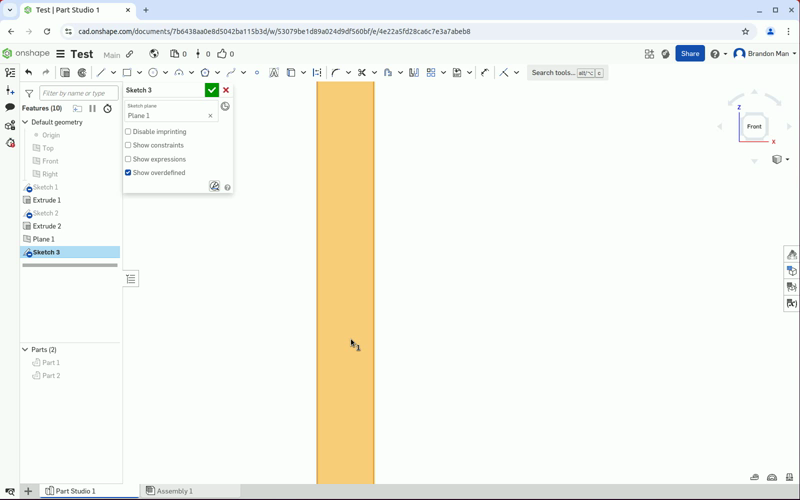
scroll(-6)
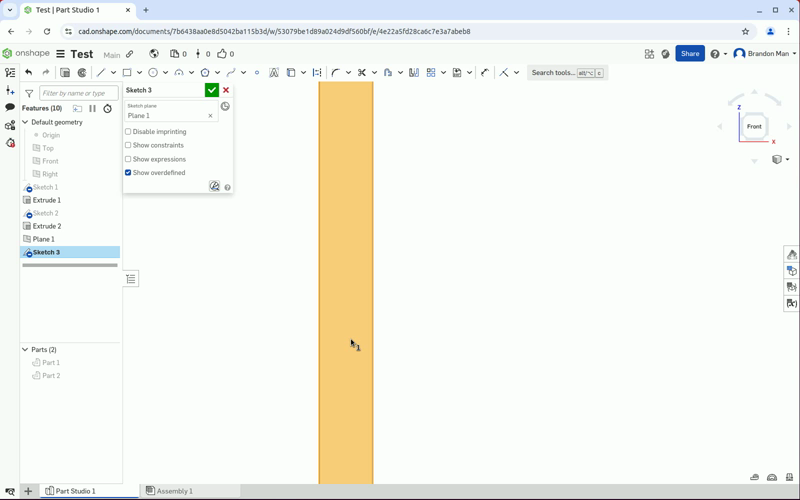
scroll(-6)
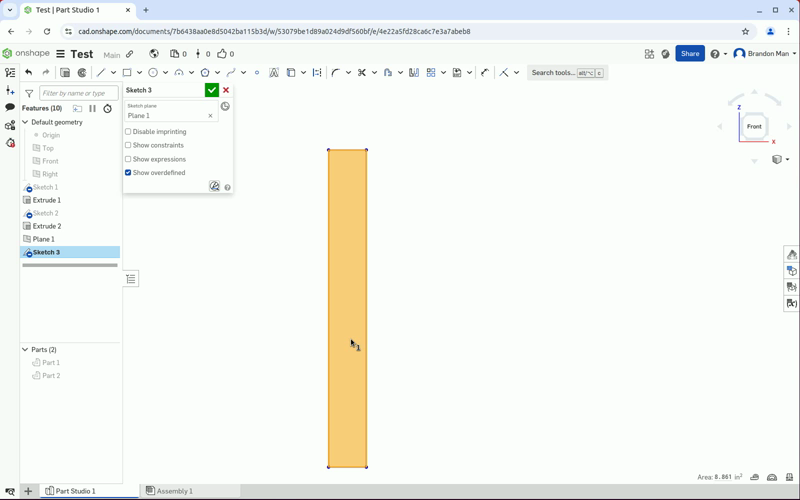
scroll(-6)
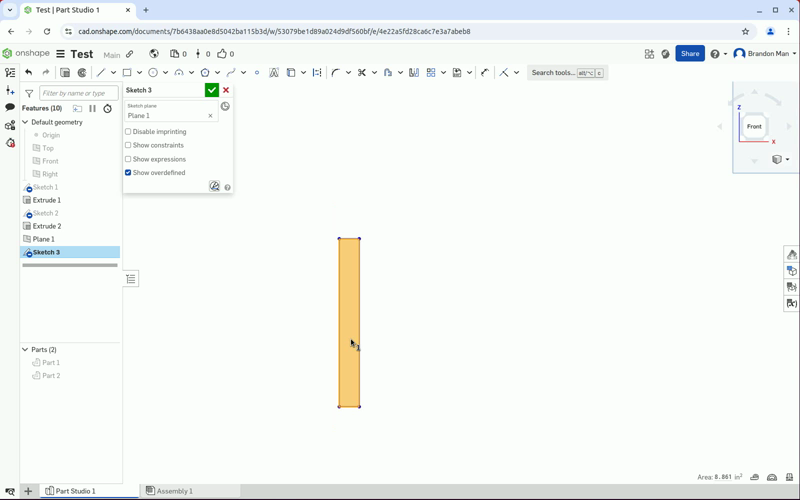
scroll(-6)
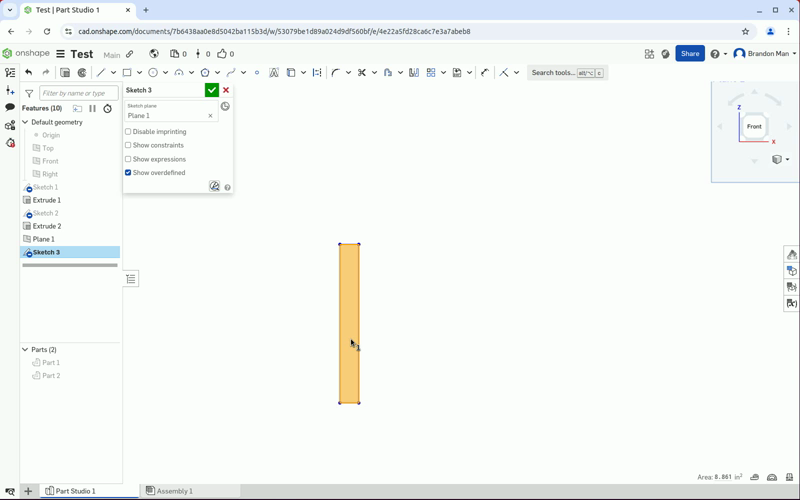
scroll(-6)
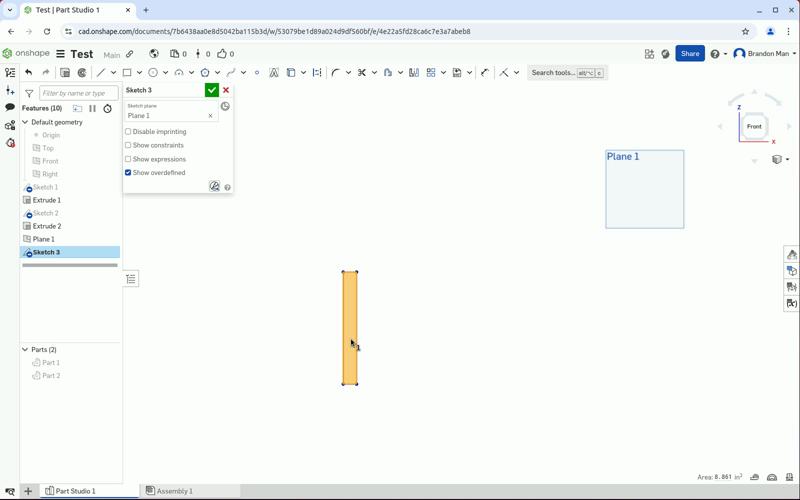
scroll(-6)
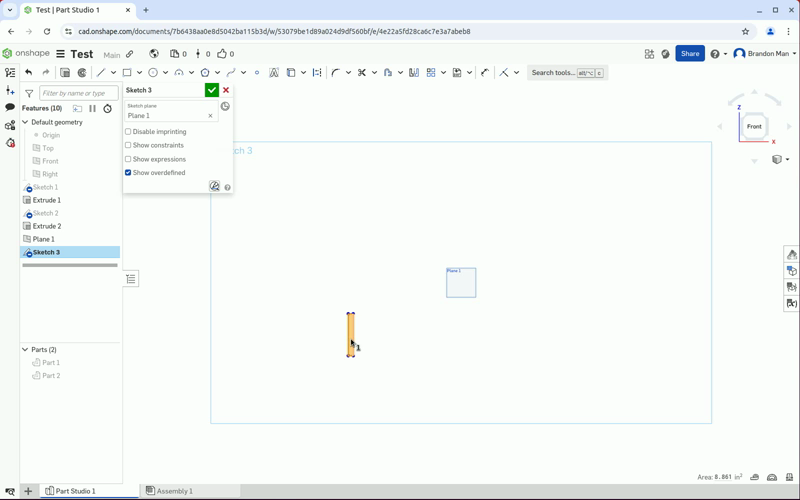
mouse_move(73, 352)
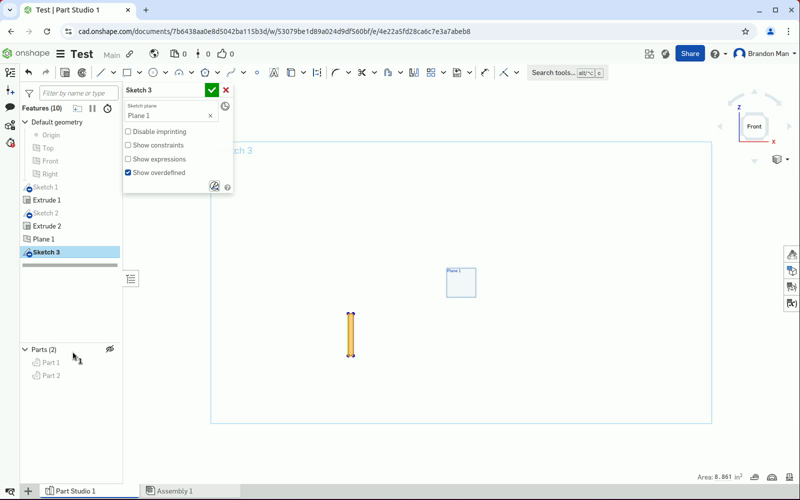
key(shift+y)
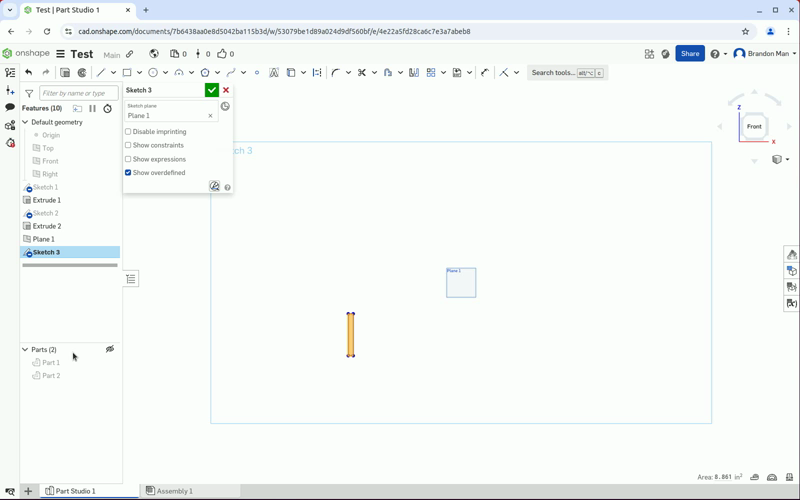
key(shift+e)
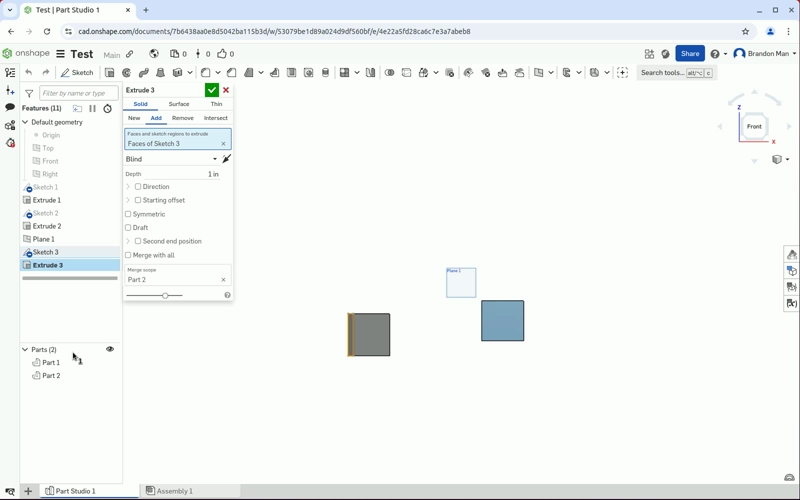
mouse_move(143, 106)
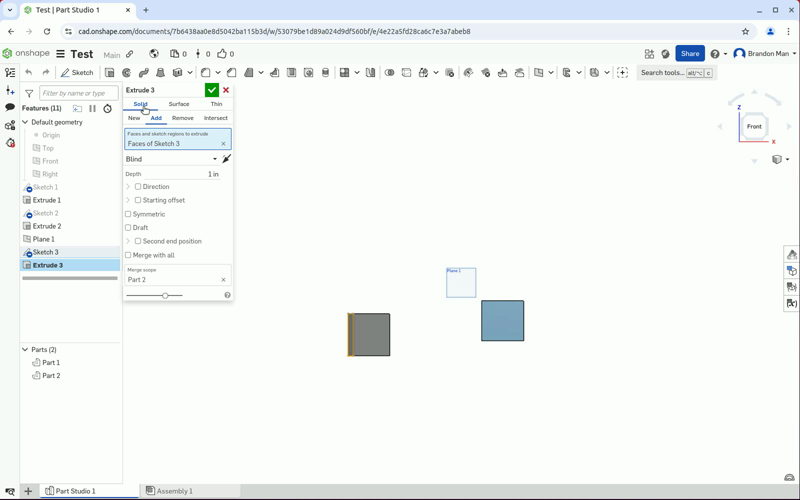
click(143, 106)
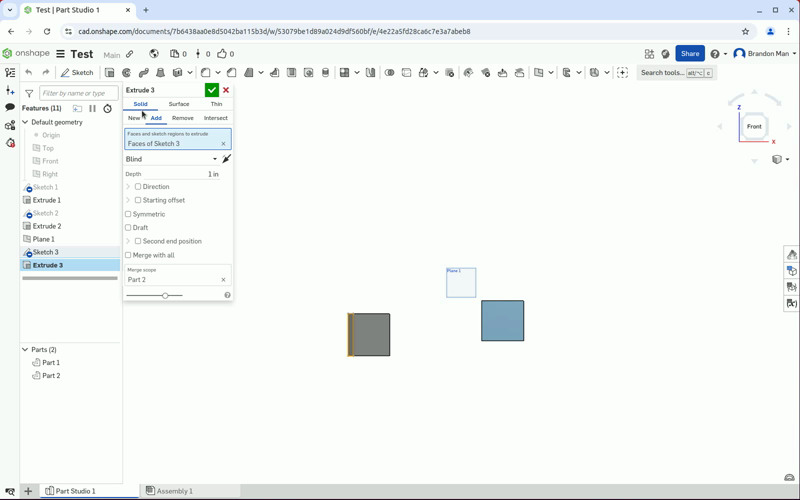
mouse_move(137, 120)
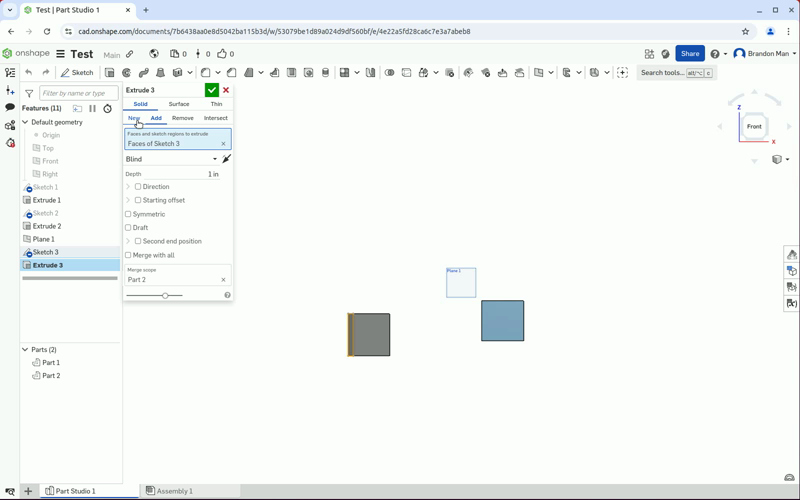
click(137, 120)
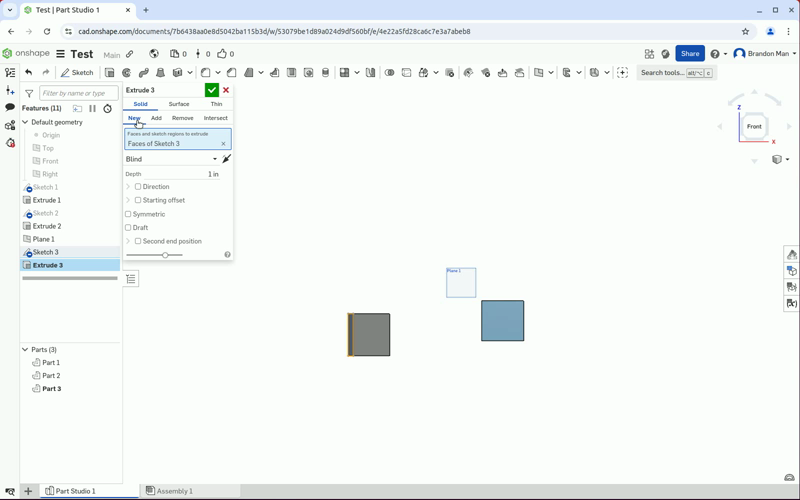
key(tab, 4)
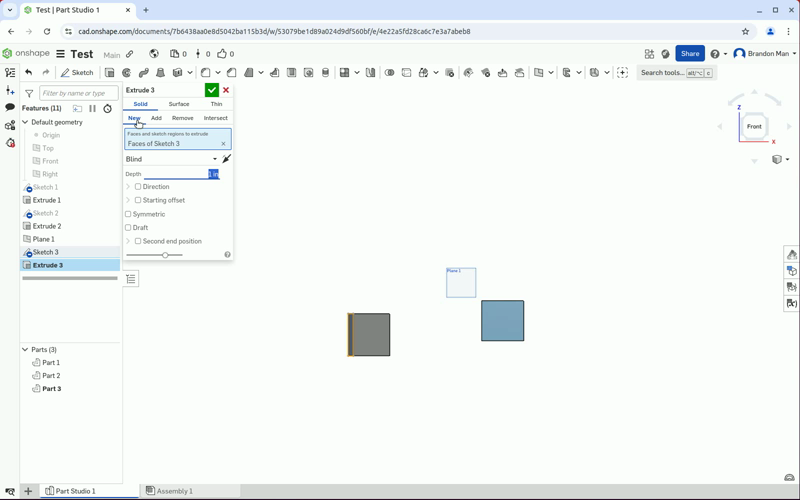
text(12.758)
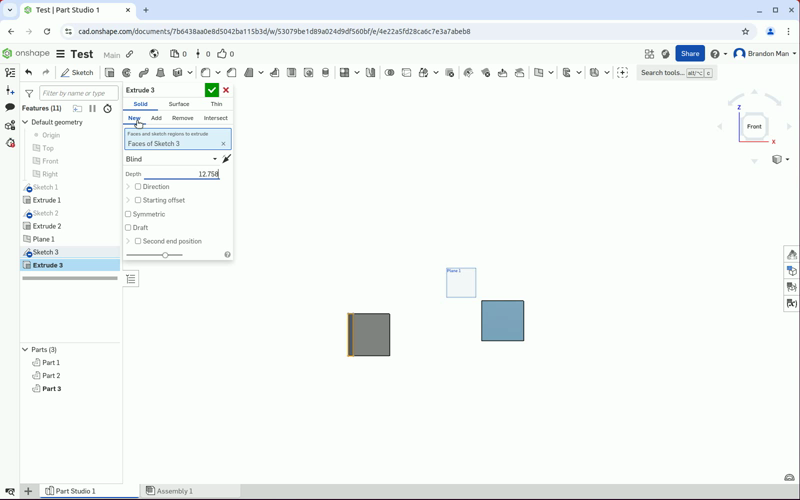
key(enter)
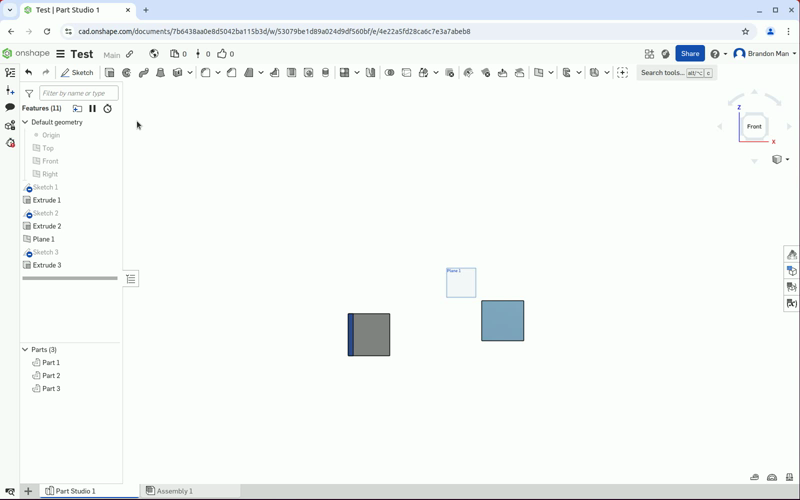
key(shift+h)
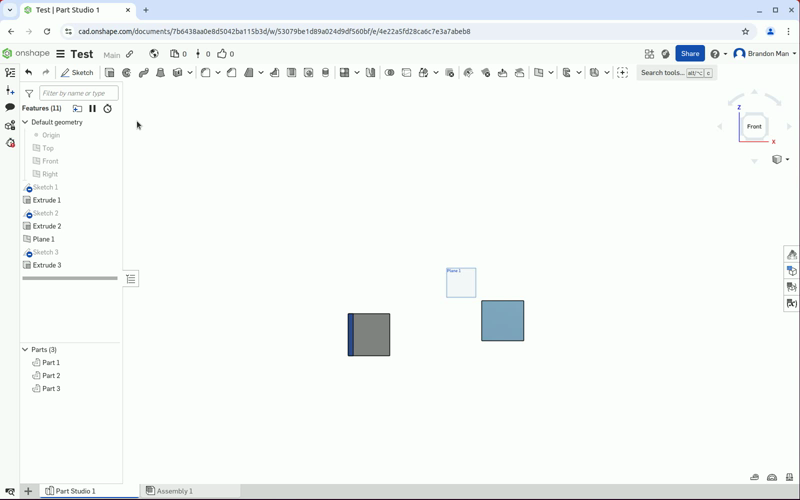
key(shift+h)
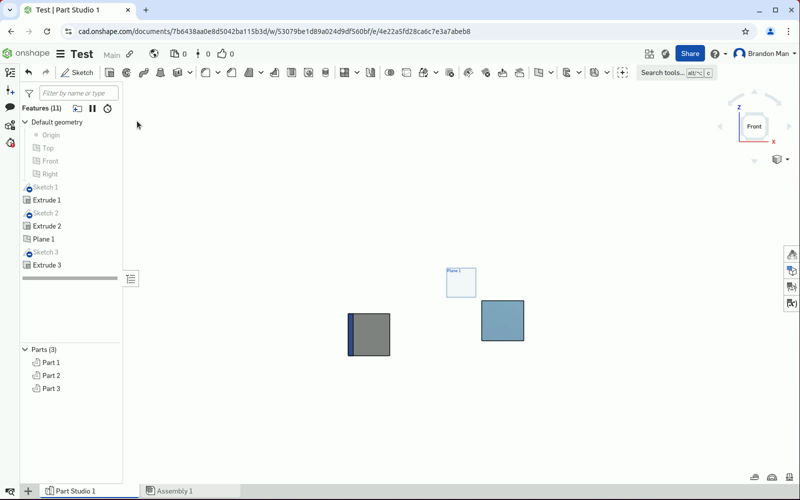
mouse_move(73, 189)
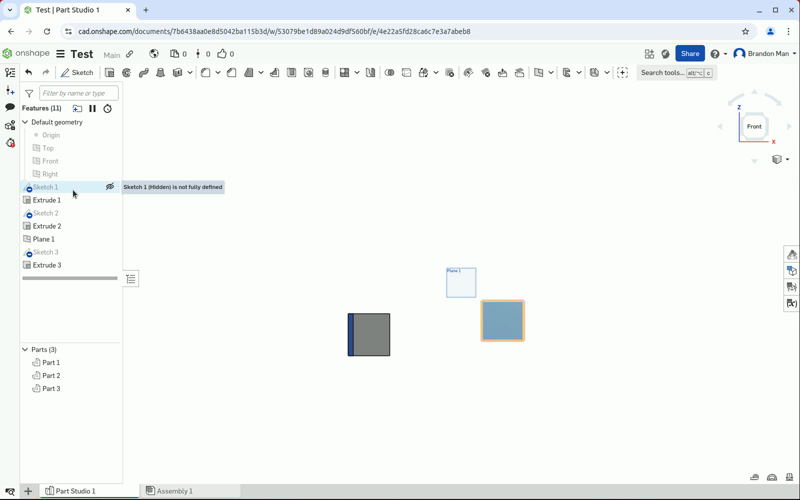
click(73, 189)
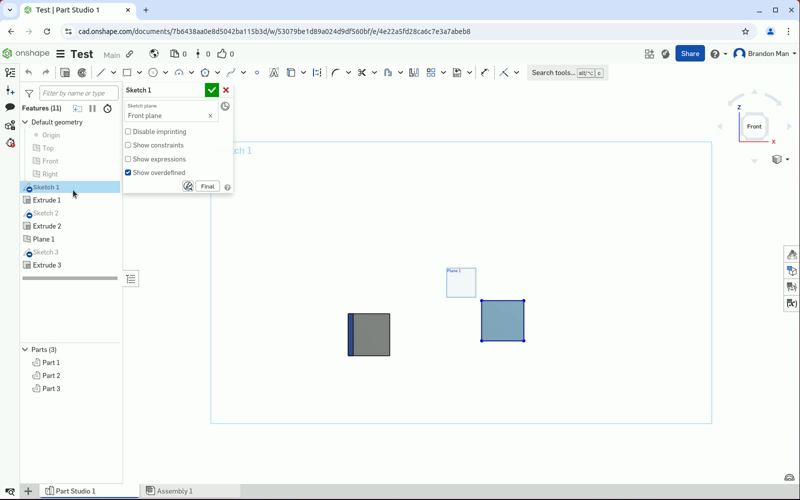
mouse_move(229, 92)
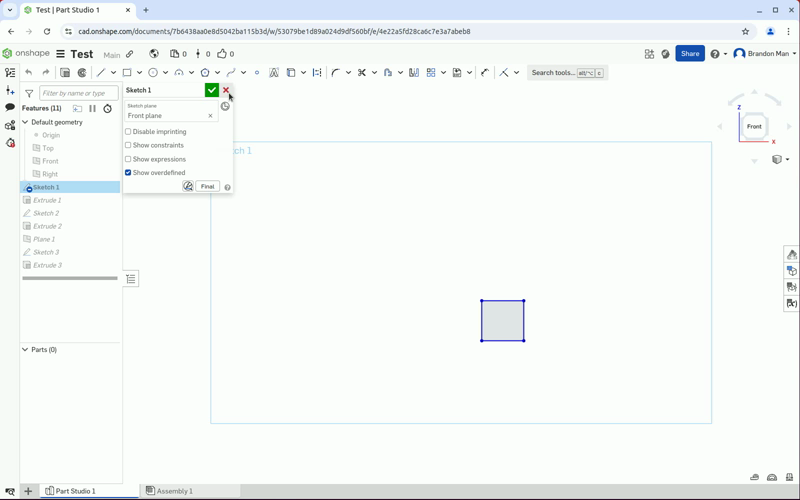
click(229, 92)
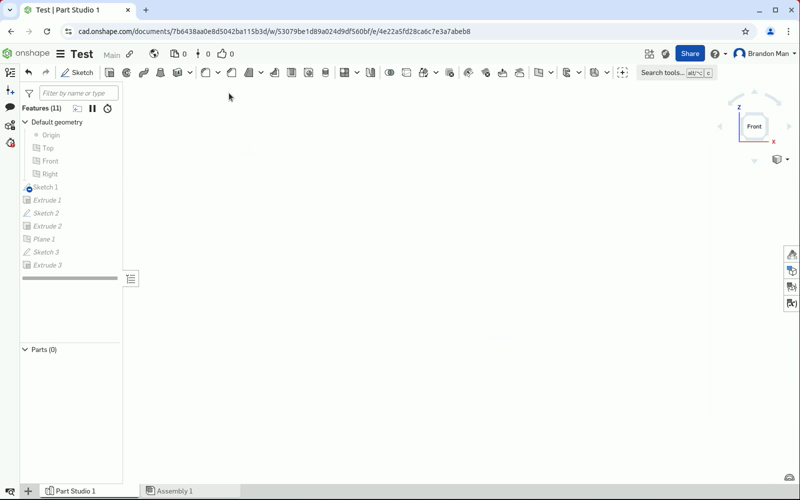
key(shift+s)
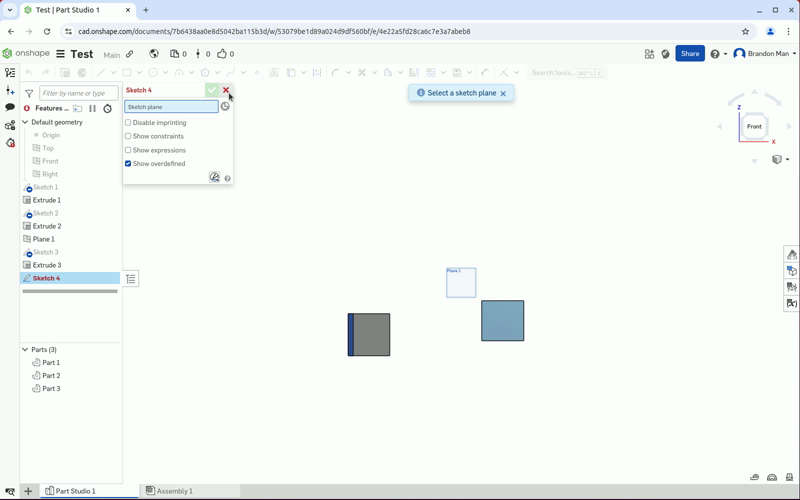
mouse_move(73, 241)
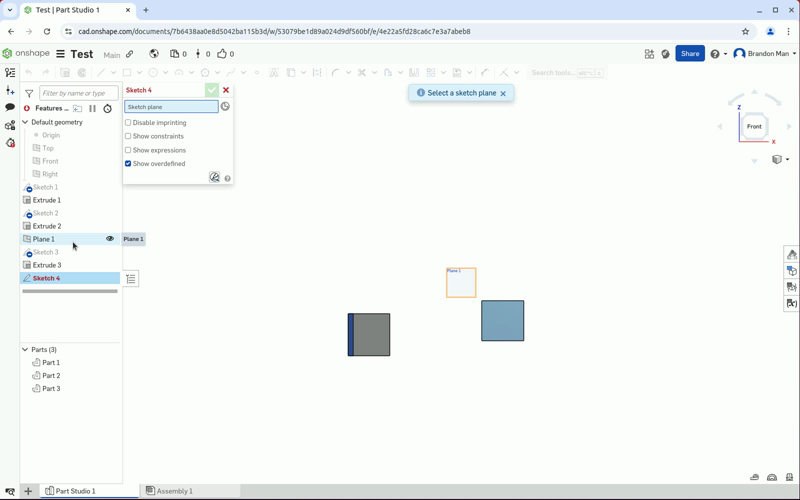
click(73, 241)
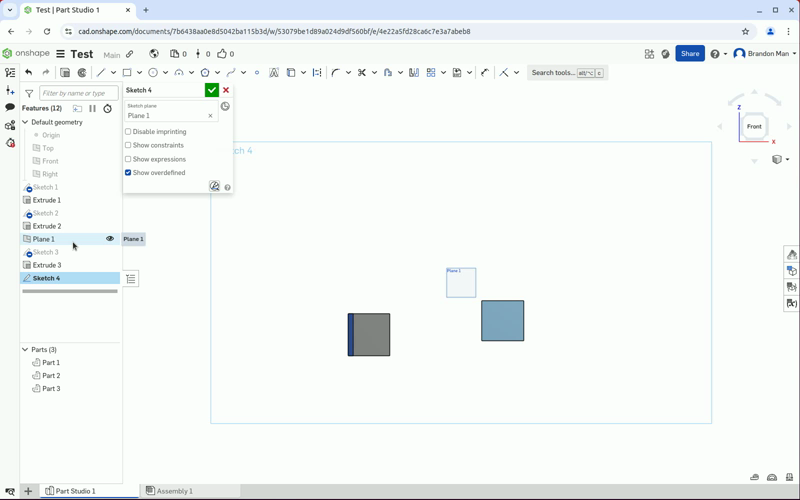
mouse_move(73, 352)
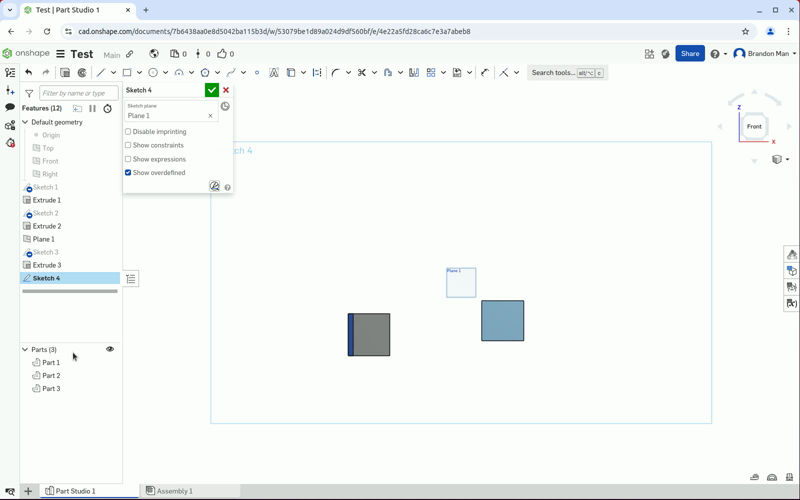
key(y)
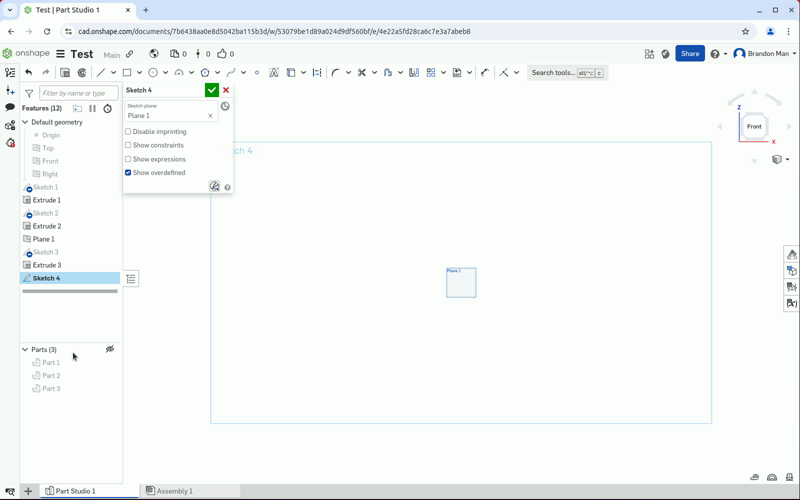
key(l)
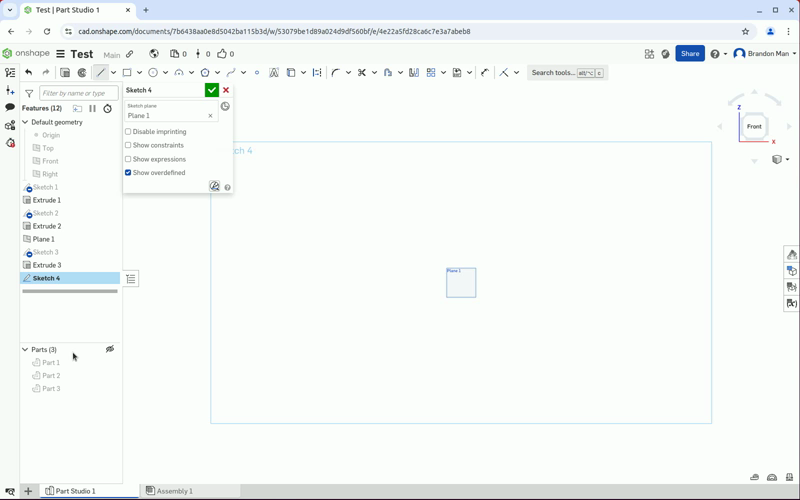
key_down(shift)
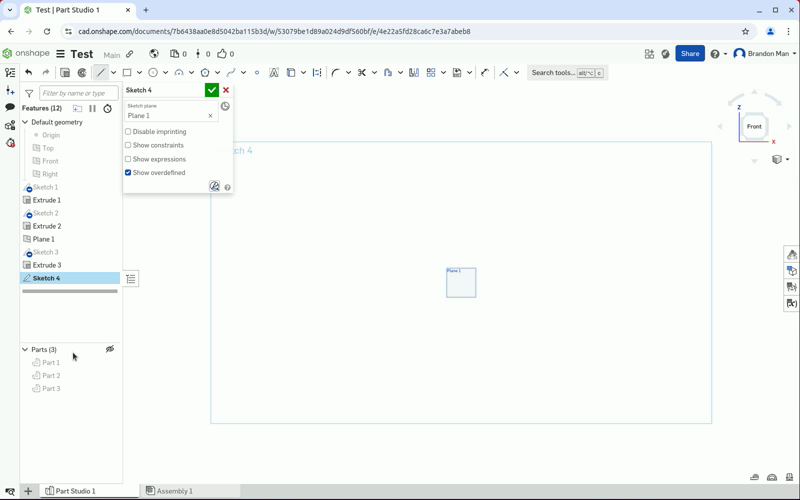
mouse_move(518, 340)
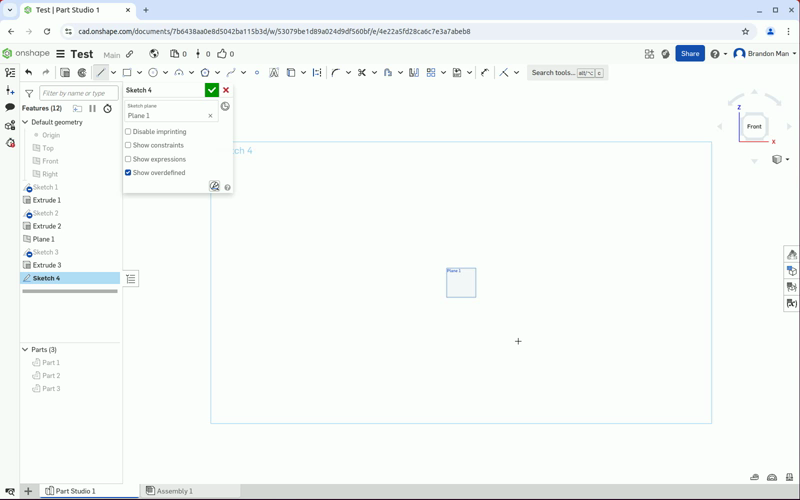
click(518, 340)
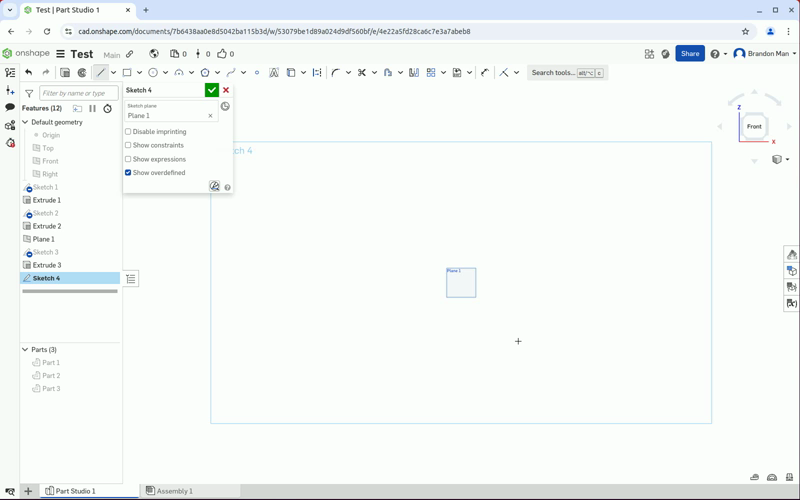
key_up(shift)
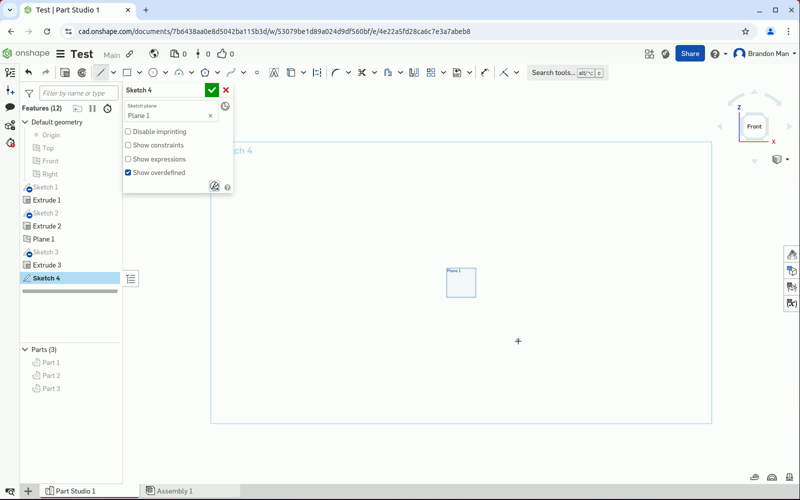
key_down(shift)
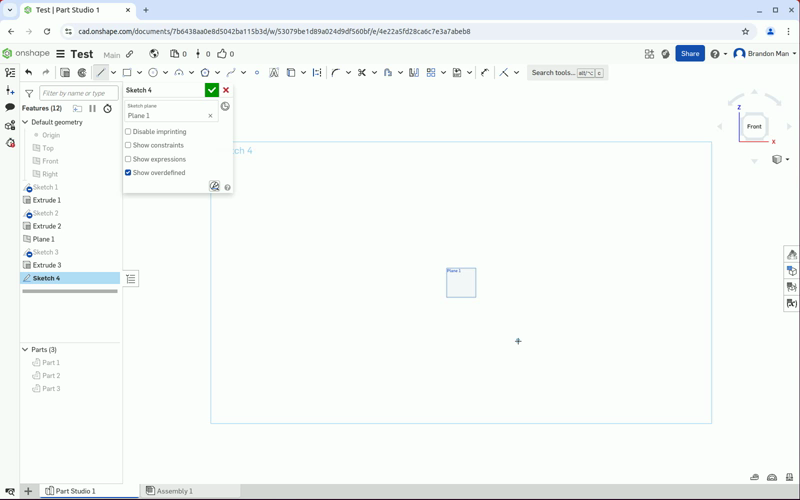
mouse_move(548, 340)
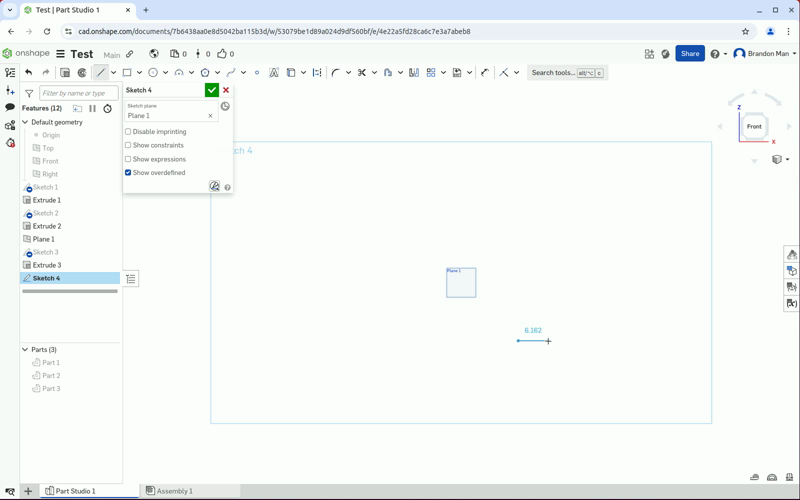
mouse_move(523, 340)
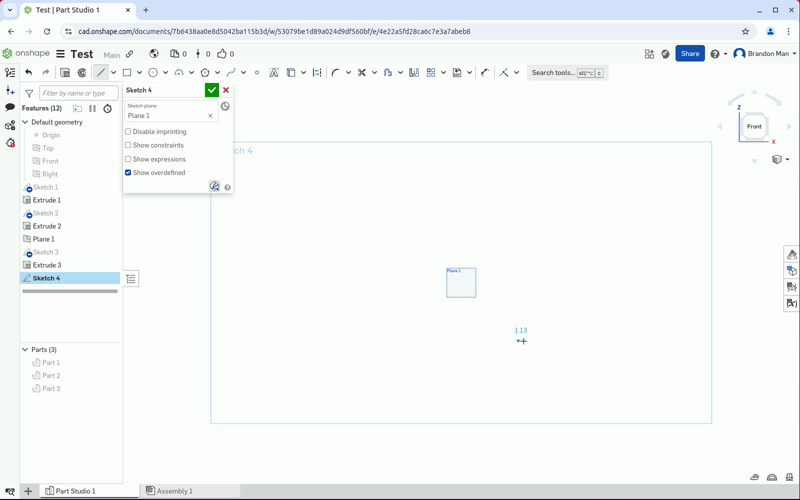
scroll(6)
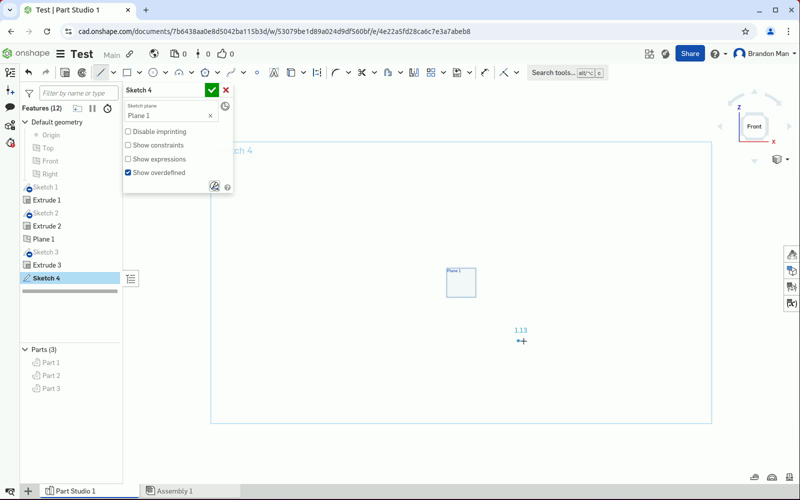
scroll(6)
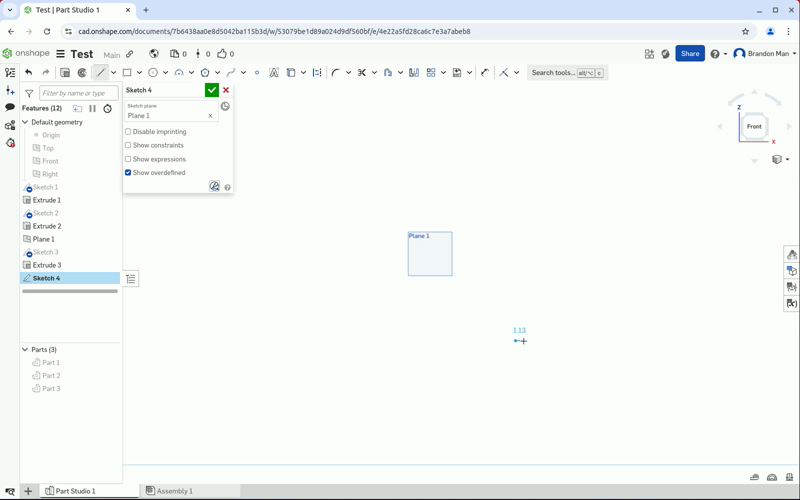
scroll(6)
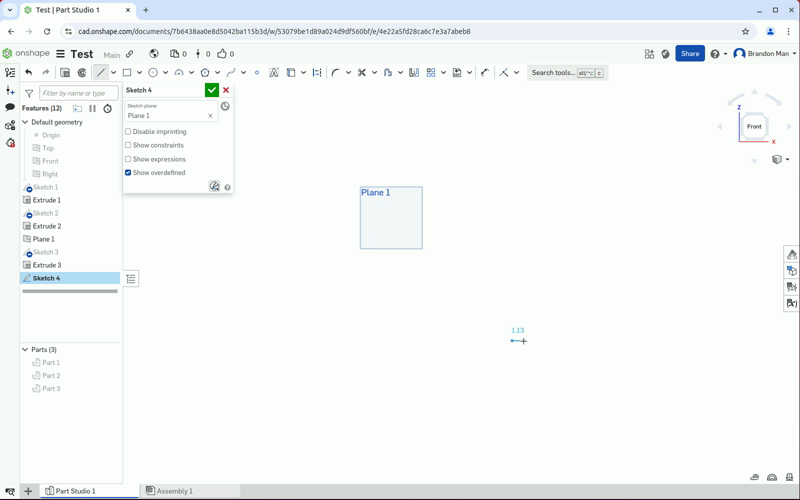
scroll(6)
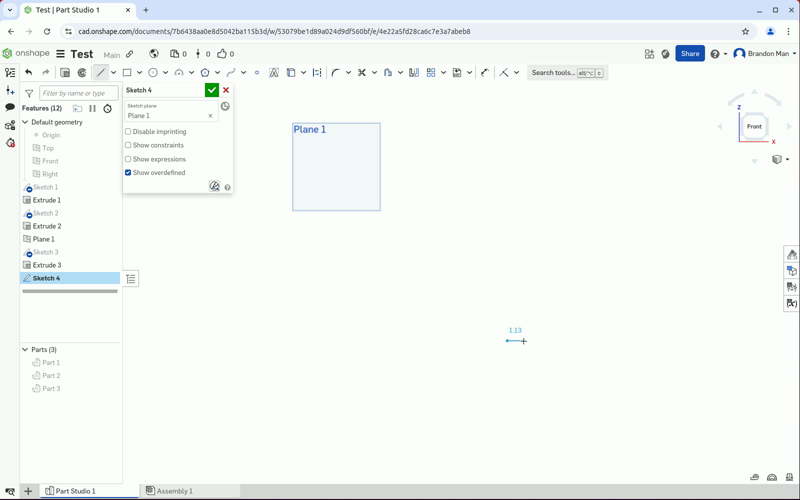
scroll(6)
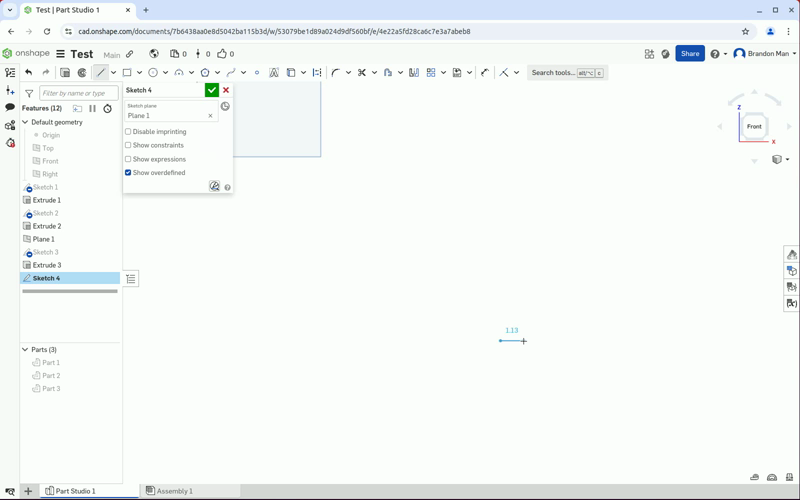
scroll(6)
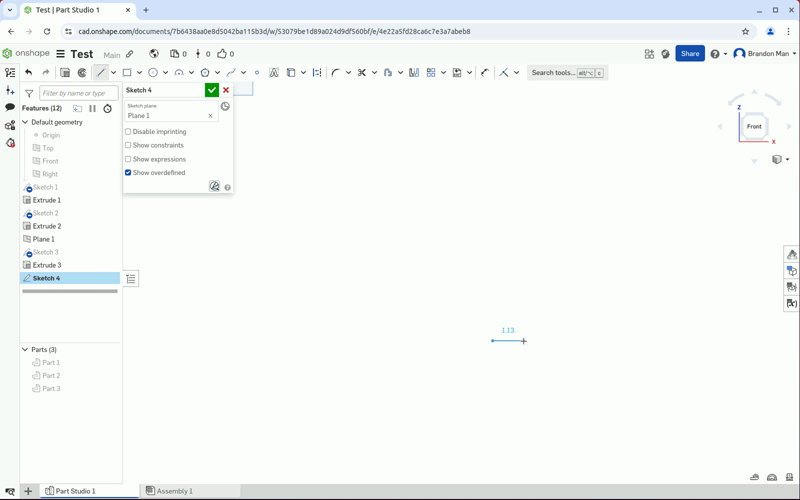
scroll(6)
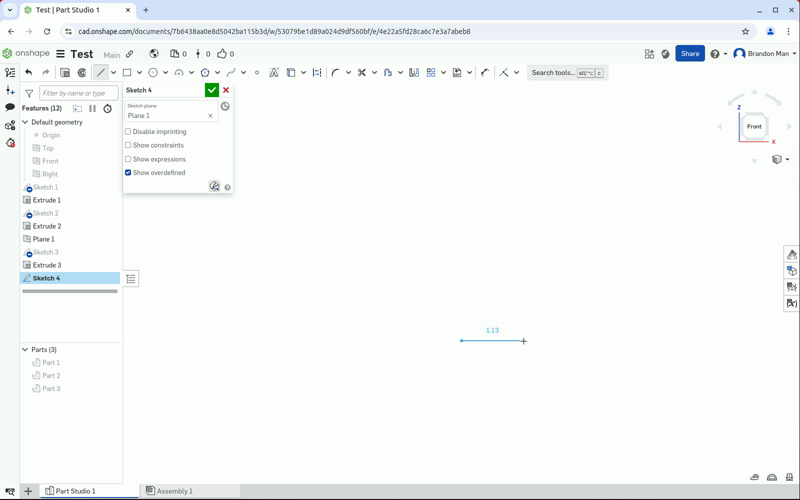
click(523, 340)
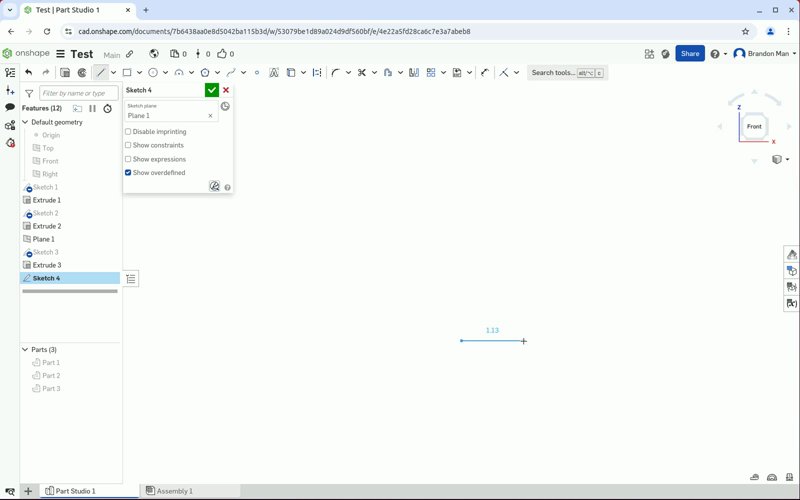
scroll(-6)
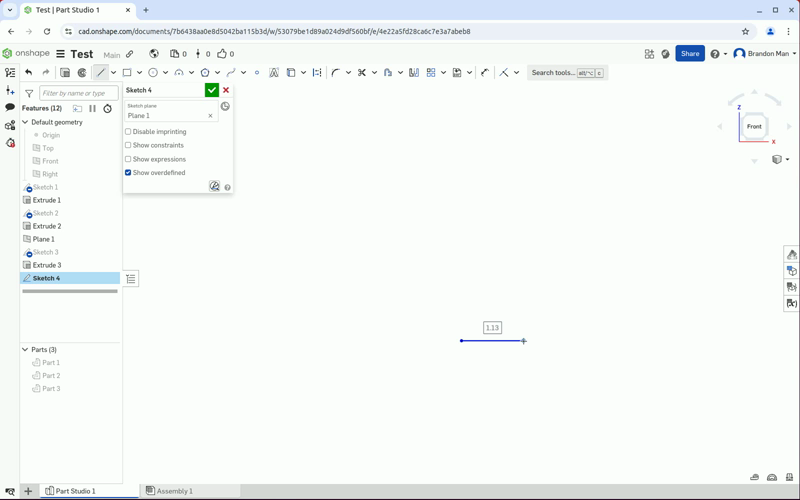
scroll(-6)
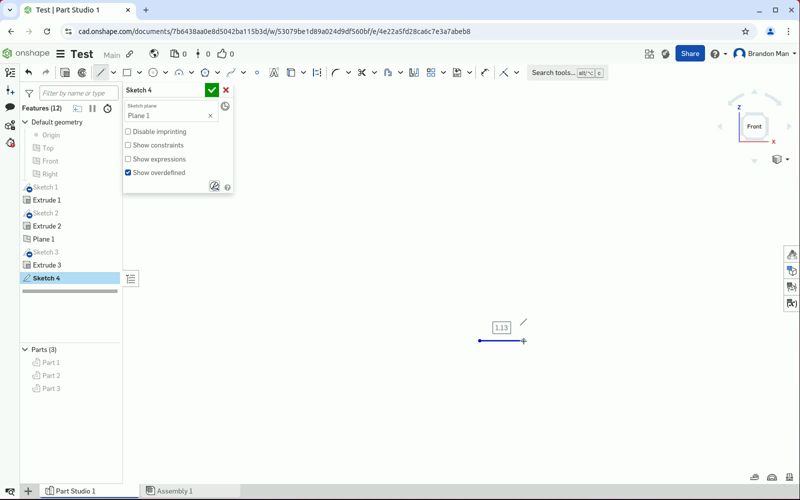
scroll(-6)
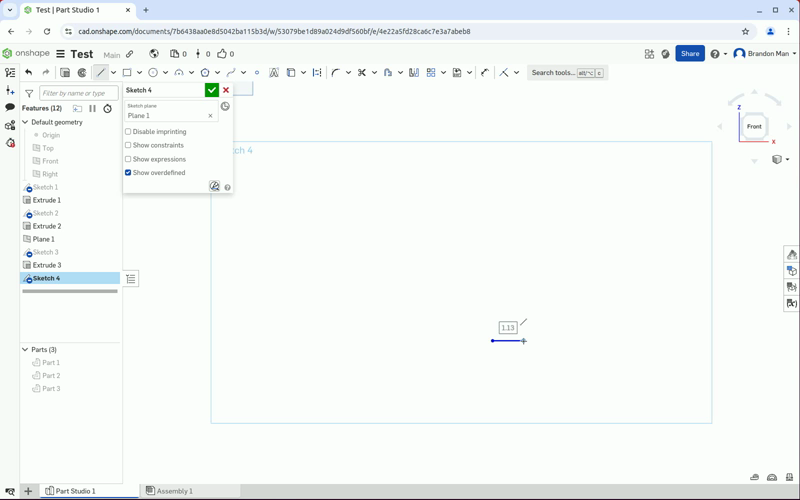
scroll(-6)
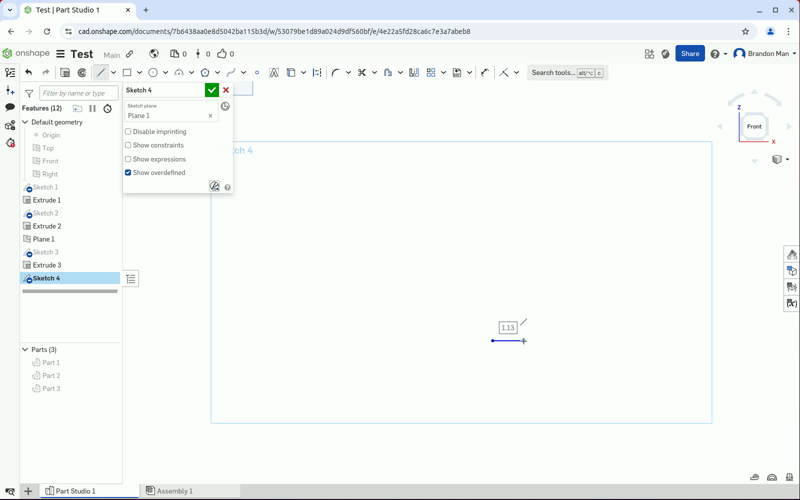
scroll(-6)
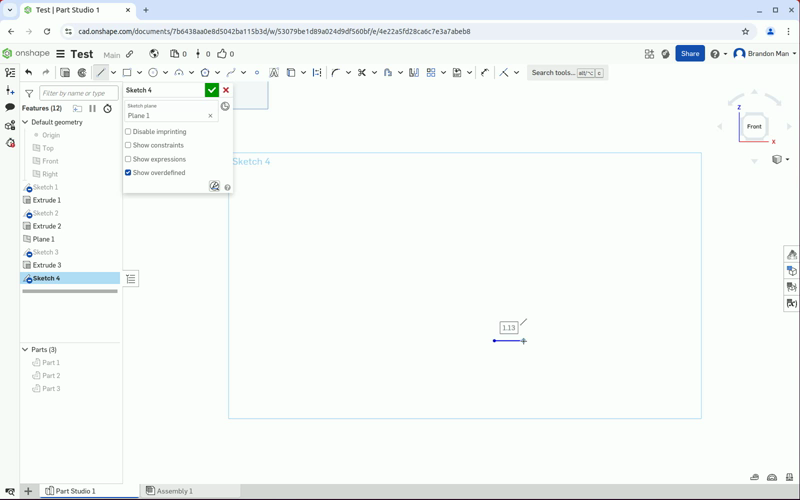
scroll(-6)
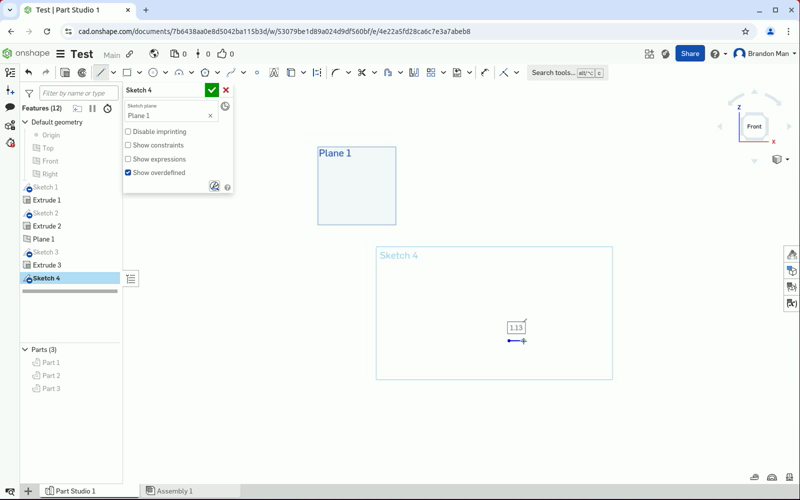
scroll(-6)
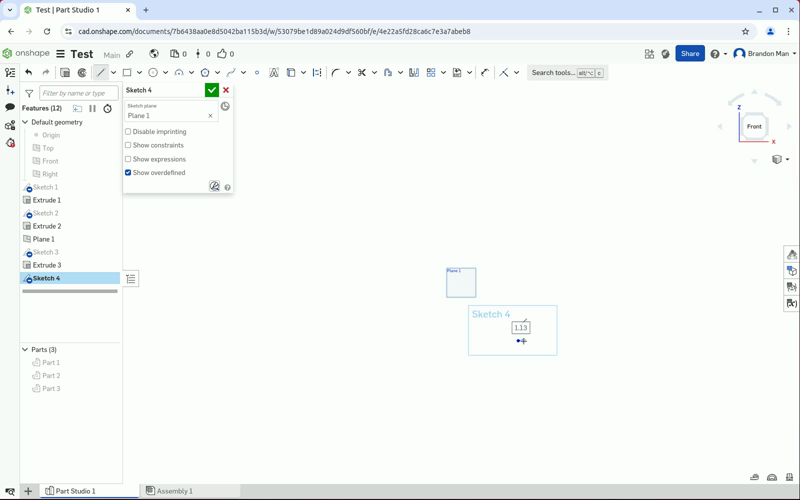
key_up(shift)
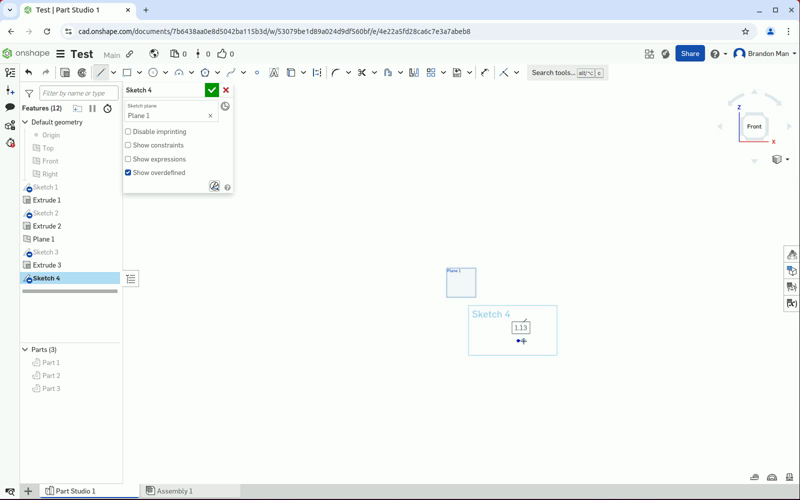
key_down(shift)
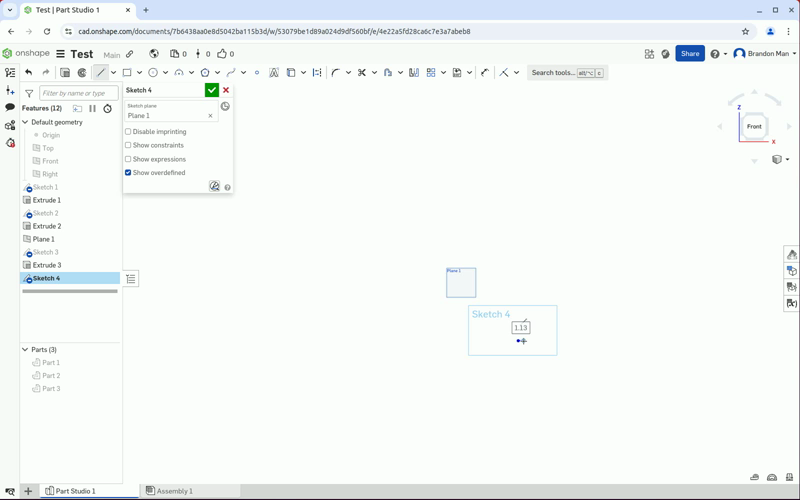
mouse_move(553, 340)
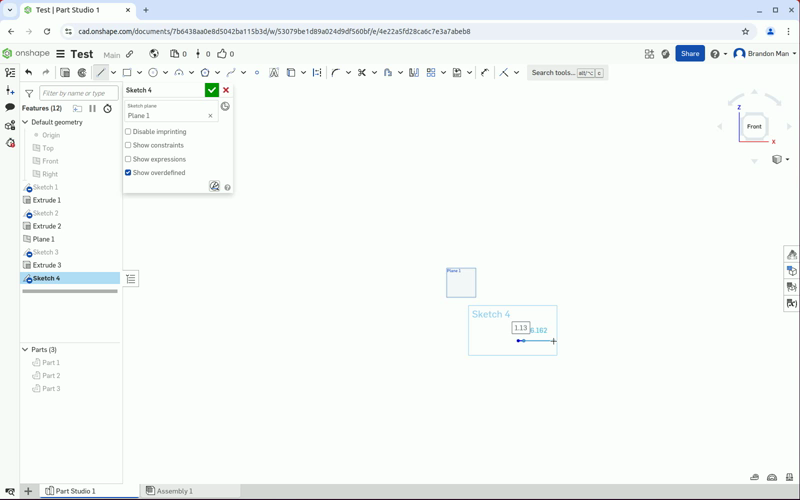
mouse_move(523, 299)
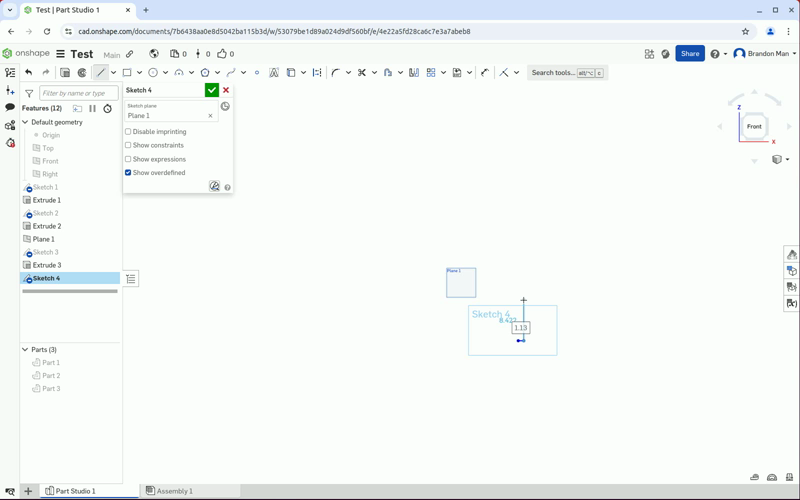
click(523, 299)
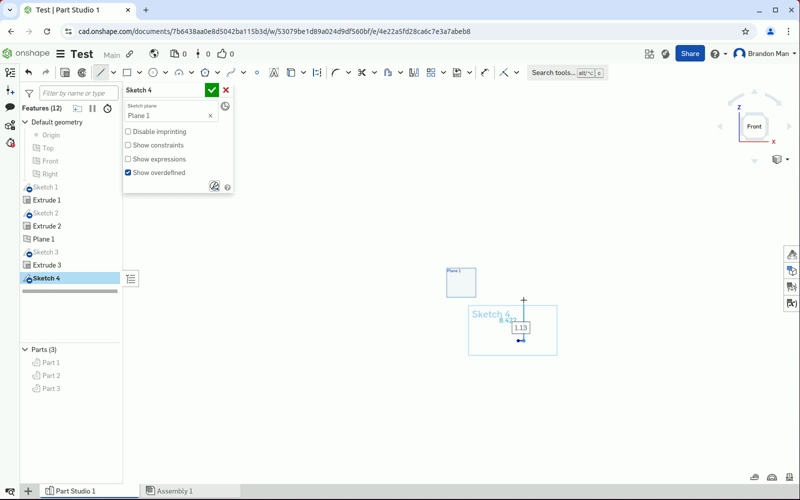
key_up(shift)
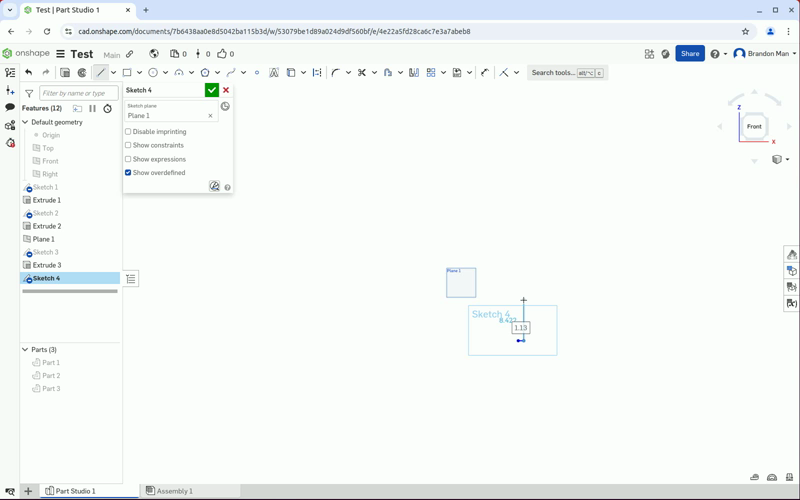
key_down(shift)
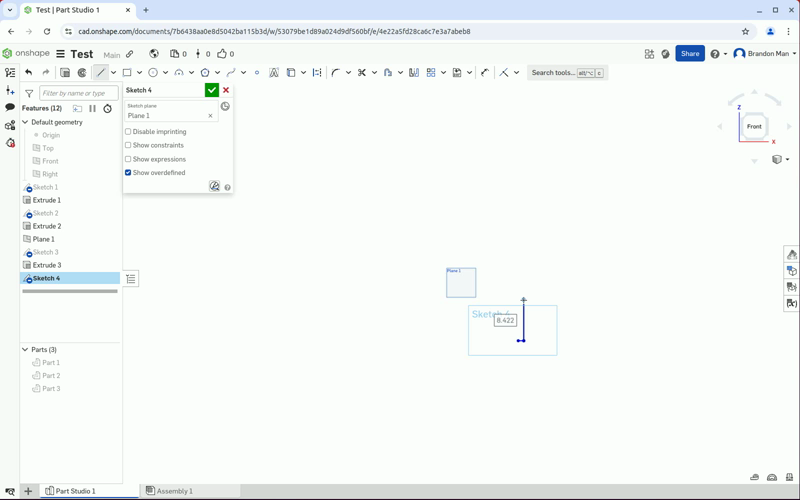
mouse_move(553, 299)
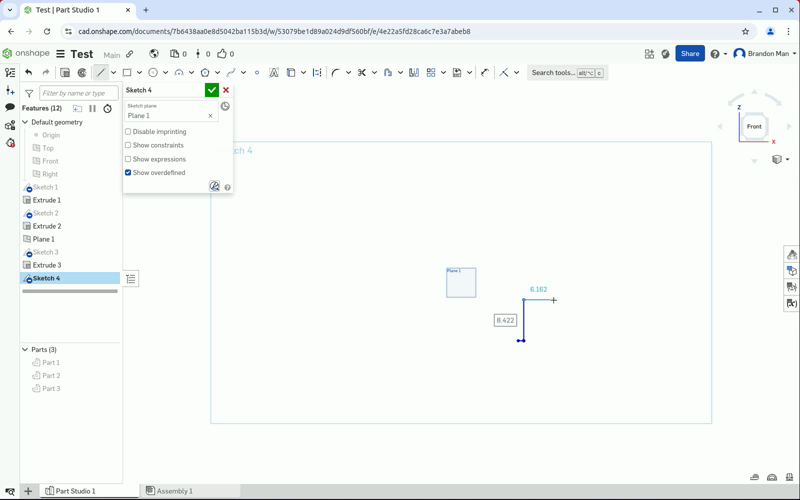
mouse_move(518, 299)
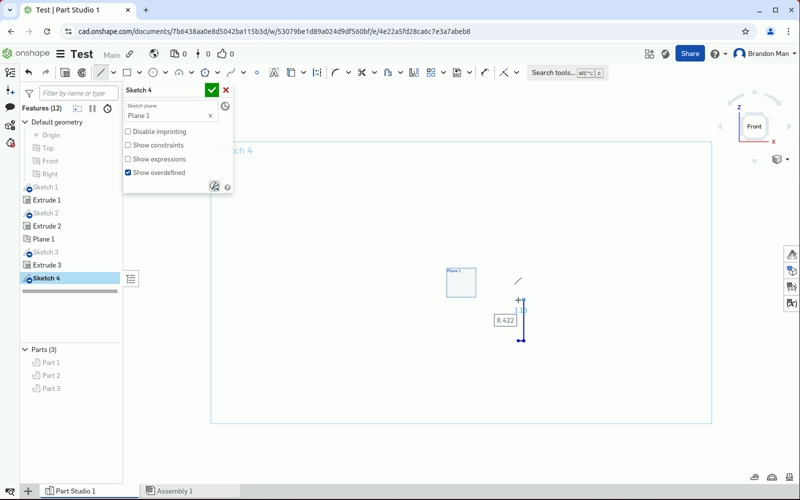
scroll(6)
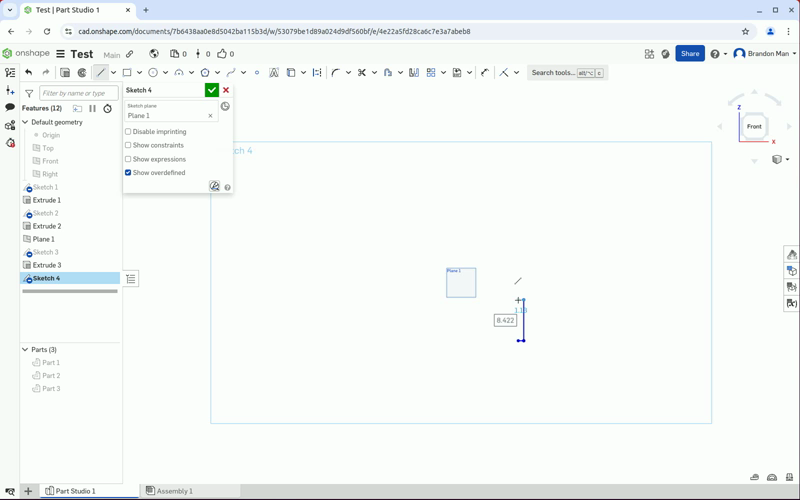
scroll(6)
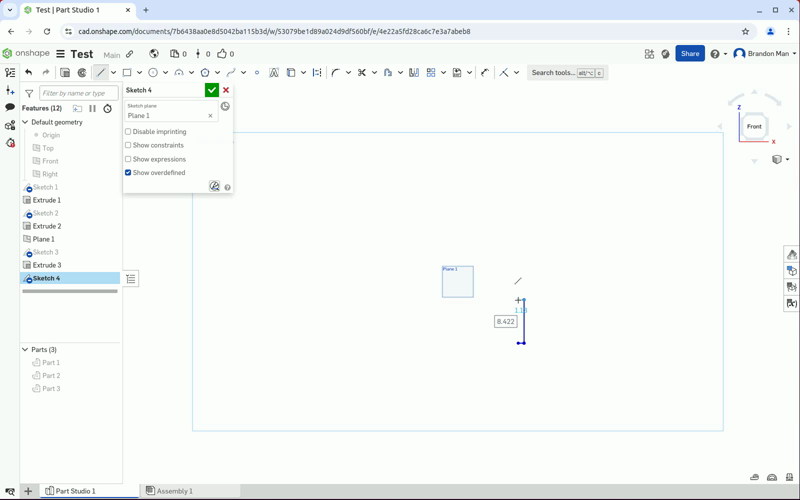
scroll(6)
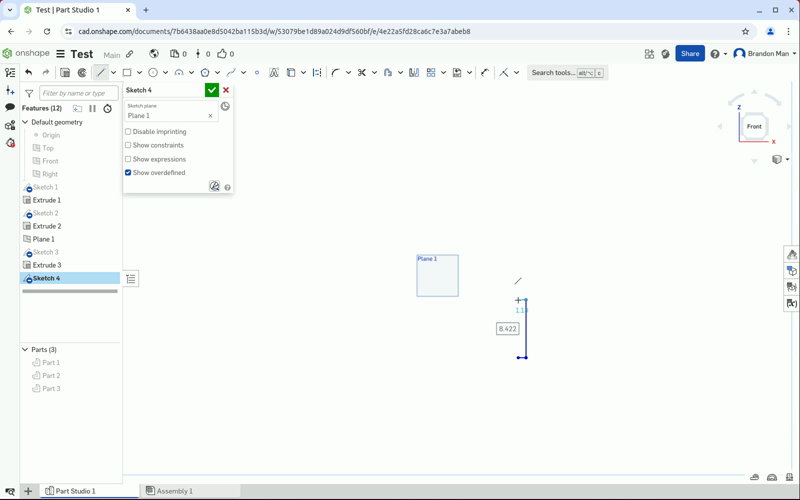
scroll(6)
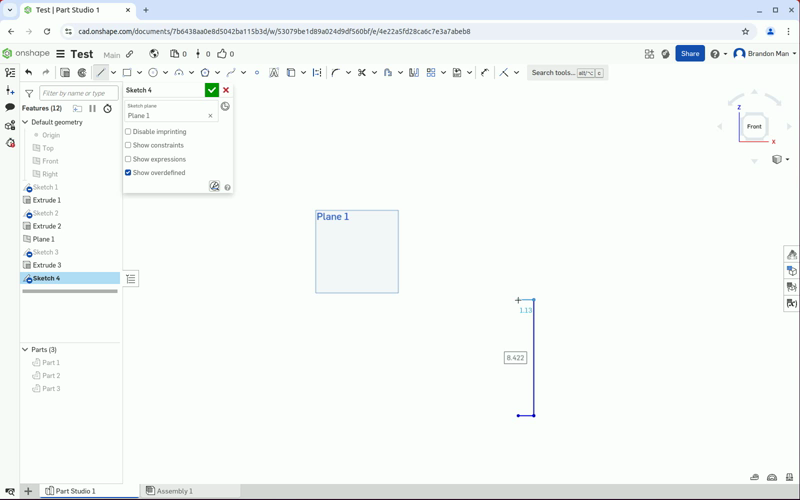
scroll(6)
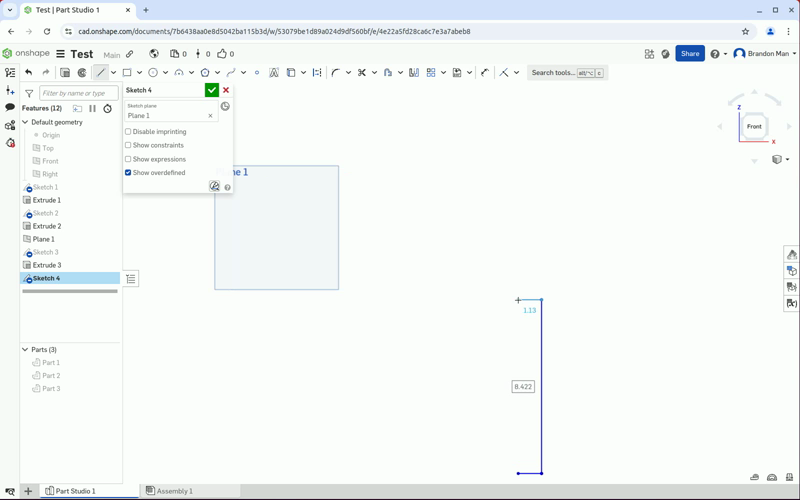
scroll(6)
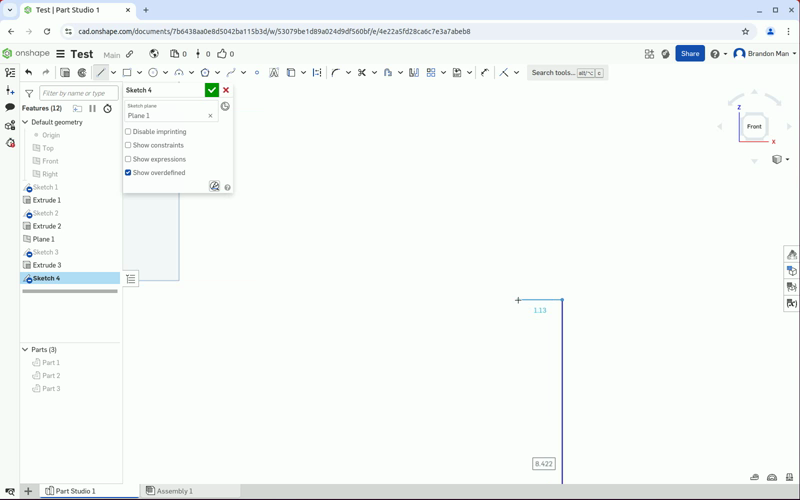
scroll(6)
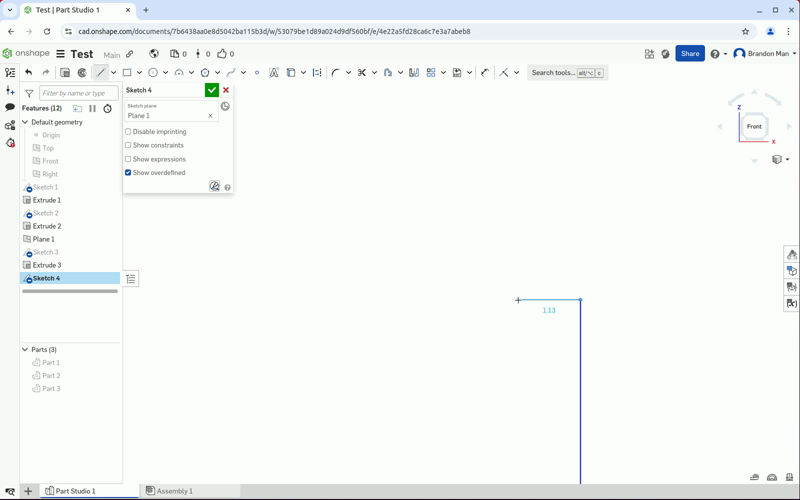
click(518, 299)
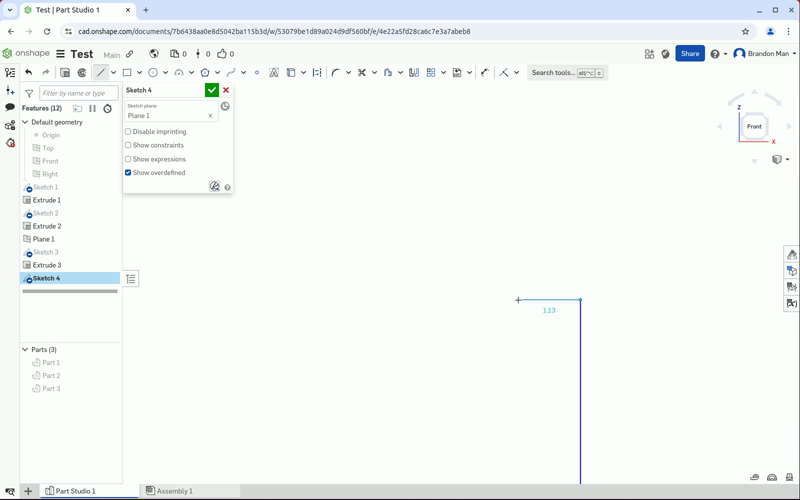
scroll(-6)
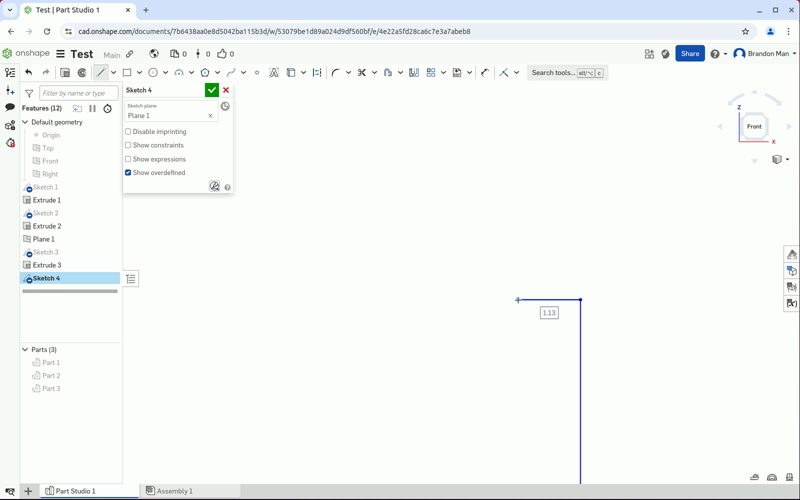
scroll(-6)
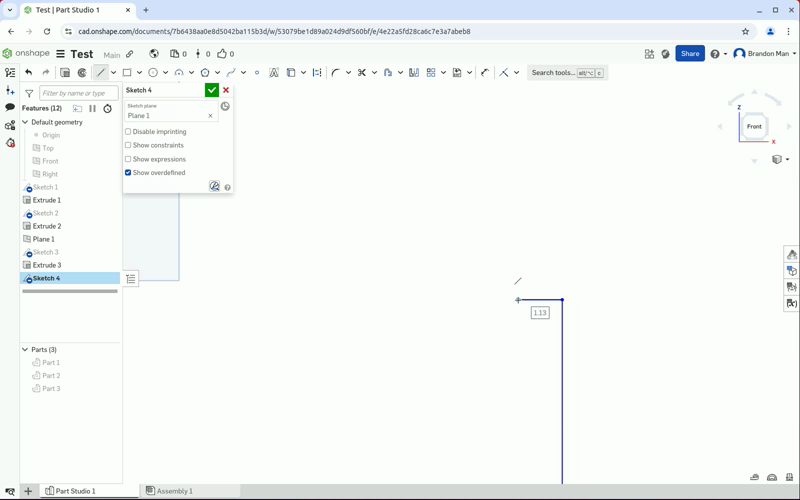
scroll(-6)
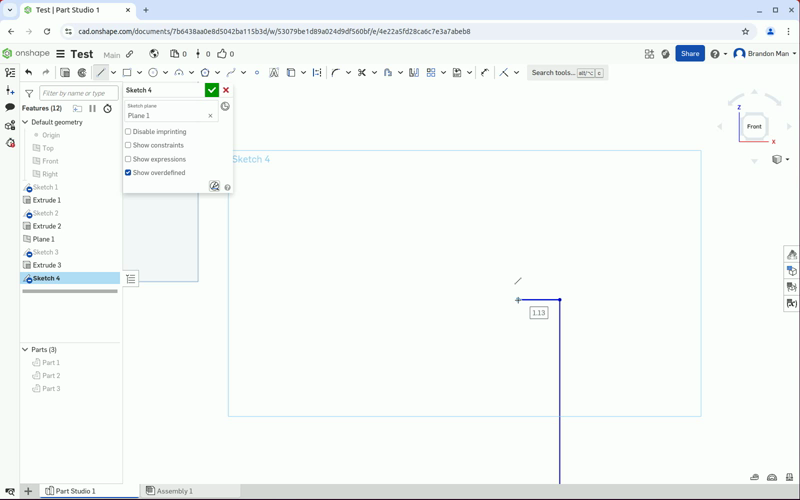
scroll(-6)
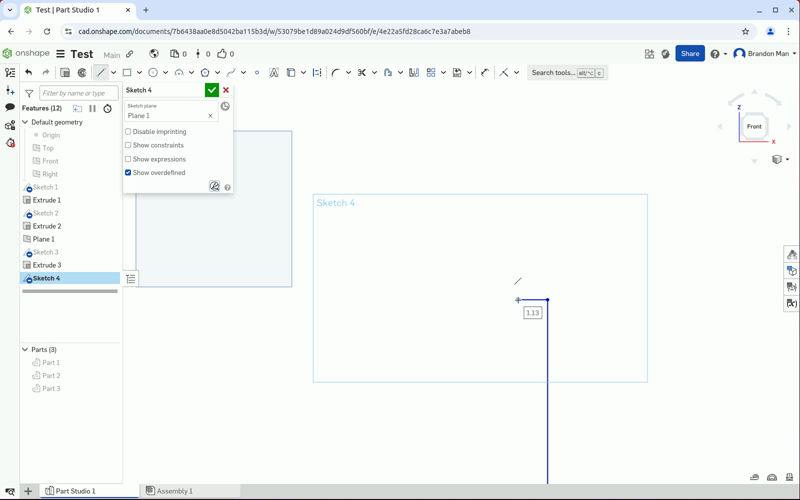
scroll(-6)
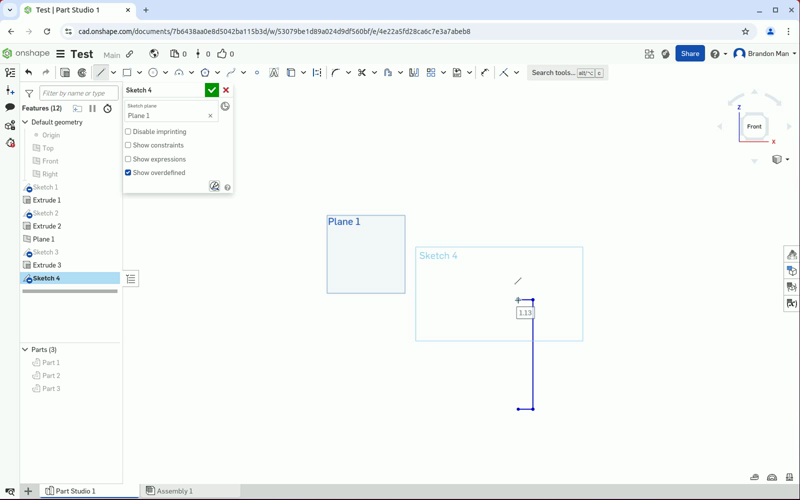
scroll(-6)
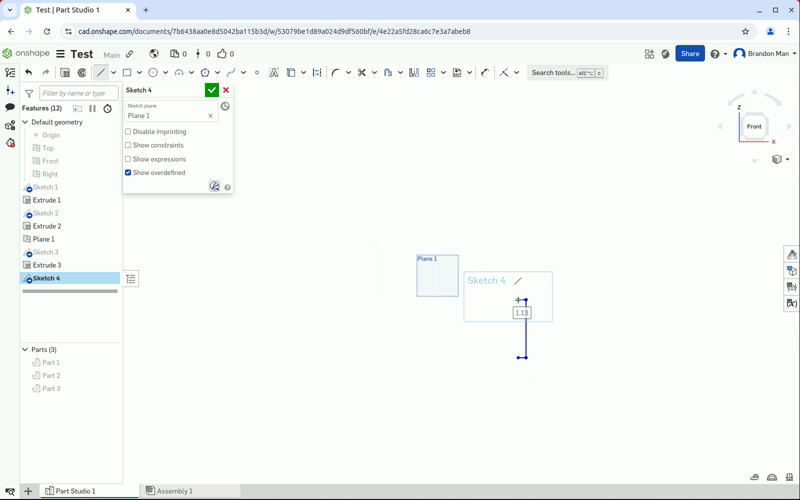
scroll(-6)
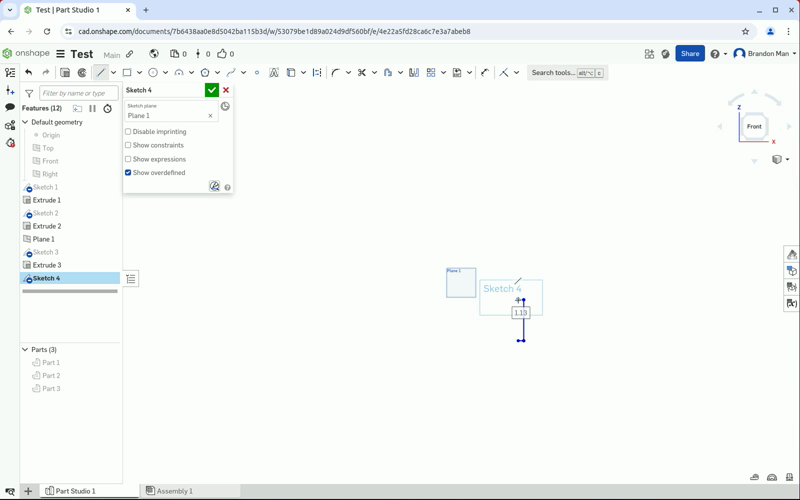
key_up(shift)
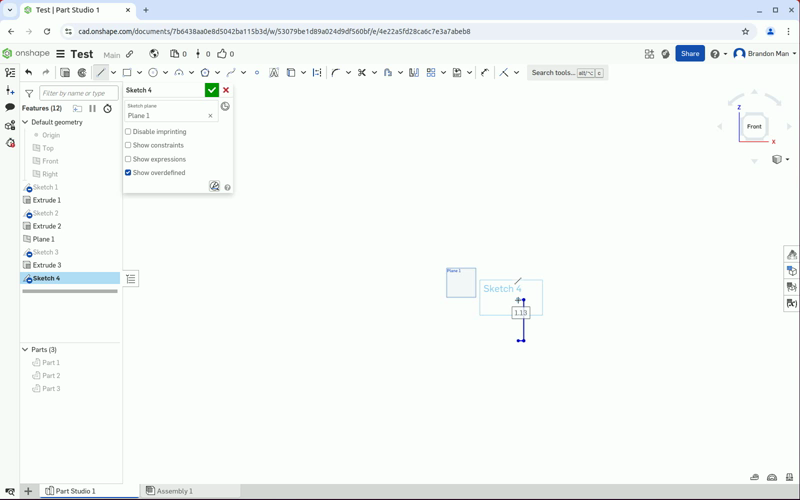
mouse_move(548, 299)
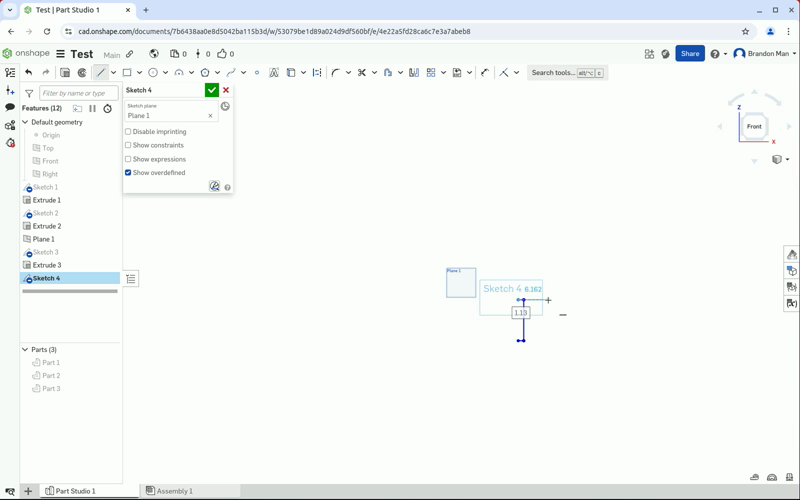
key_down(shift)
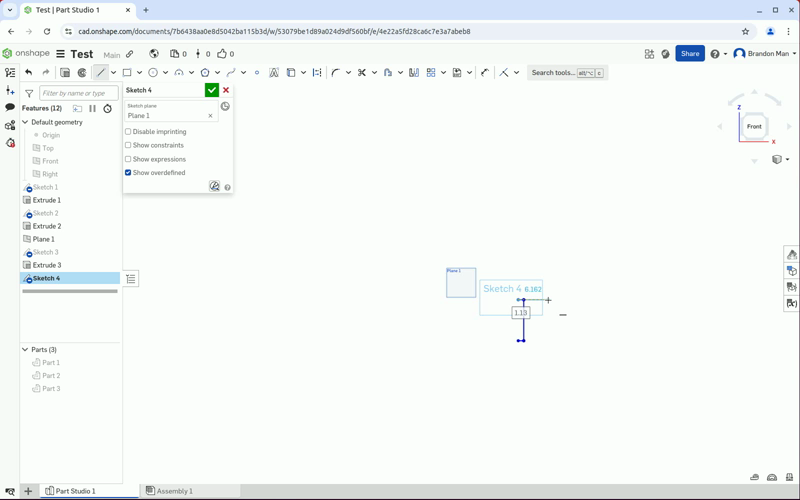
mouse_move(518, 340)
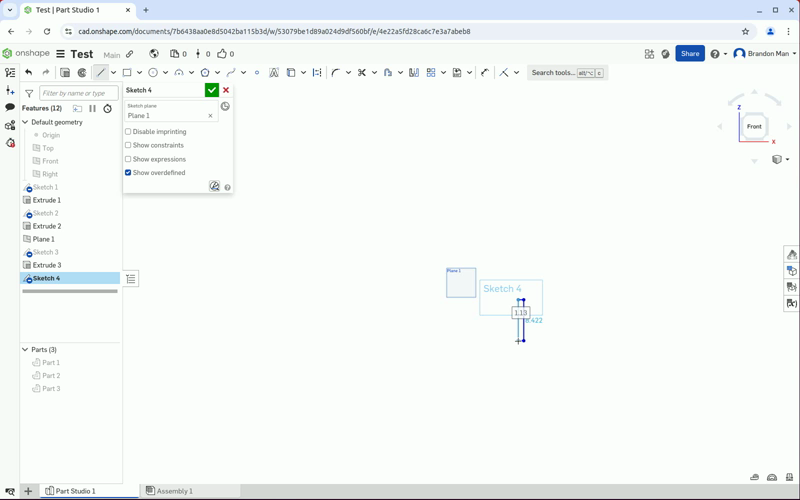
key_up(shift)
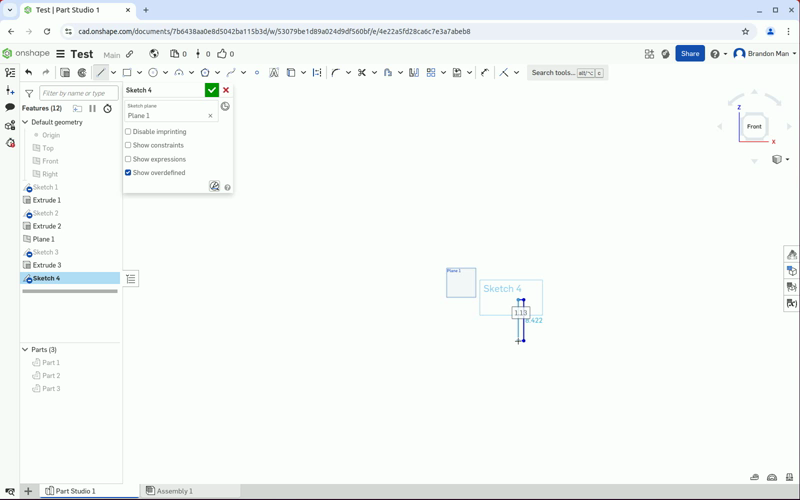
click(518, 340)
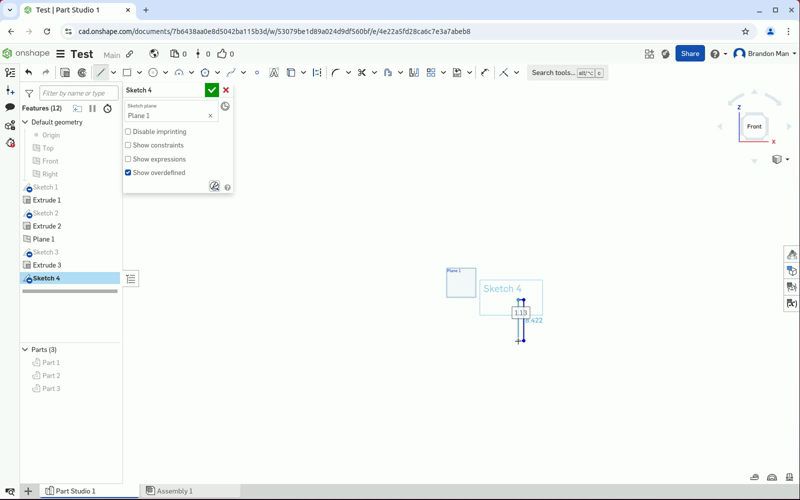
key(esc)
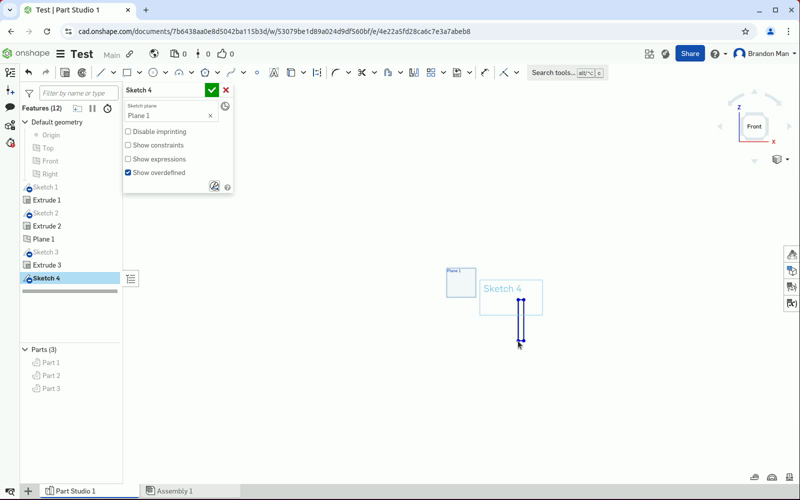
mouse_move(519, 333)
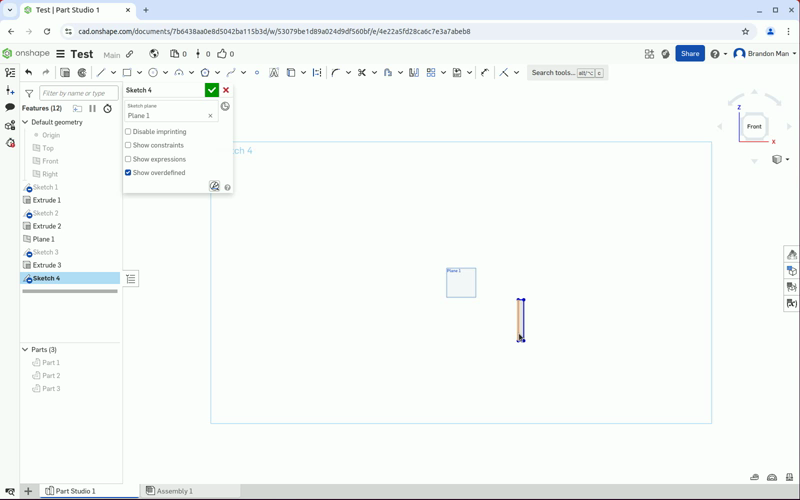
scroll(6)
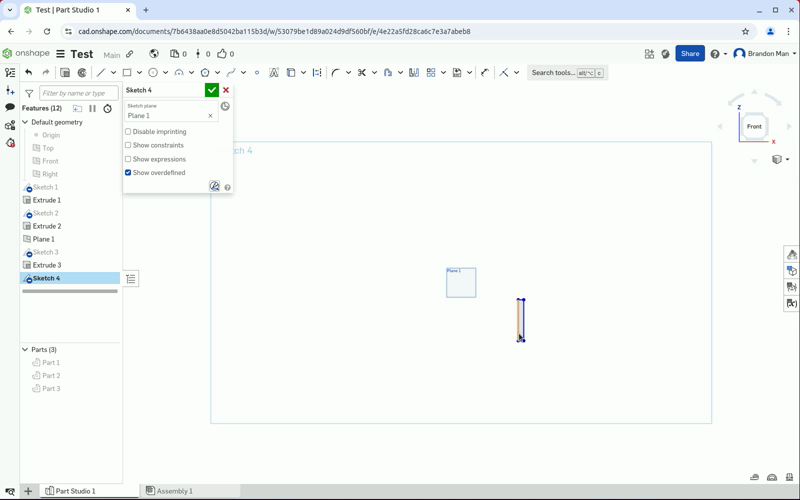
scroll(6)
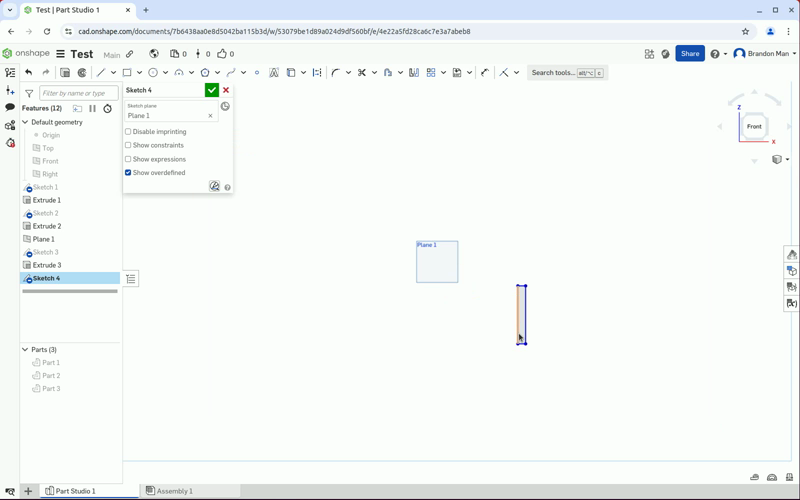
scroll(6)
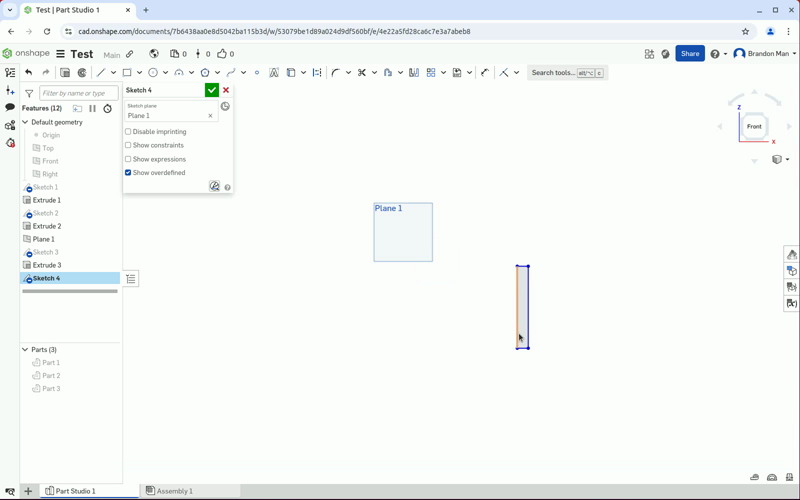
scroll(6)
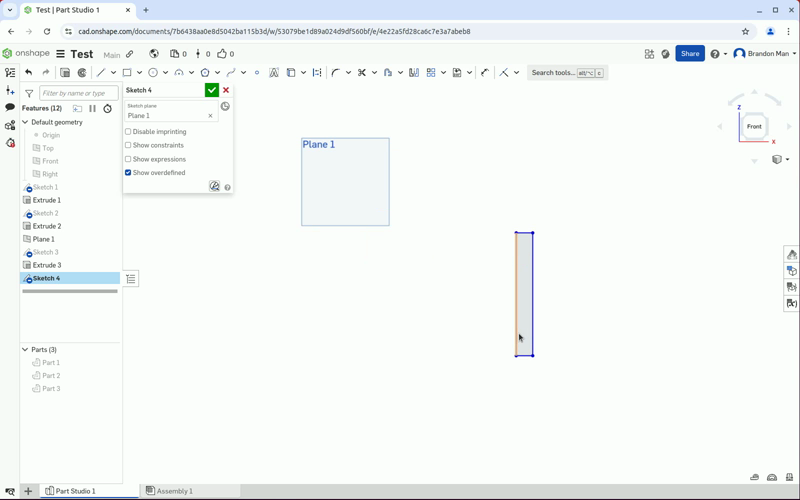
scroll(6)
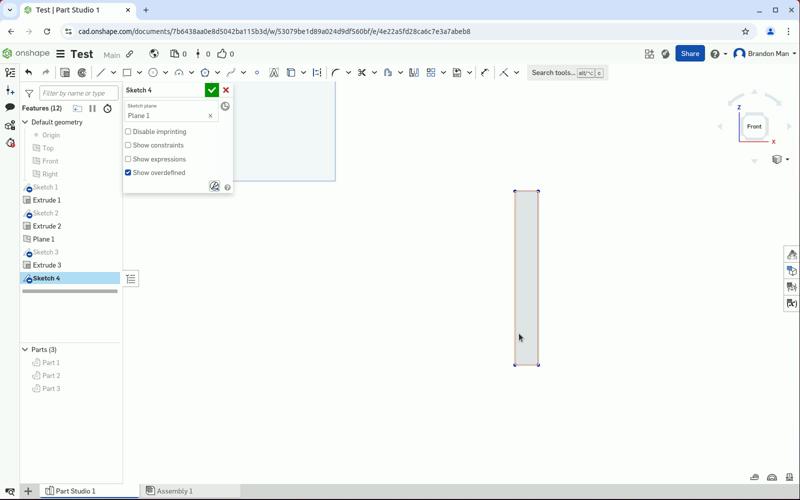
scroll(6)
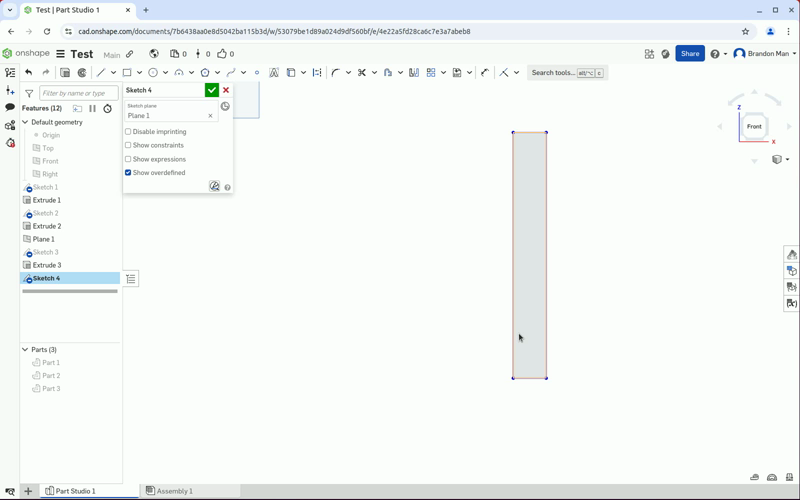
scroll(6)
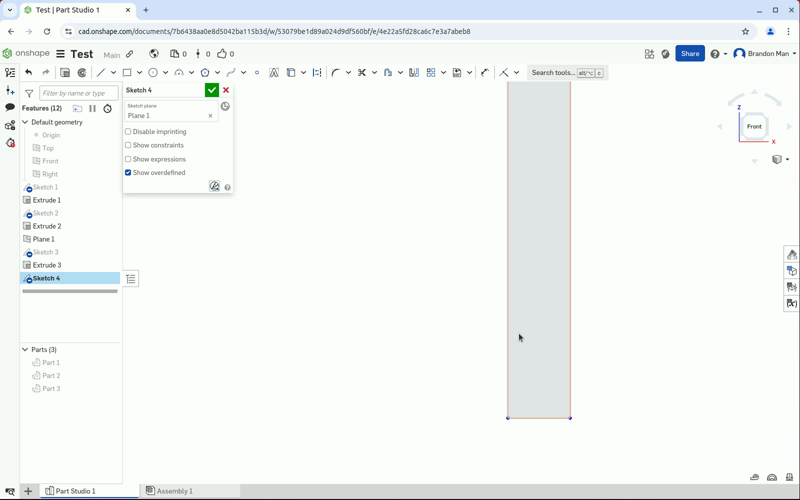
click(519, 333)
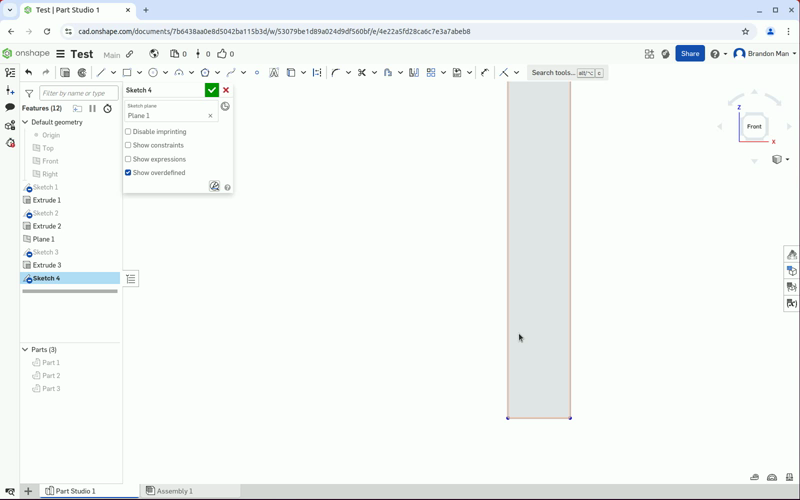
scroll(-6)
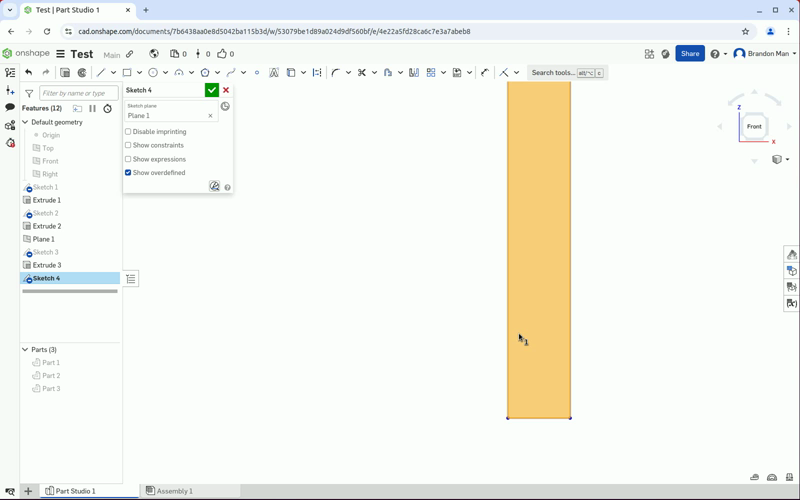
scroll(-6)
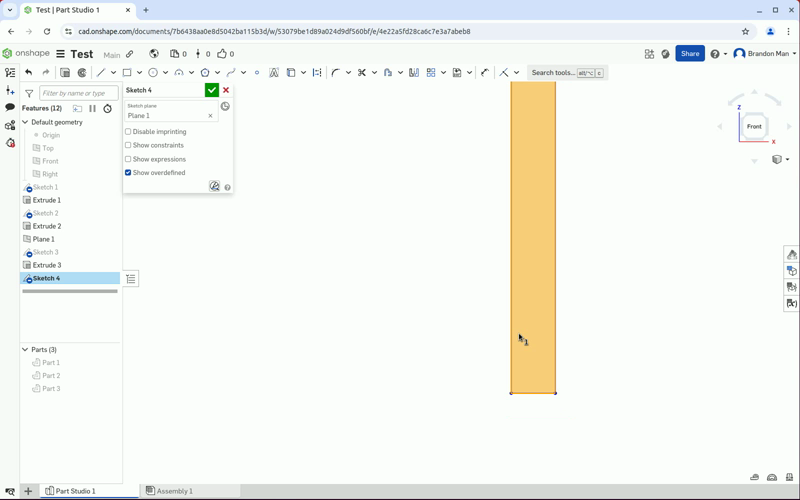
scroll(-6)
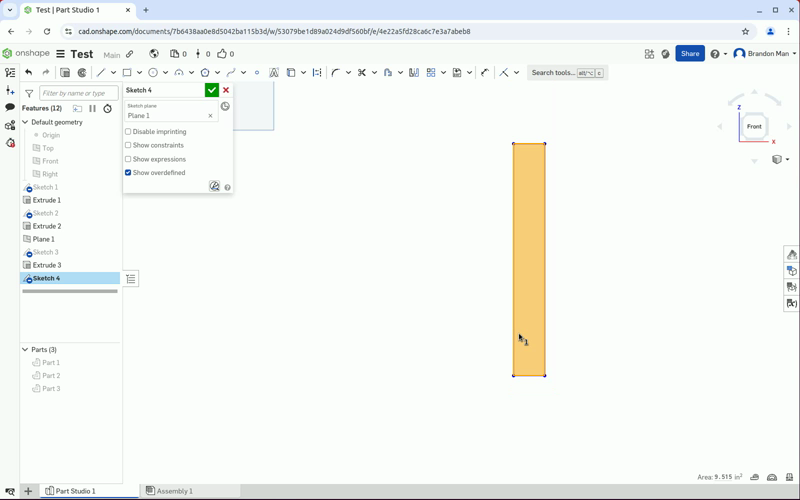
scroll(-6)
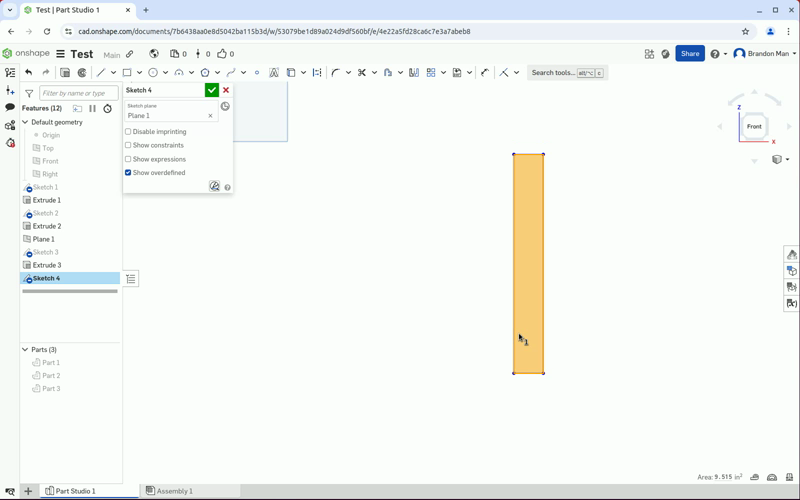
scroll(-6)
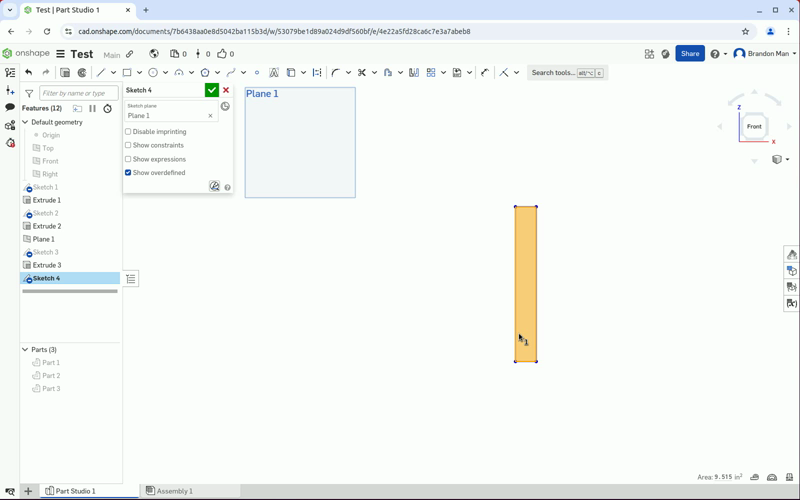
scroll(-6)
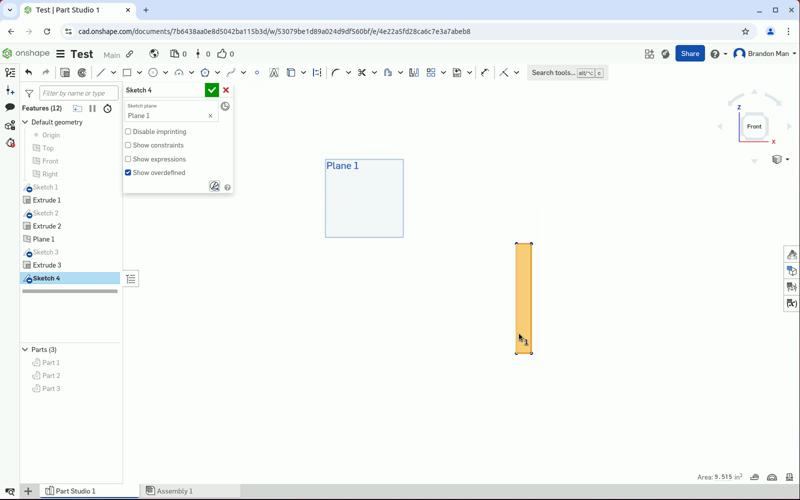
scroll(-6)
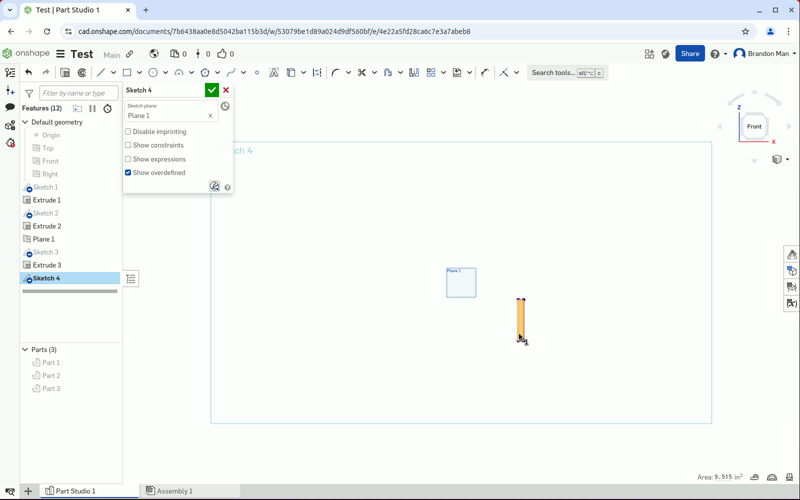
mouse_move(73, 352)
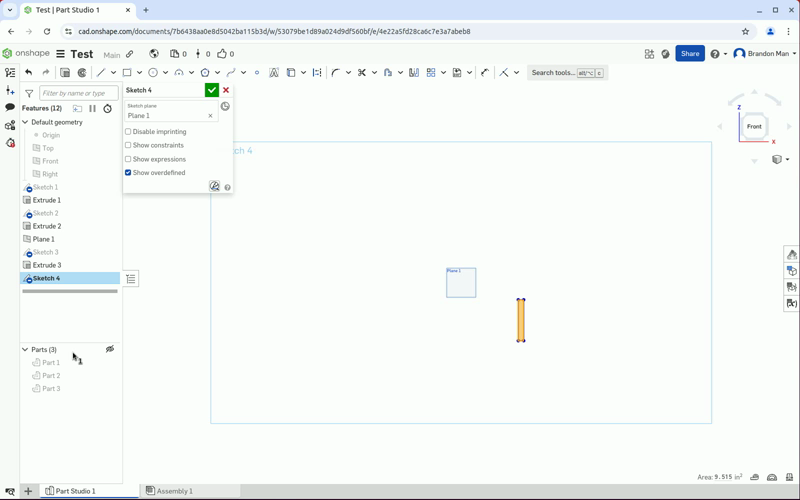
key(shift+y)
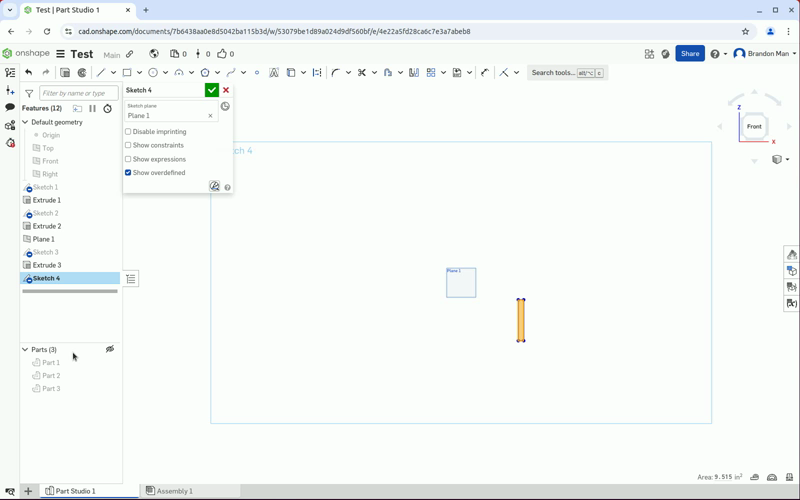
key(shift+e)
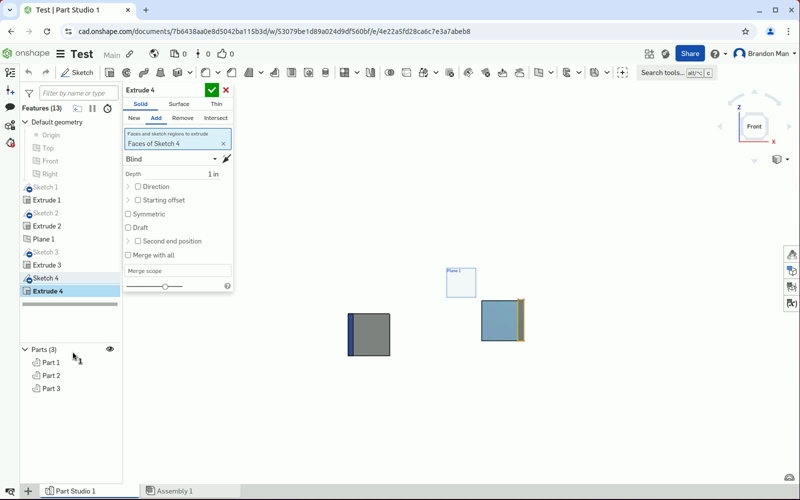
mouse_move(143, 106)
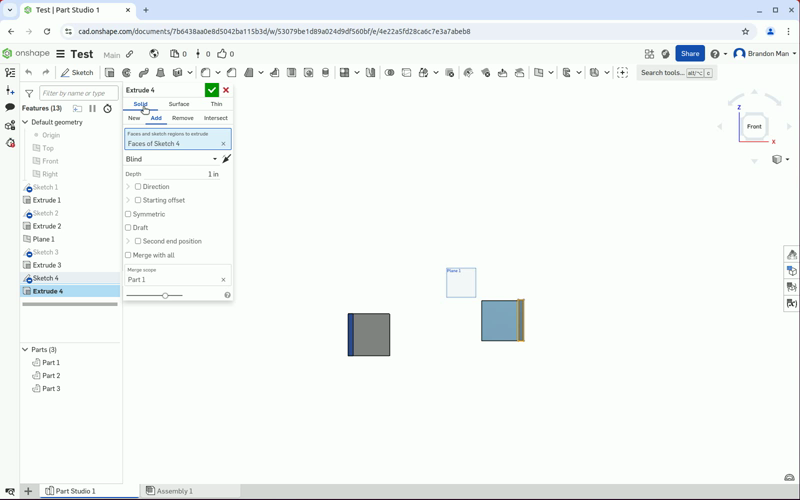
click(143, 106)
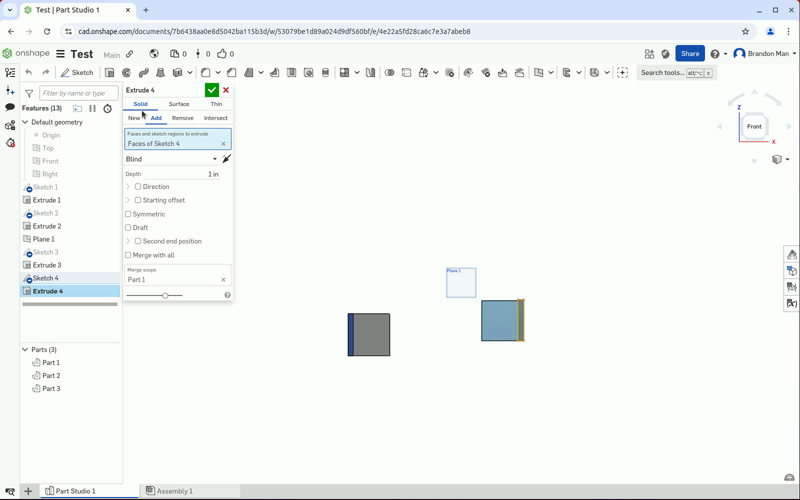
mouse_move(137, 120)
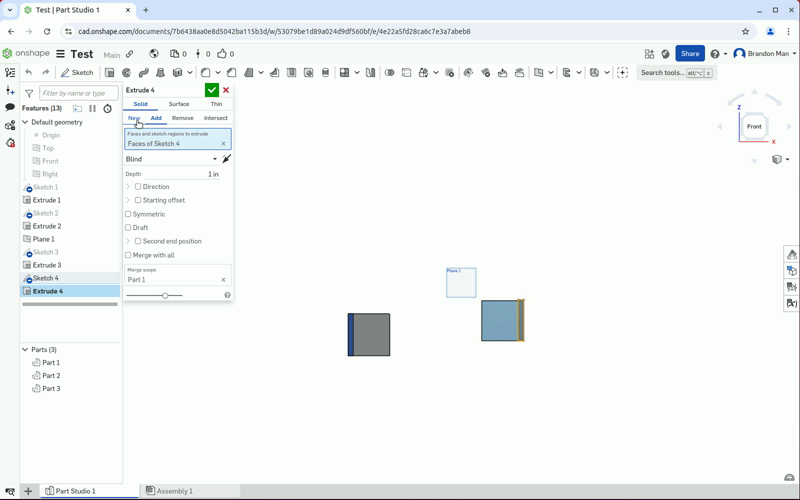
click(137, 120)
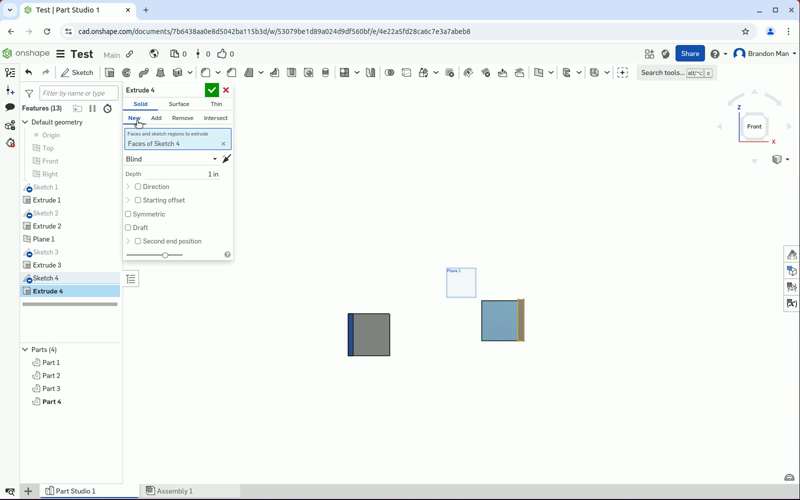
key(tab, 4)
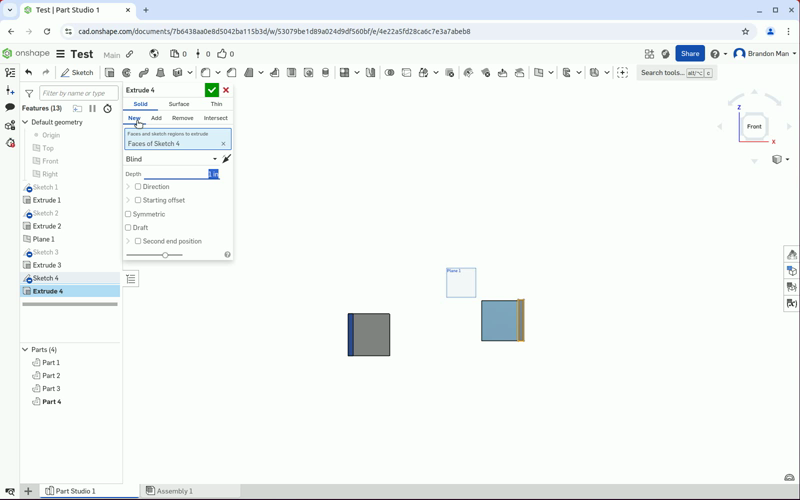
text(12.758)
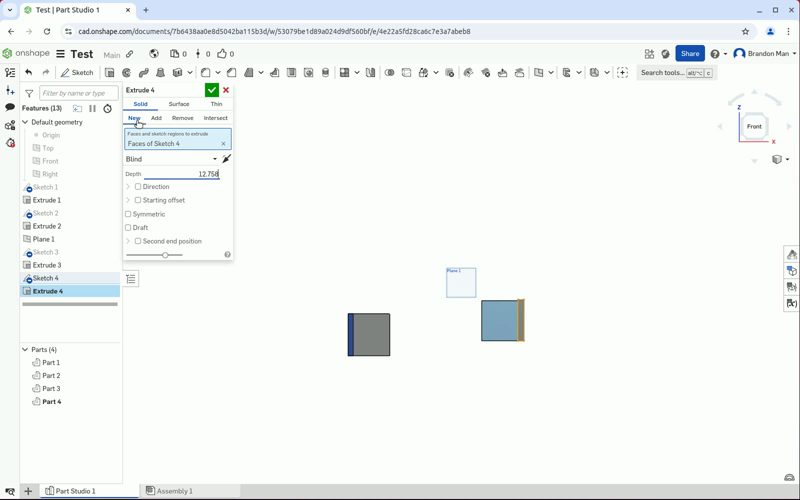
key(enter)
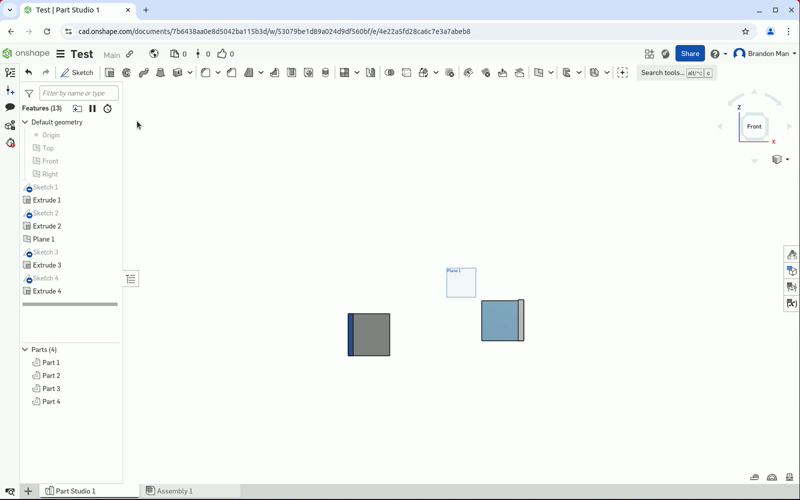
key(shift+h)
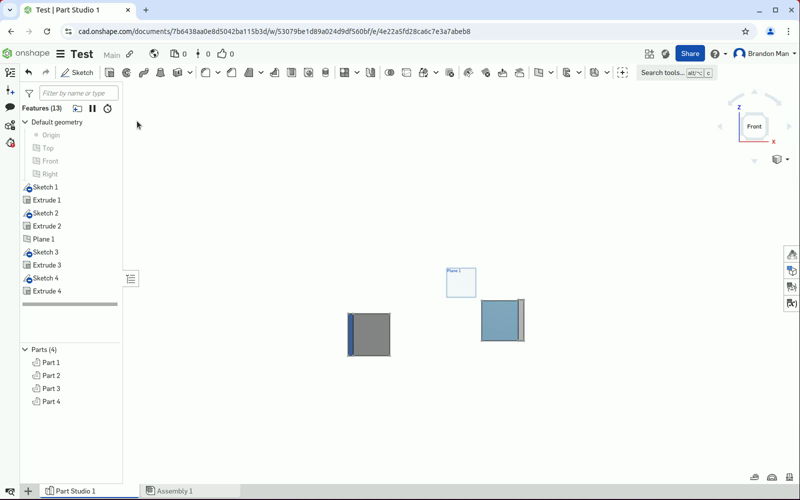
key(shift+h)
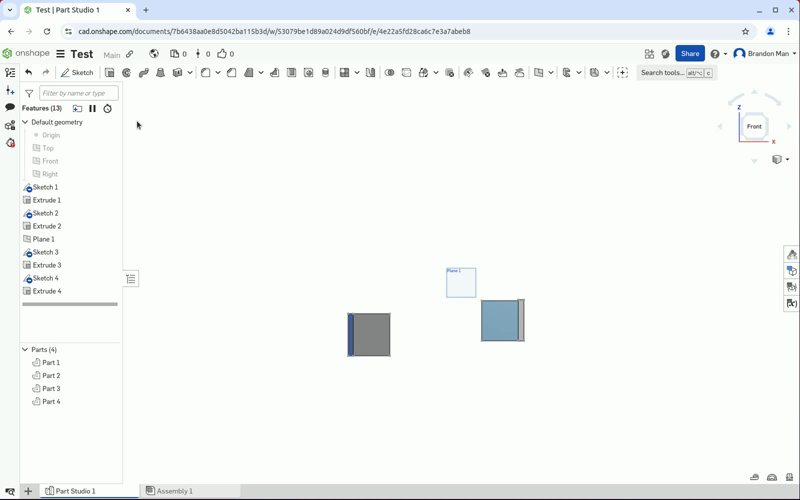
key(shift+7)
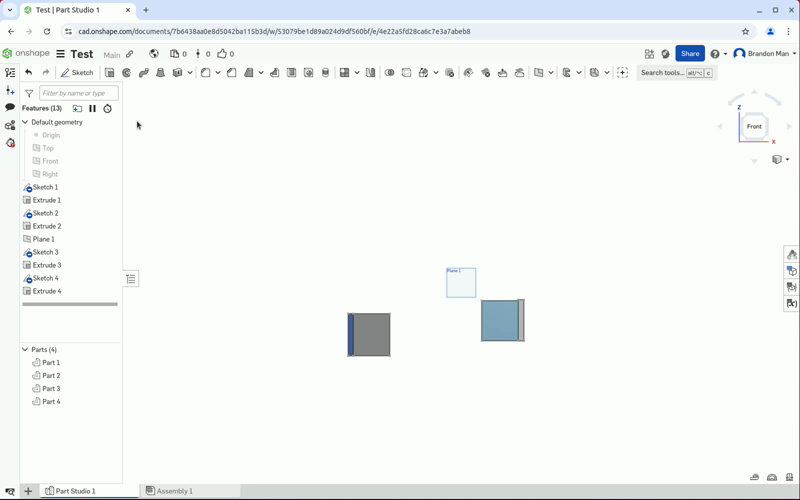
key(left, 2)
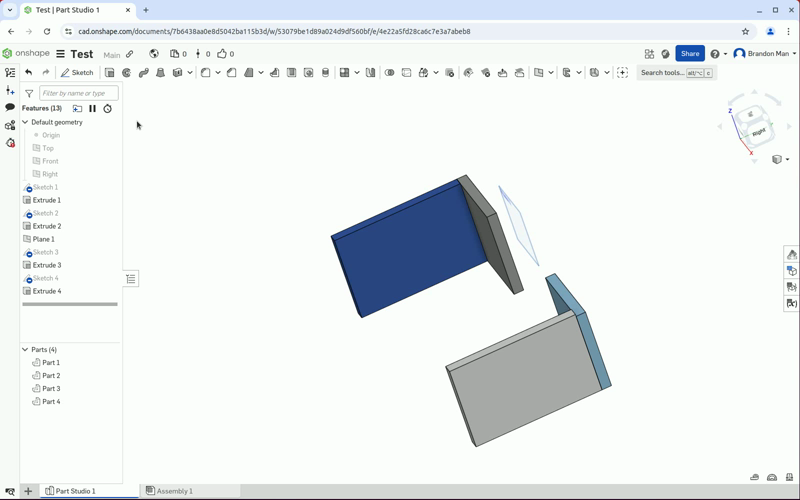
key(down, 2)
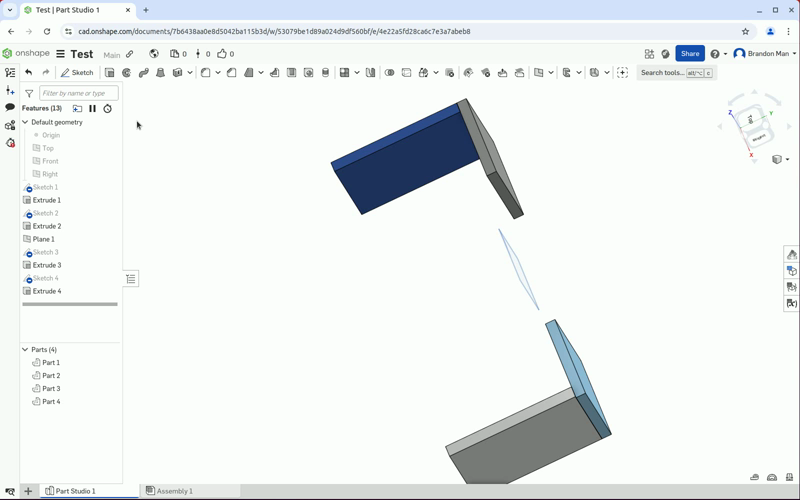
key(up, 2)
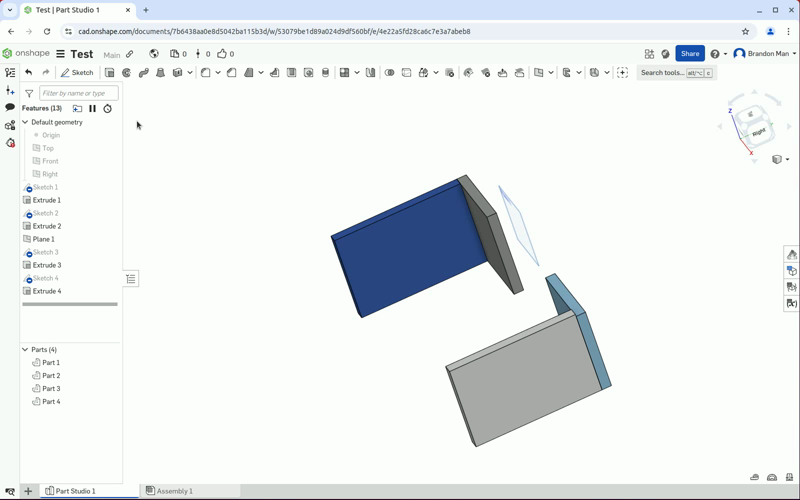
key(right, 2)
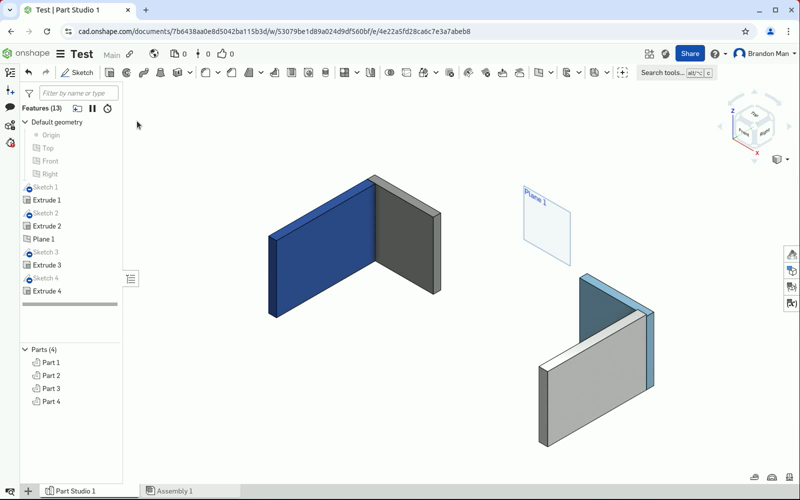
mouse_move(73, 189)
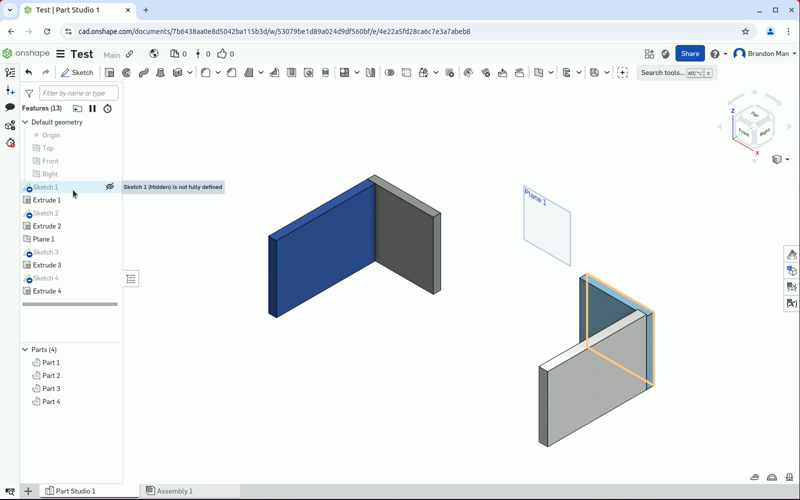
click(73, 189)